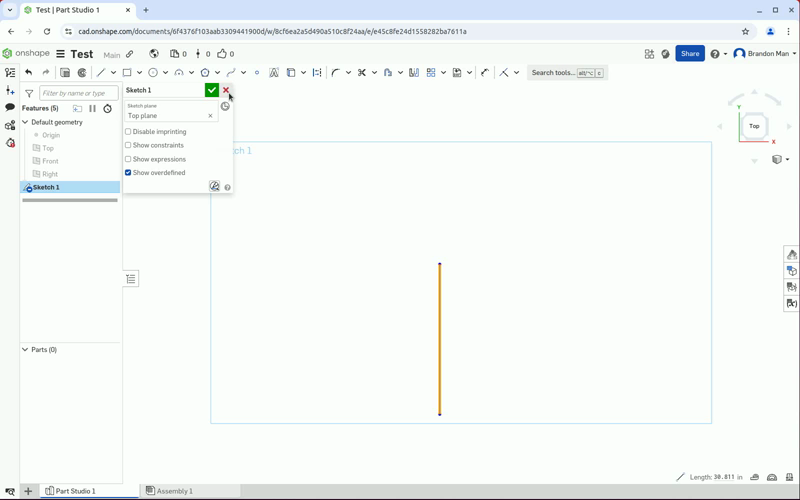
key(shift+h)
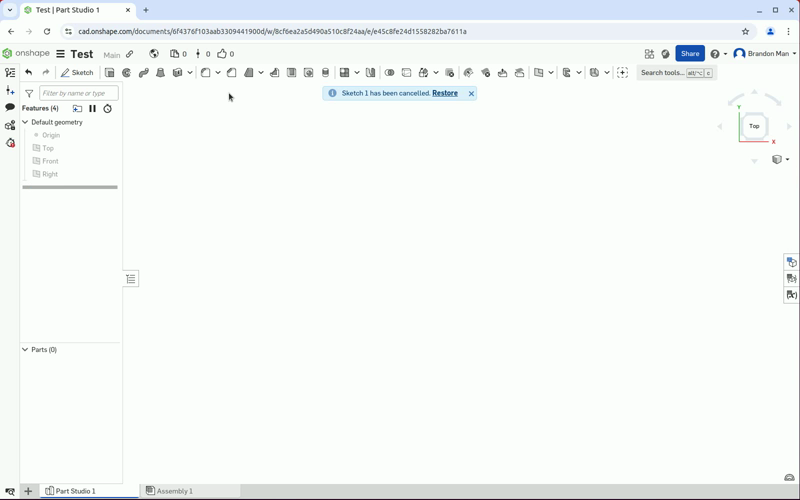
mouse_move(73, 352)
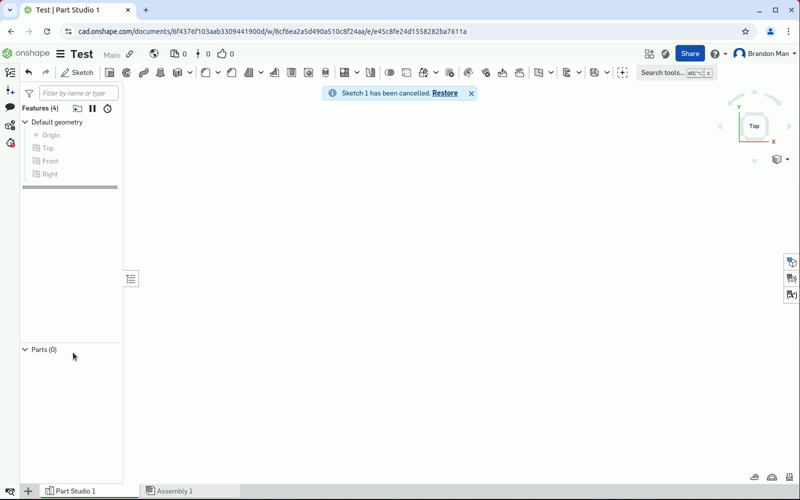
key(y)
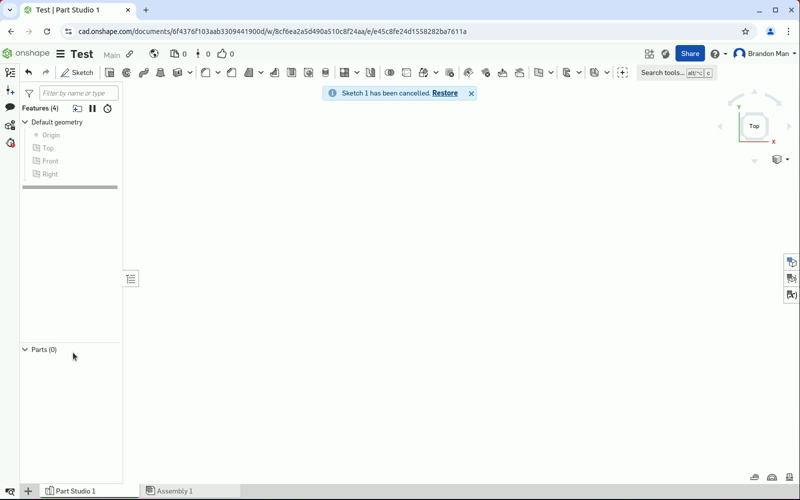
key(shift+p)
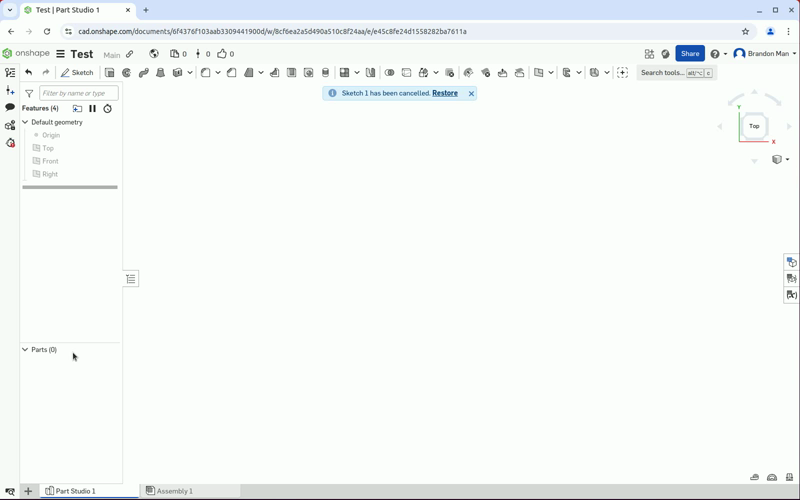
key(space)
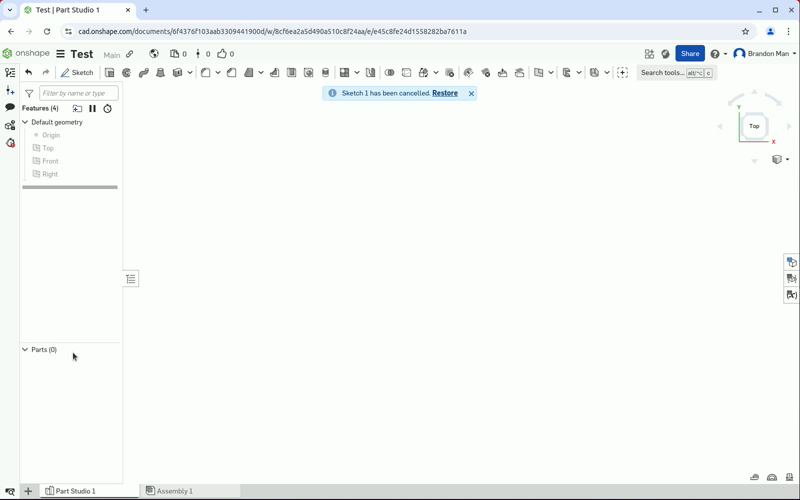
key_down(shift)
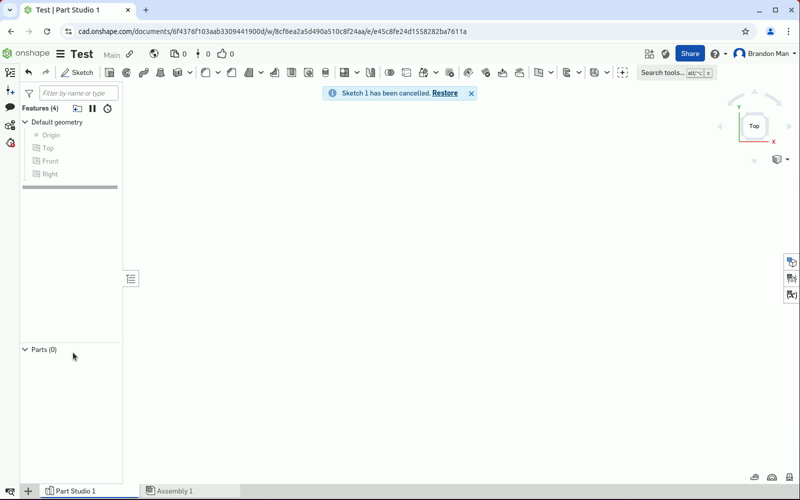
key(up)
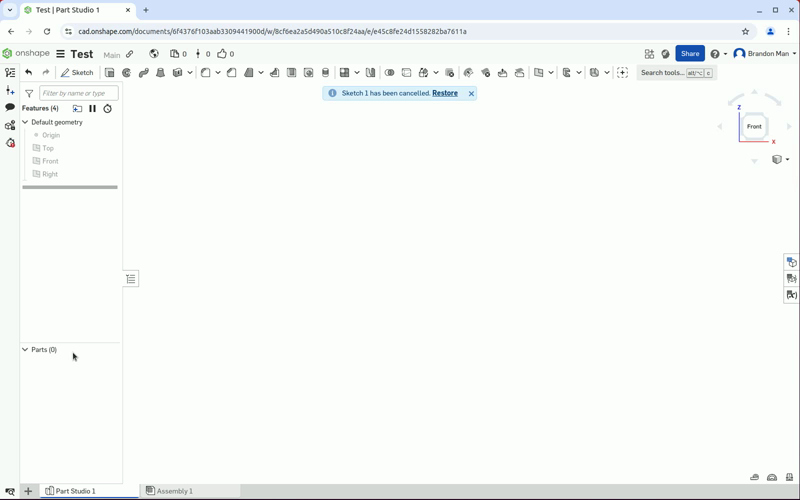
key_up(shift)
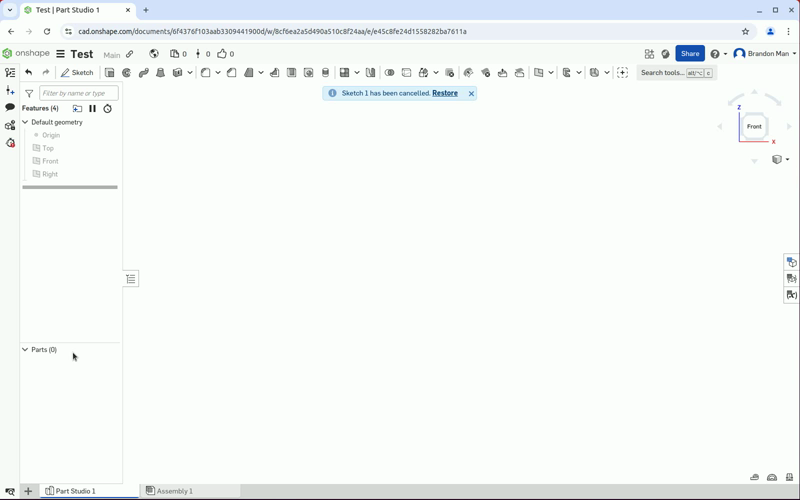
mouse_move(73, 352)
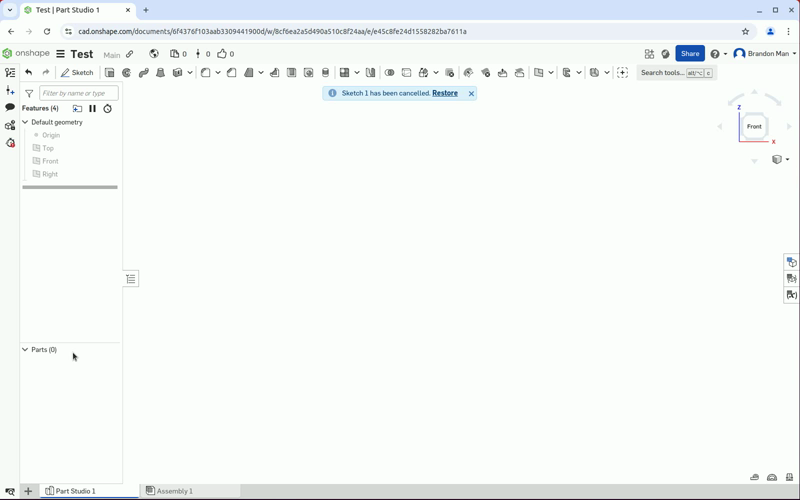
key(shift+y)
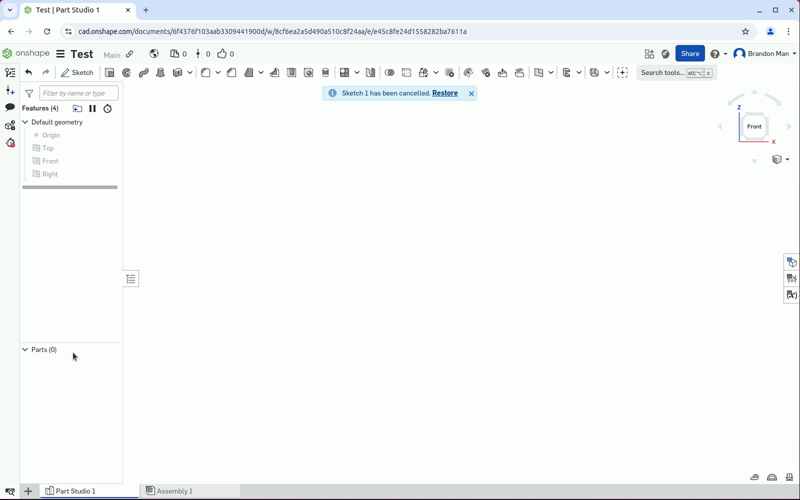
key(shift+s)
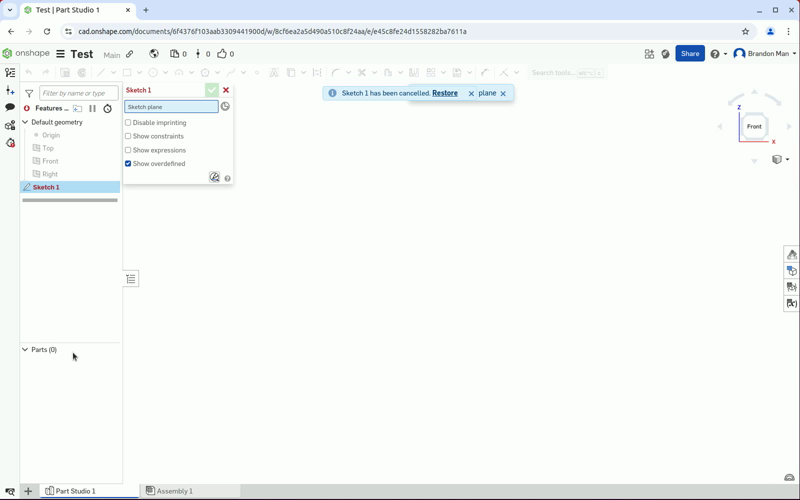
mouse_move(73, 163)
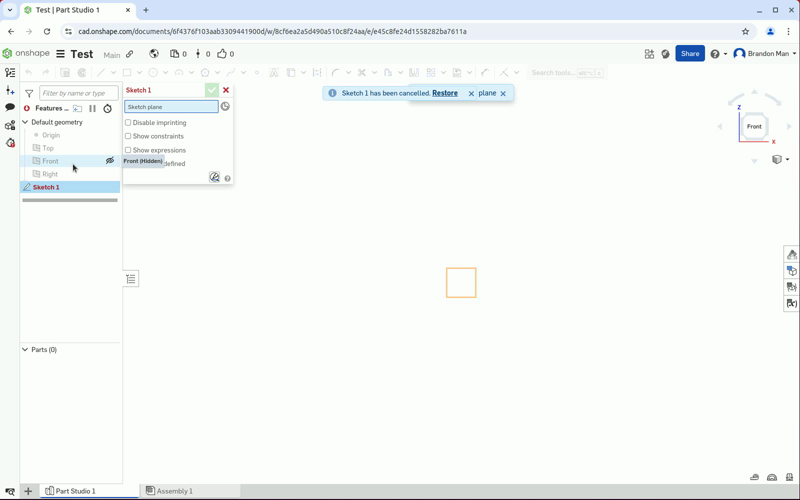
click(73, 163)
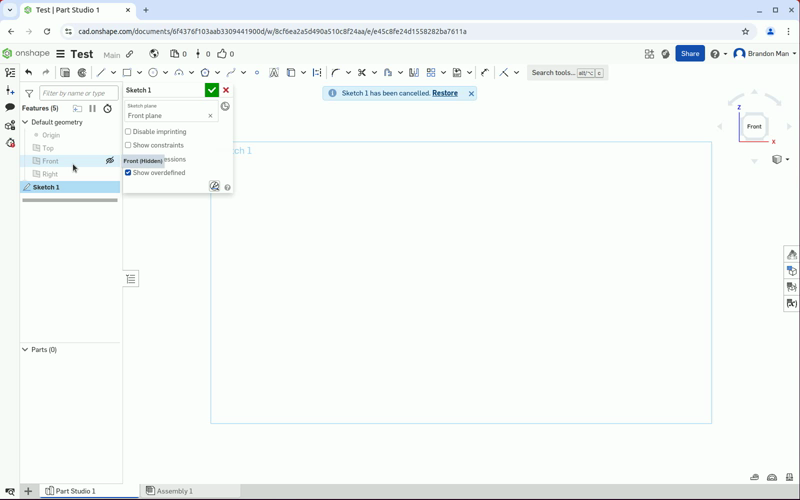
mouse_move(73, 352)
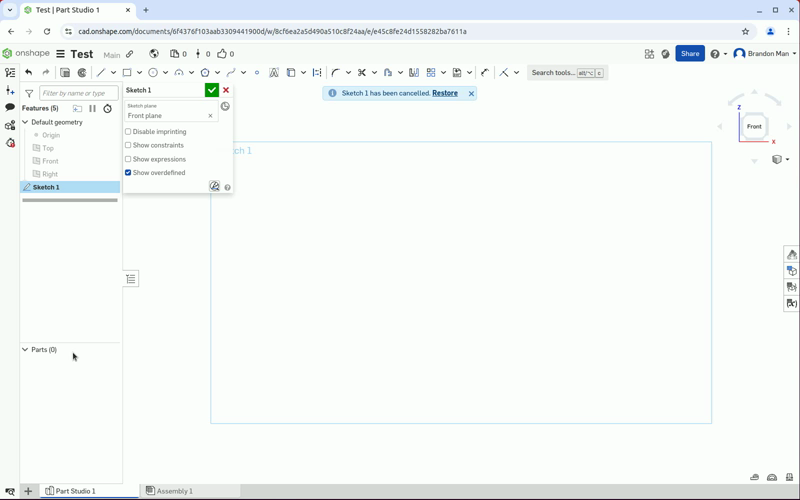
key(y)
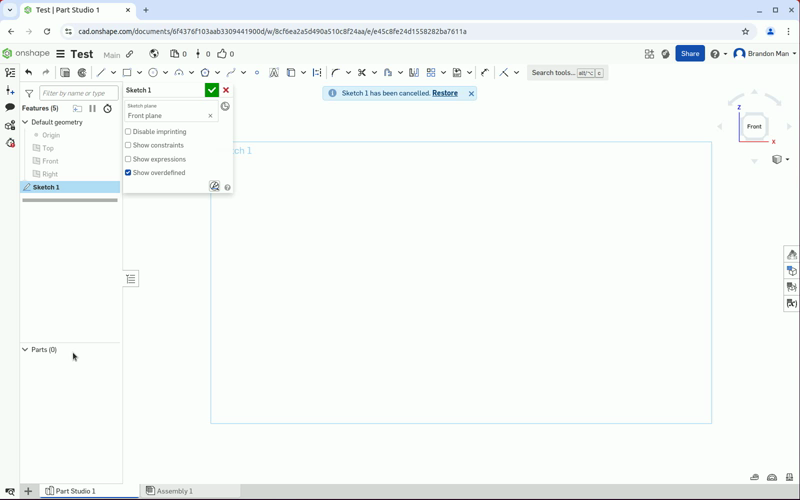
key(a)
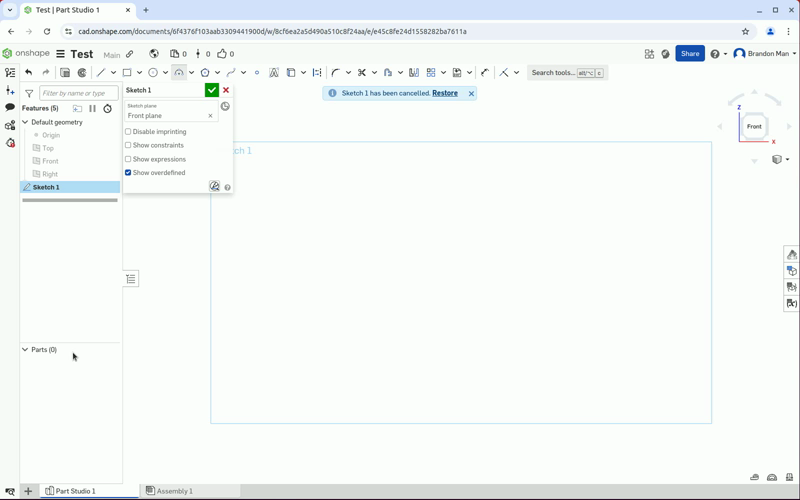
key_down(shift)
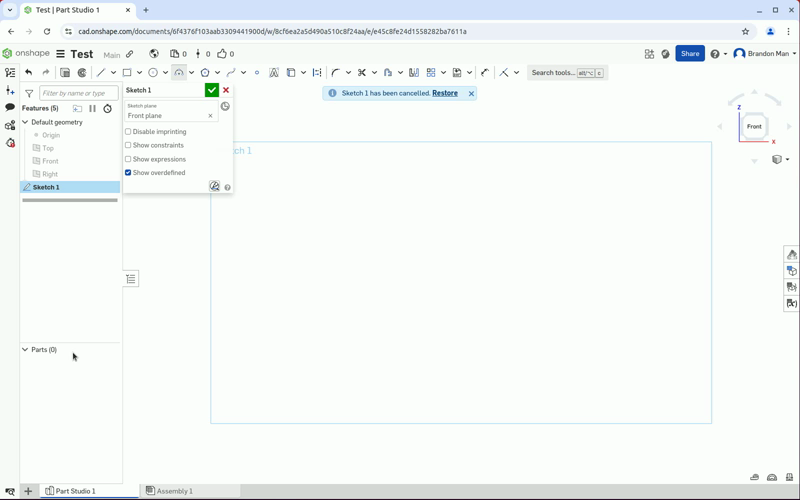
mouse_move(439, 393)
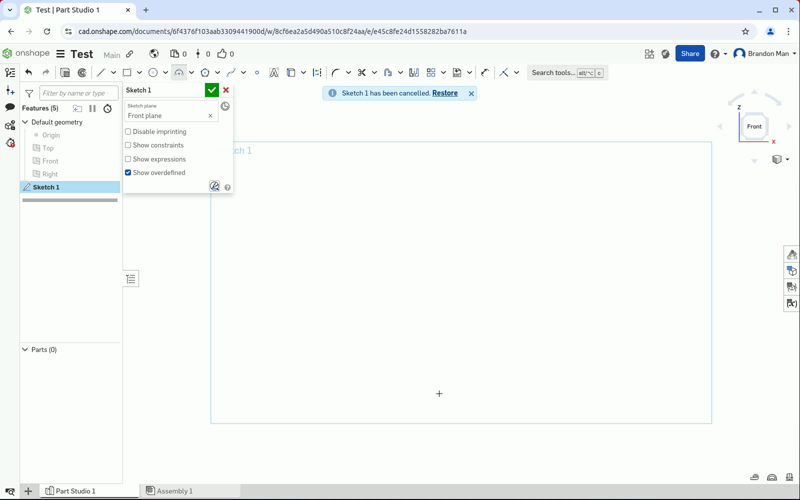
click(439, 393)
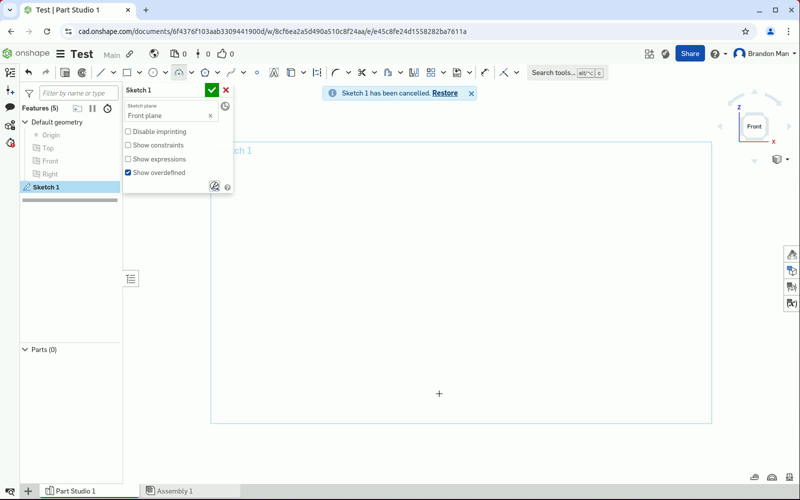
key_up(shift)
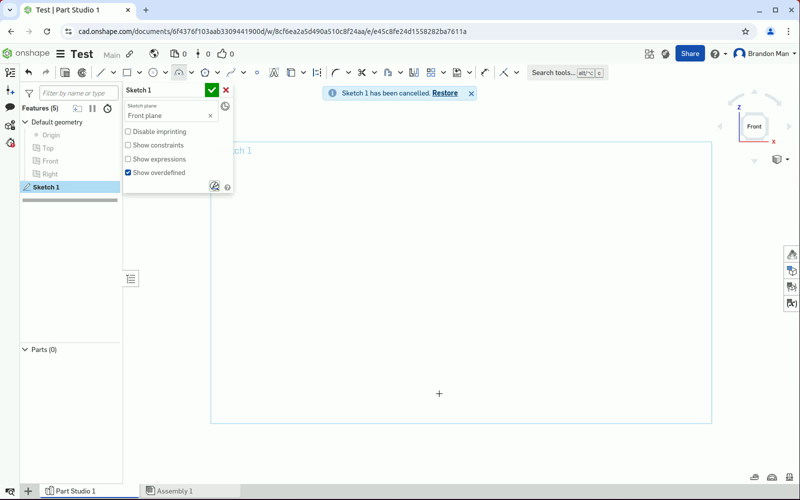
key_down(shift)
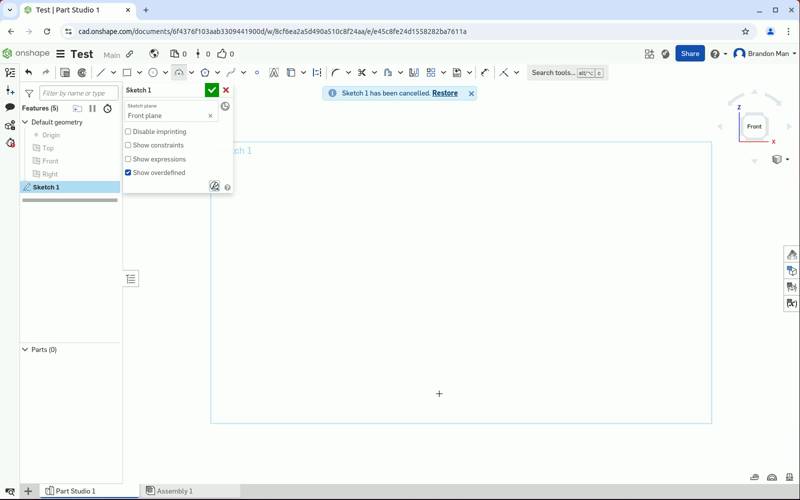
mouse_move(467, 395)
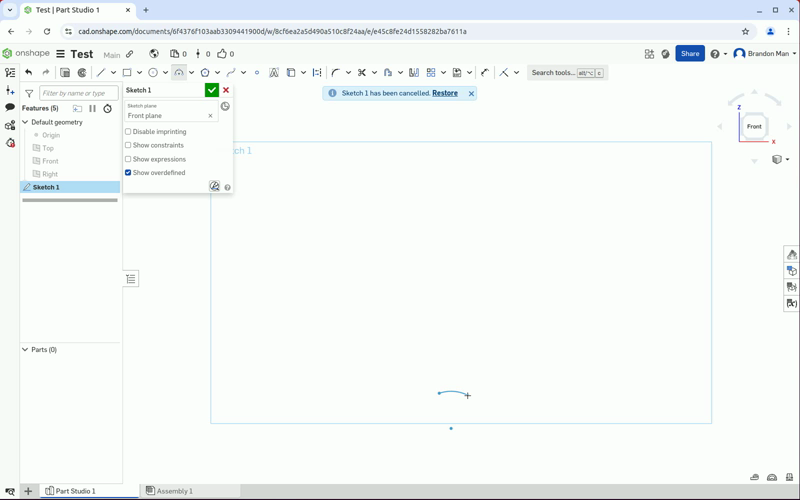
click(467, 395)
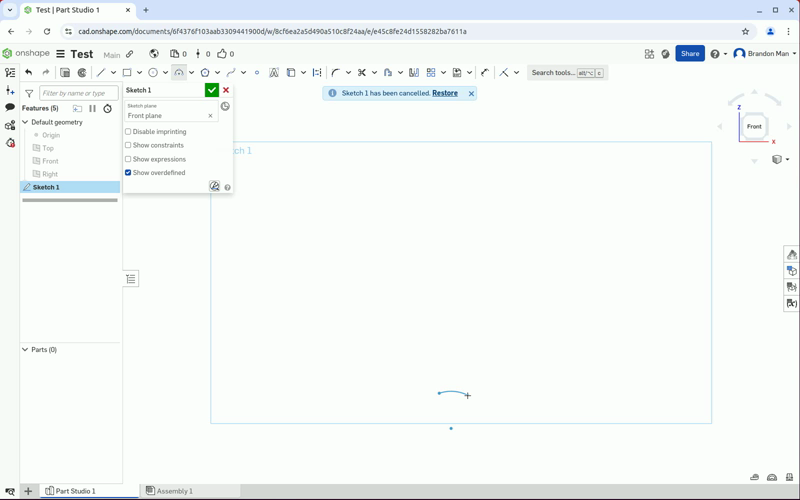
mouse_move(454, 384)
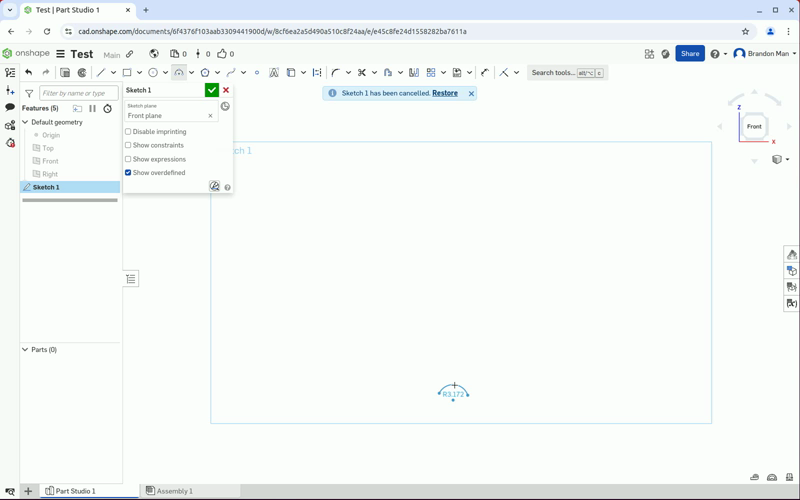
click(454, 384)
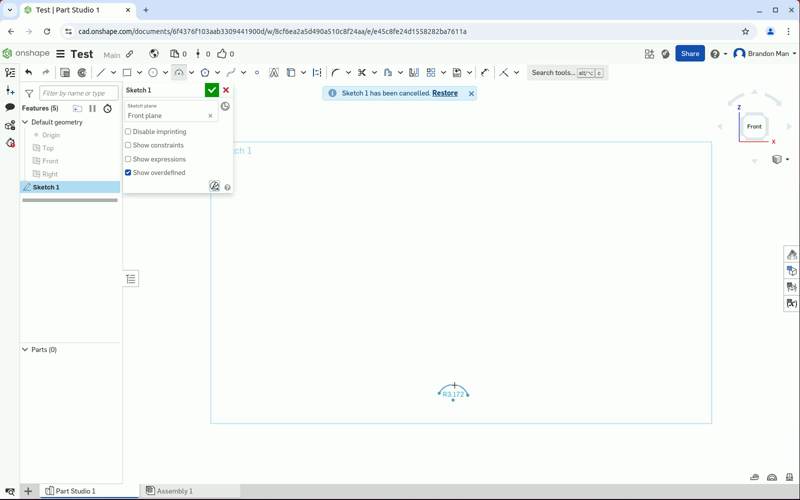
key_up(shift)
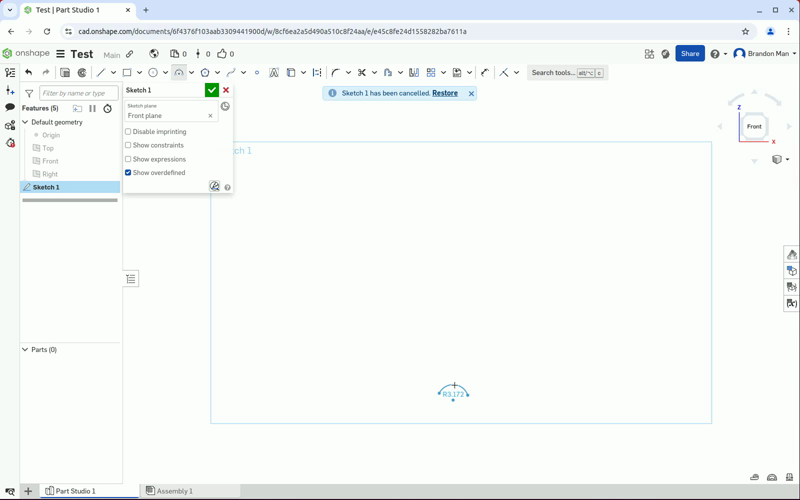
mouse_move(467, 395)
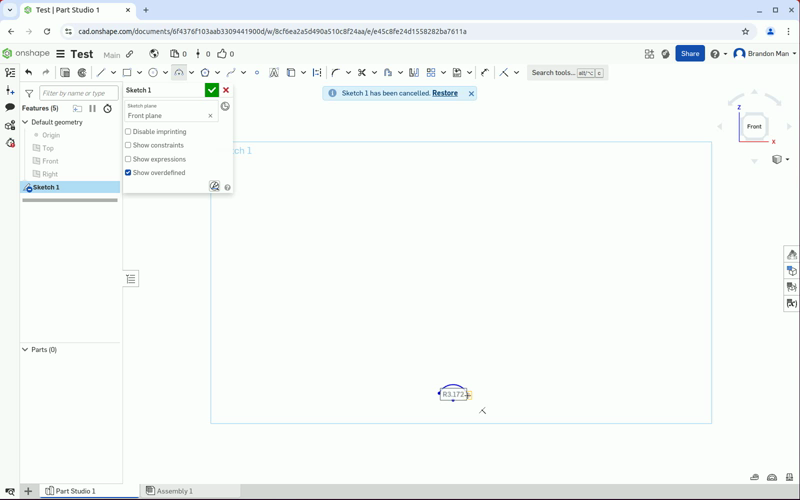
click(467, 395)
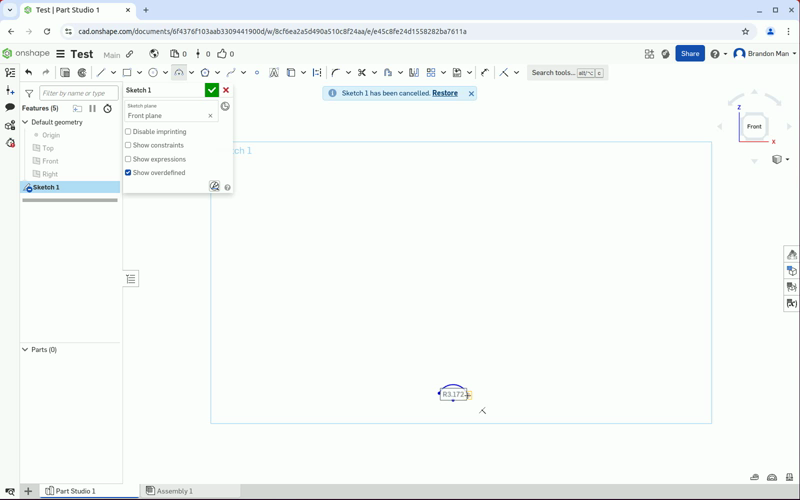
key_down(shift)
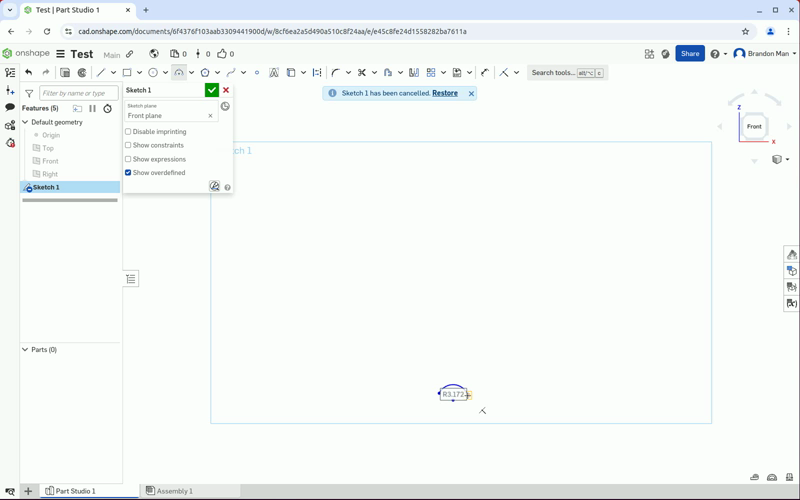
mouse_move(472, 171)
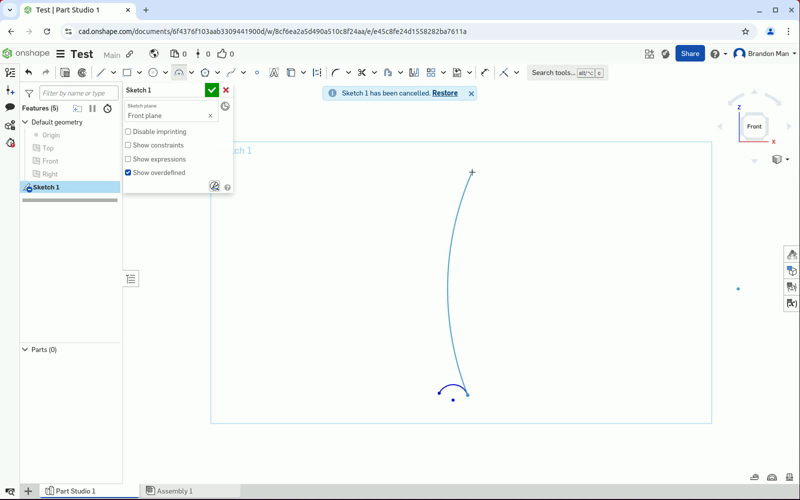
click(472, 171)
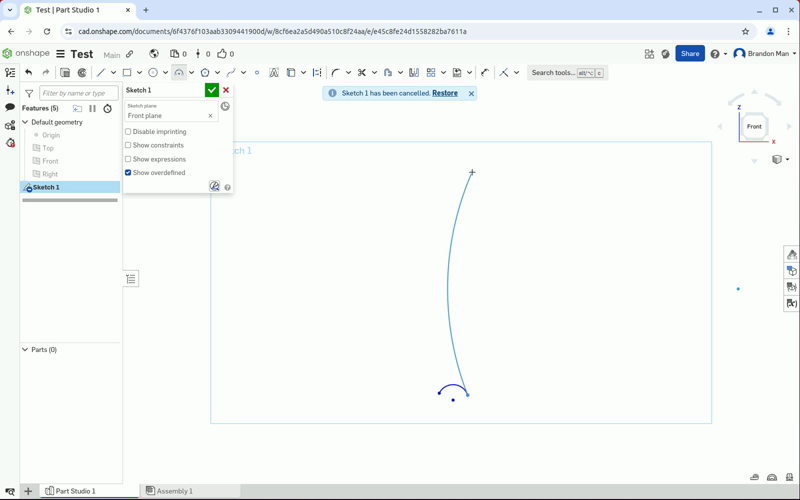
mouse_move(572, 285)
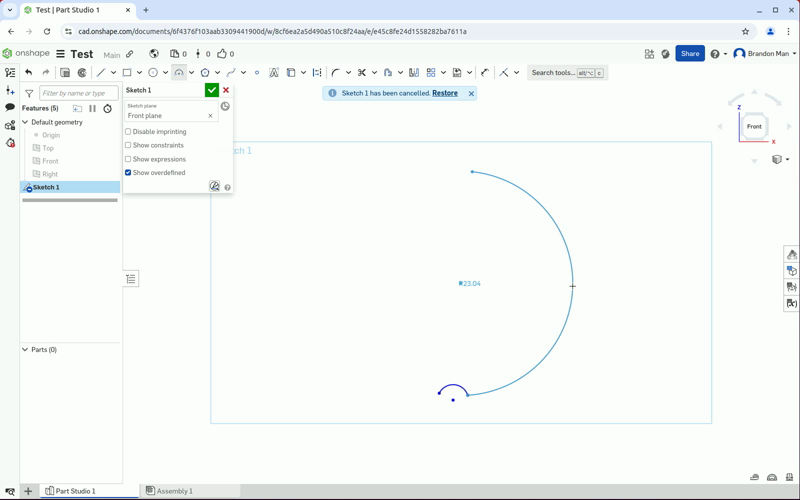
click(572, 285)
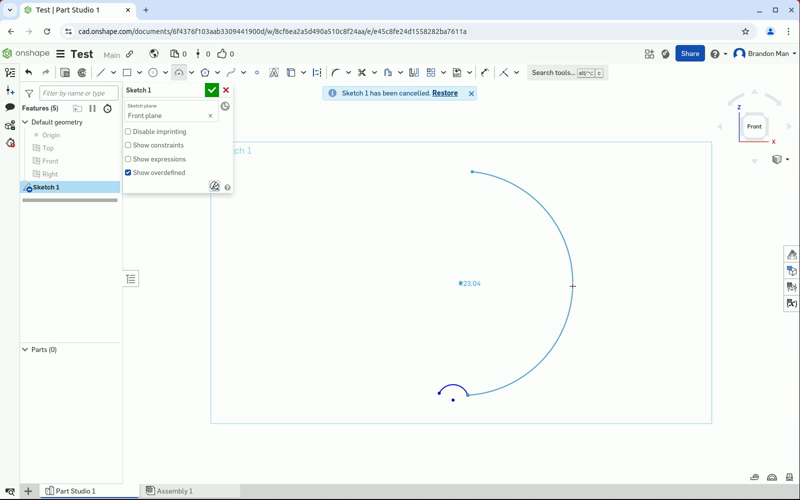
key_up(shift)
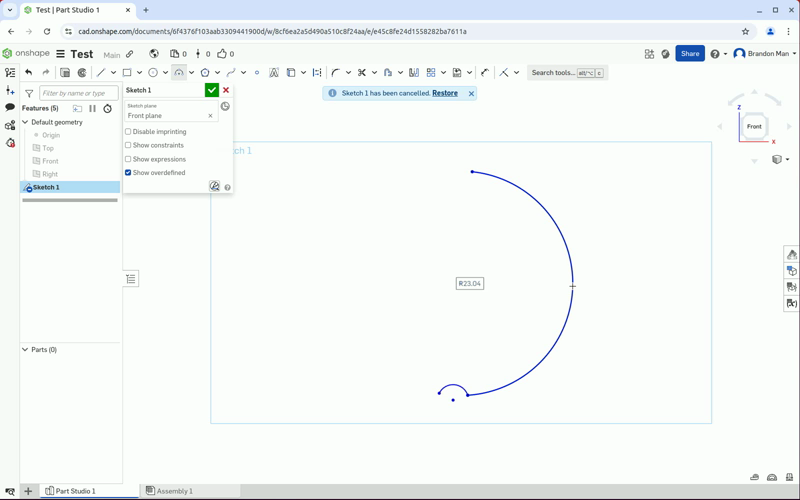
mouse_move(472, 171)
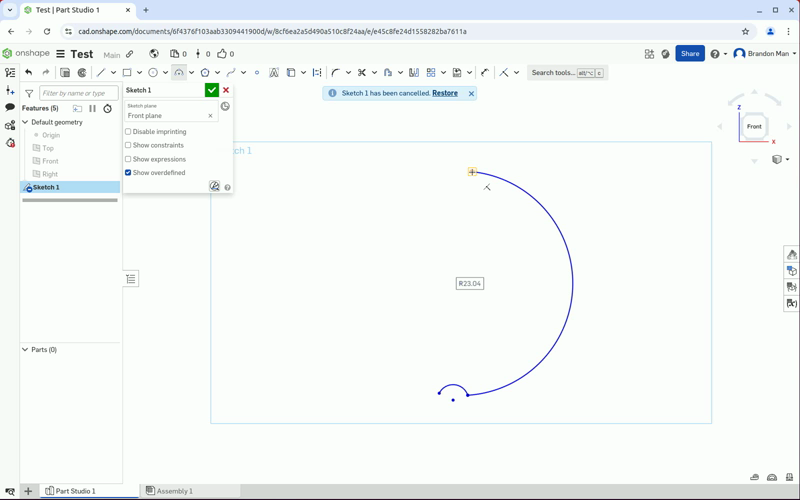
click(472, 171)
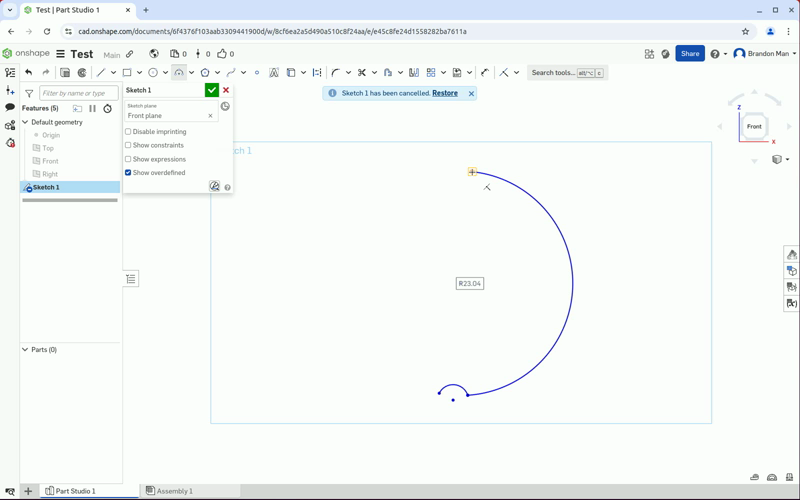
key_down(shift)
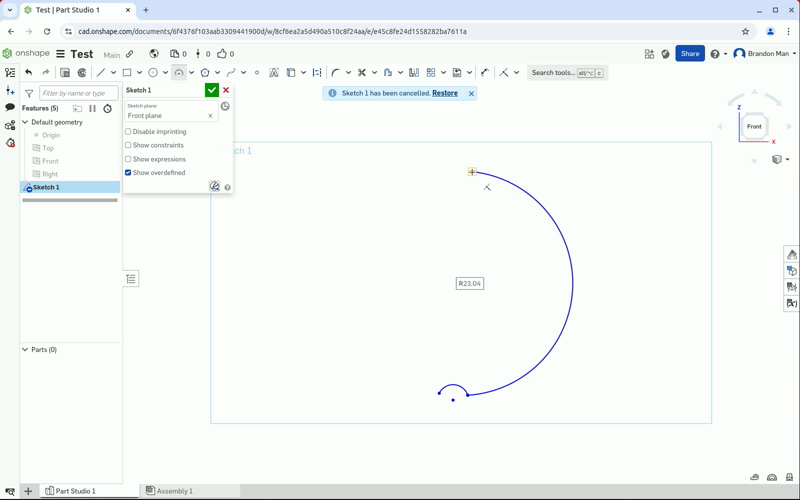
mouse_move(441, 171)
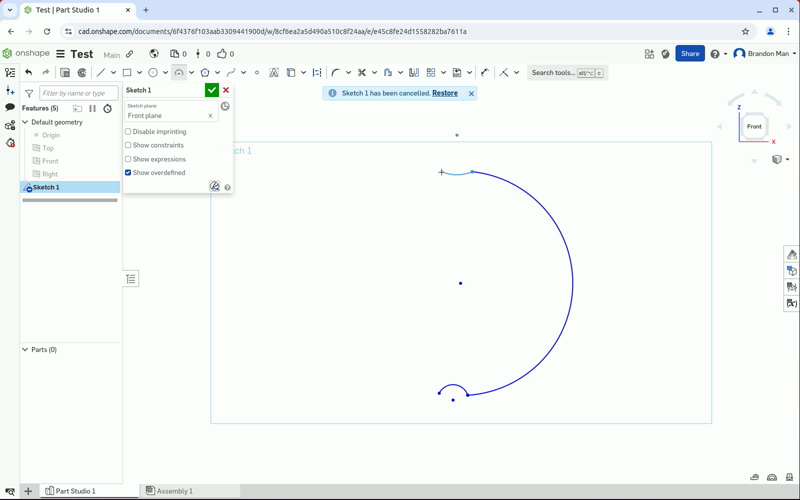
click(441, 171)
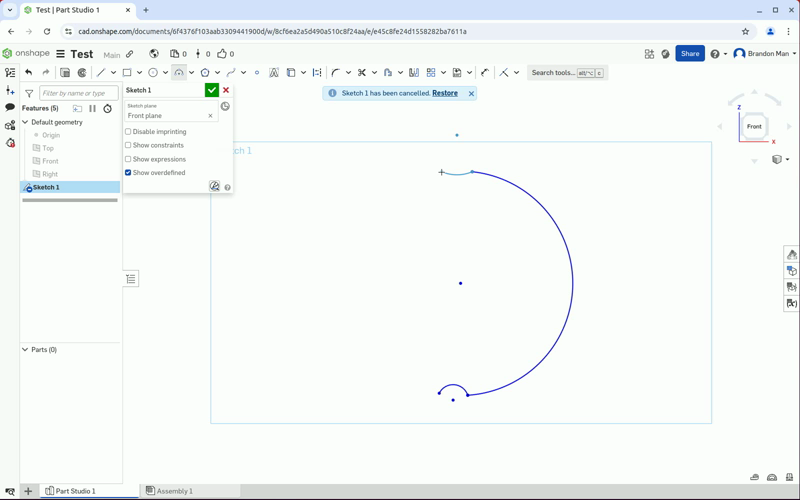
mouse_move(457, 185)
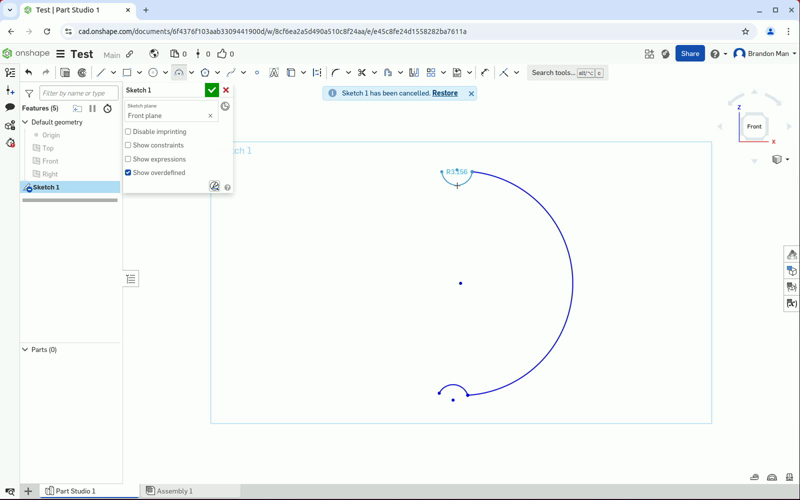
click(457, 185)
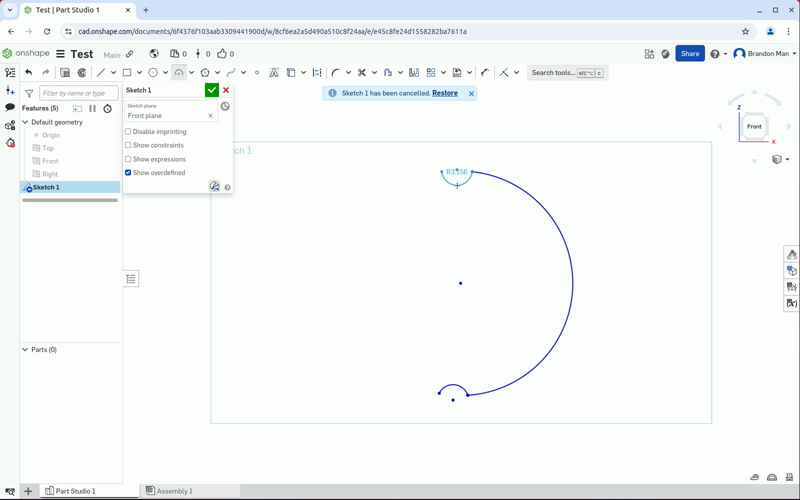
key_up(shift)
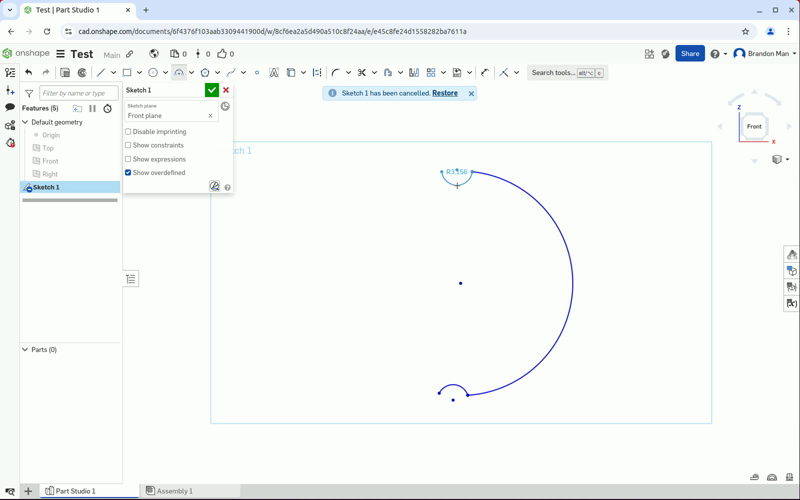
mouse_move(441, 171)
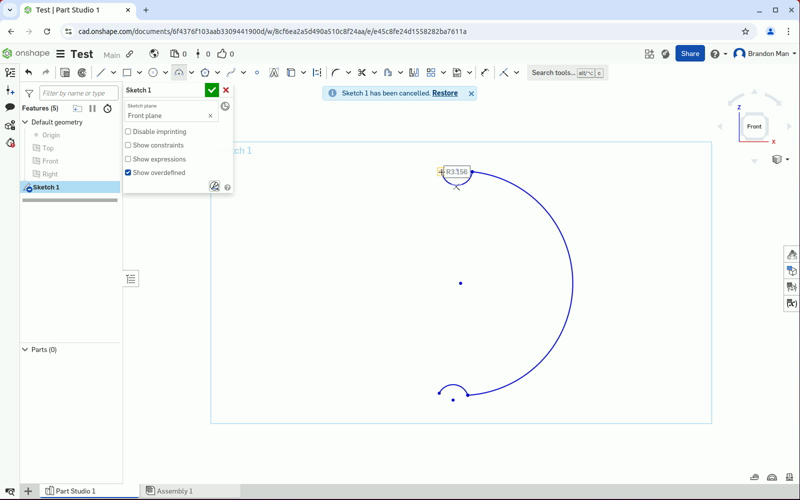
click(441, 171)
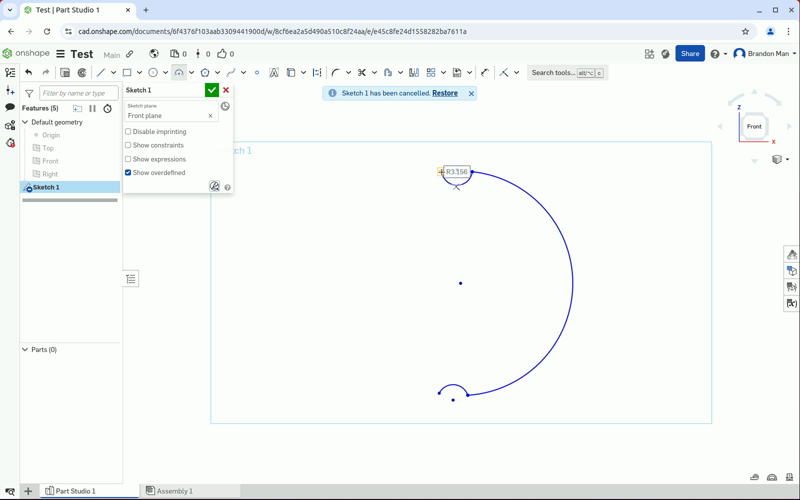
mouse_move(439, 393)
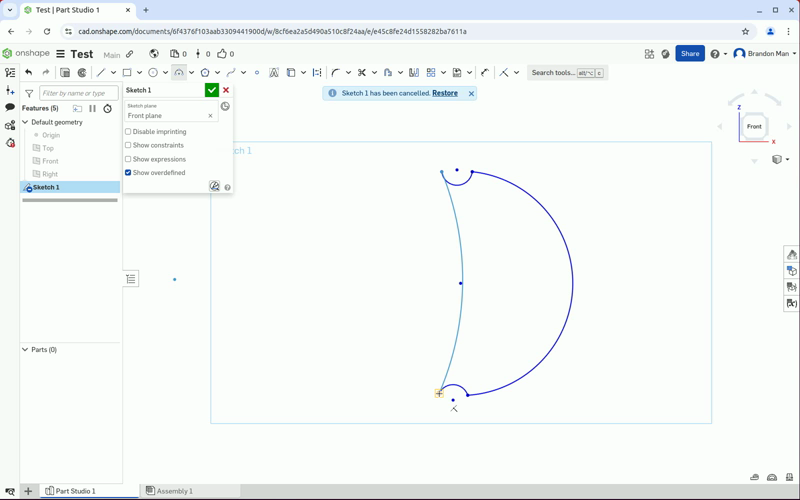
click(439, 393)
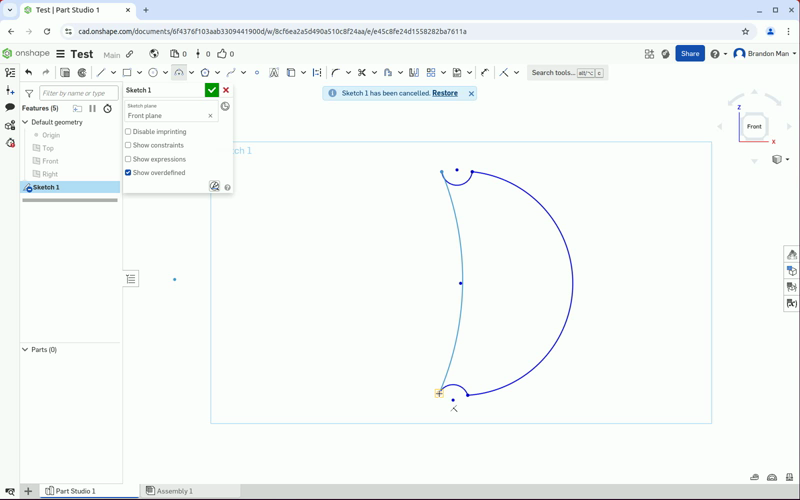
key_down(shift)
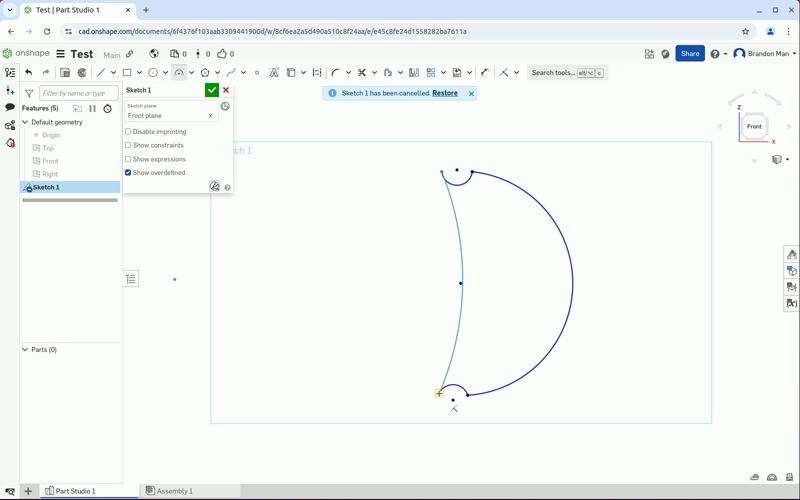
mouse_move(348, 281)
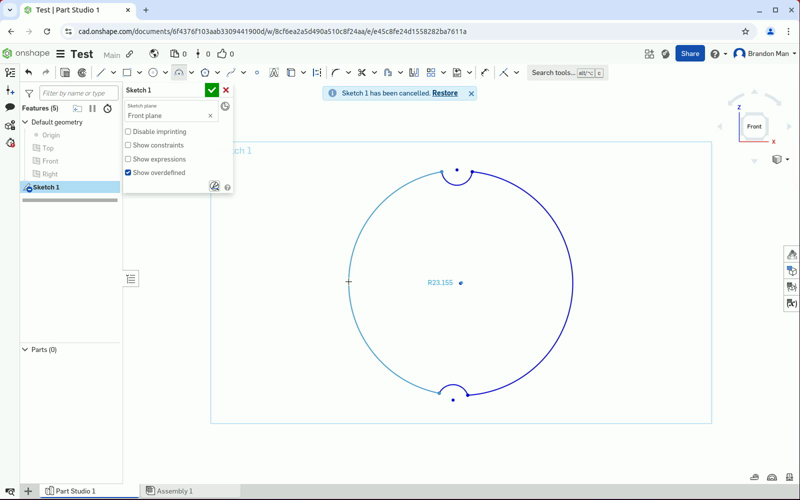
click(348, 281)
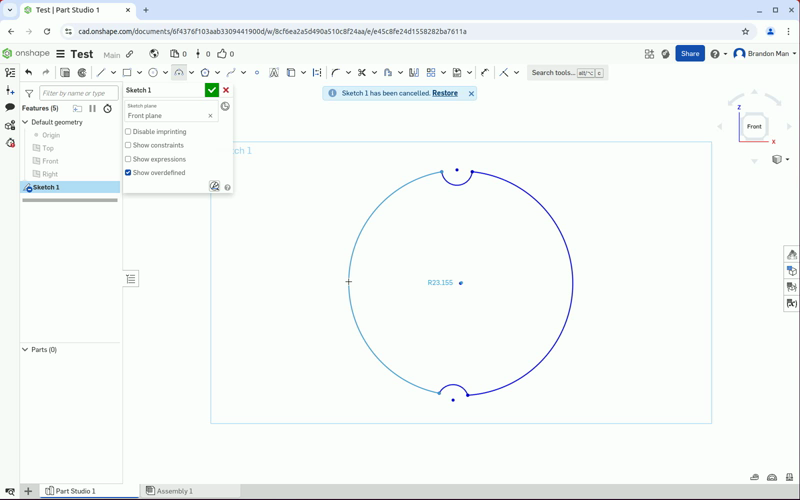
key_up(shift)
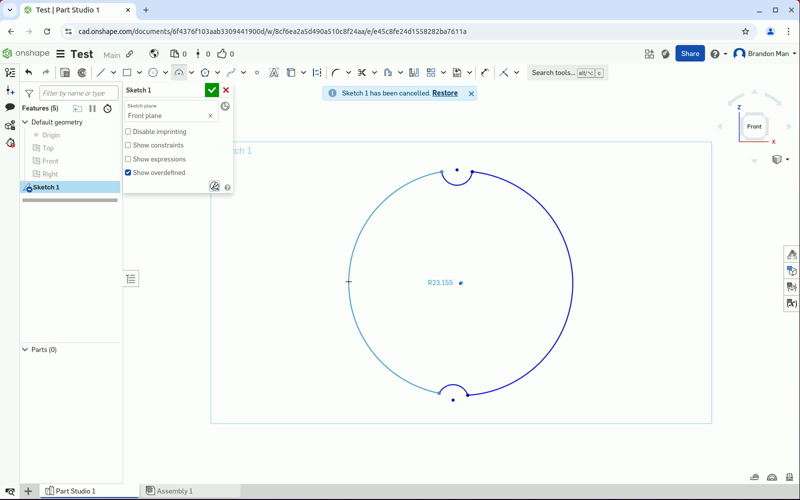
key(esc)
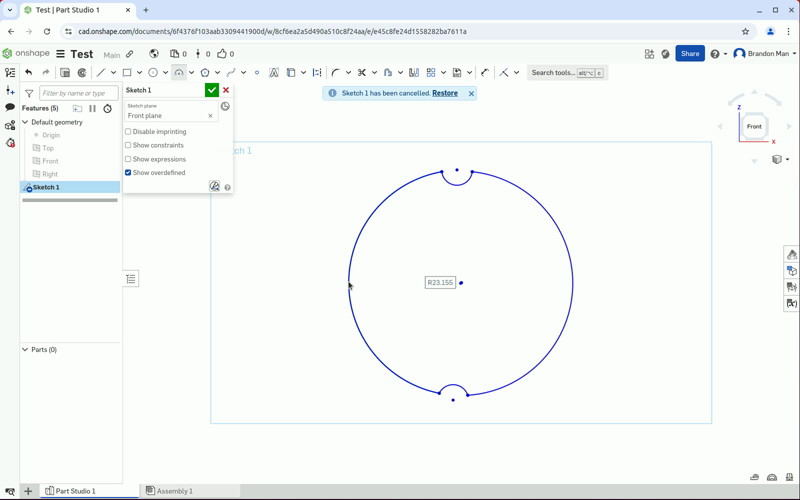
key(a)
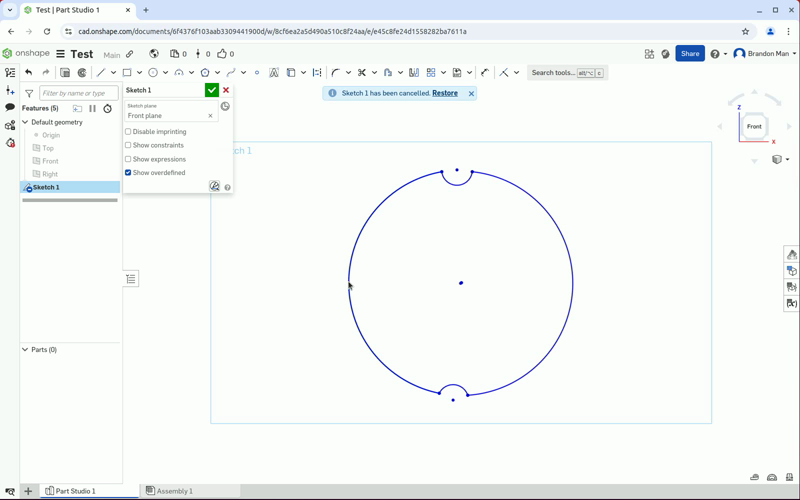
key_down(shift)
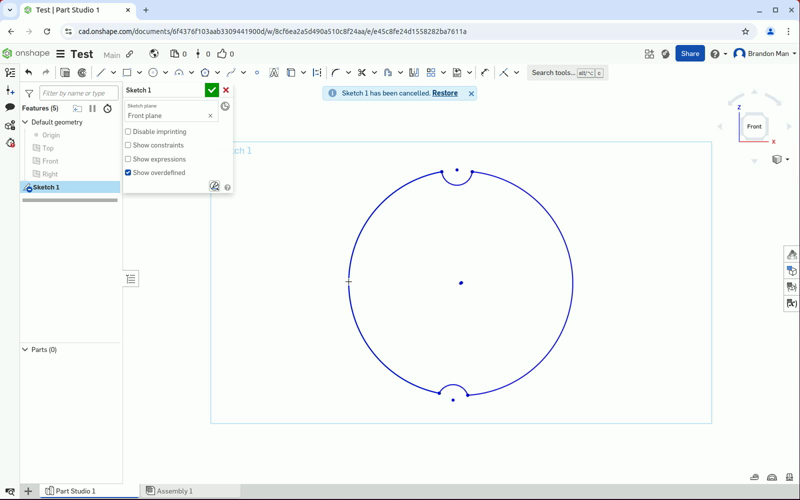
mouse_move(390, 246)
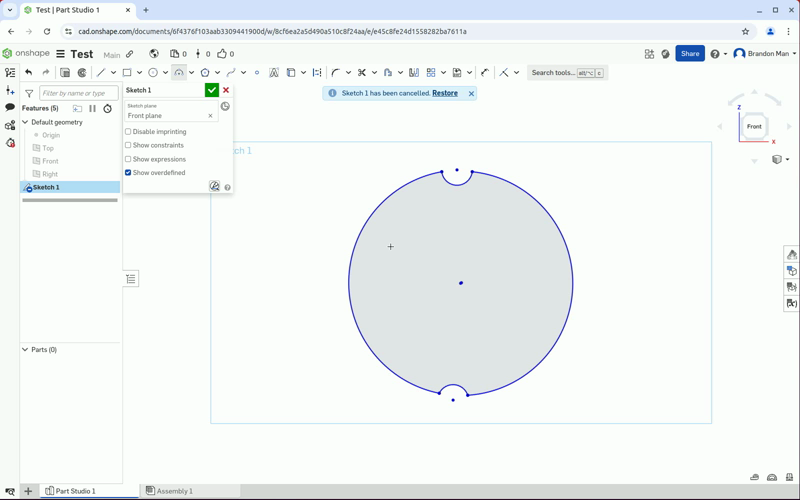
click(390, 246)
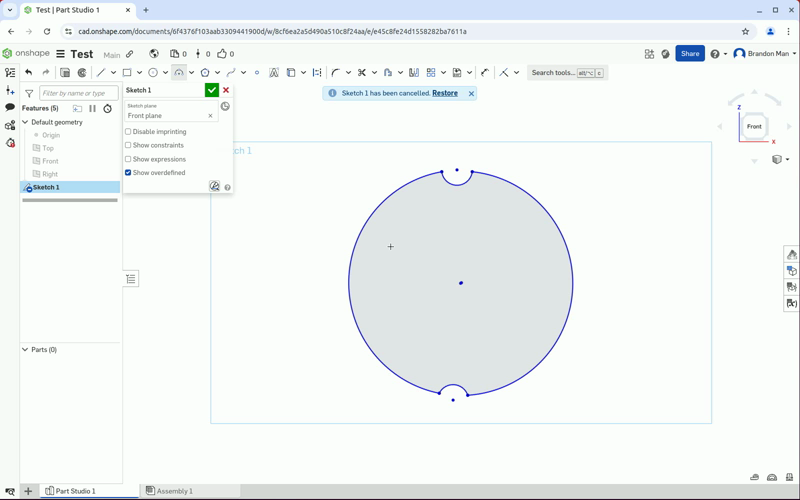
key_up(shift)
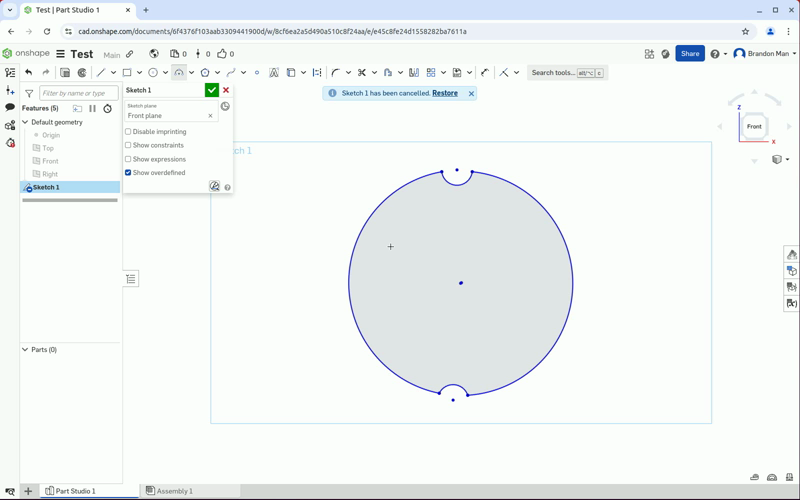
key_down(shift)
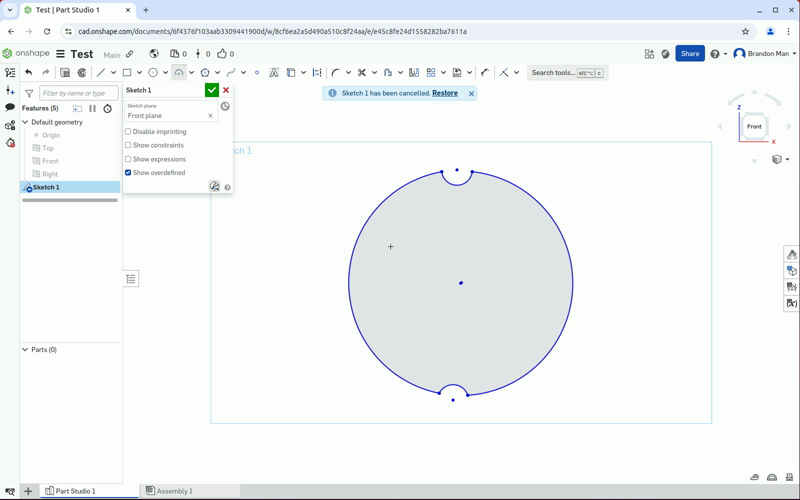
mouse_move(409, 222)
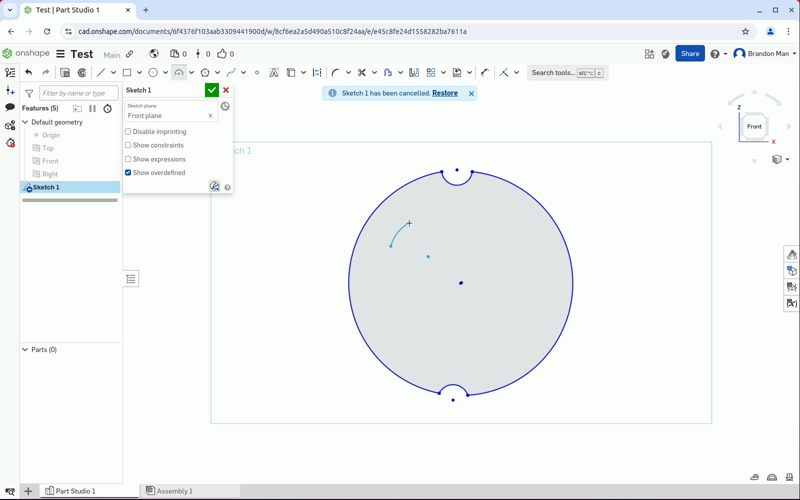
click(409, 222)
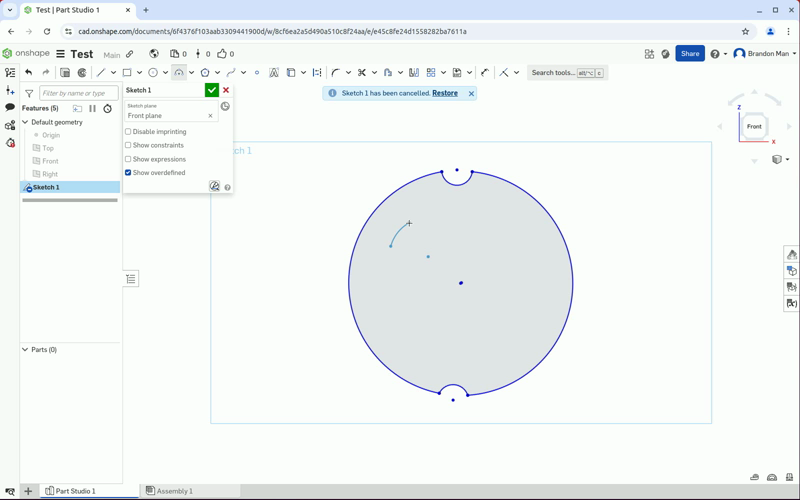
mouse_move(387, 224)
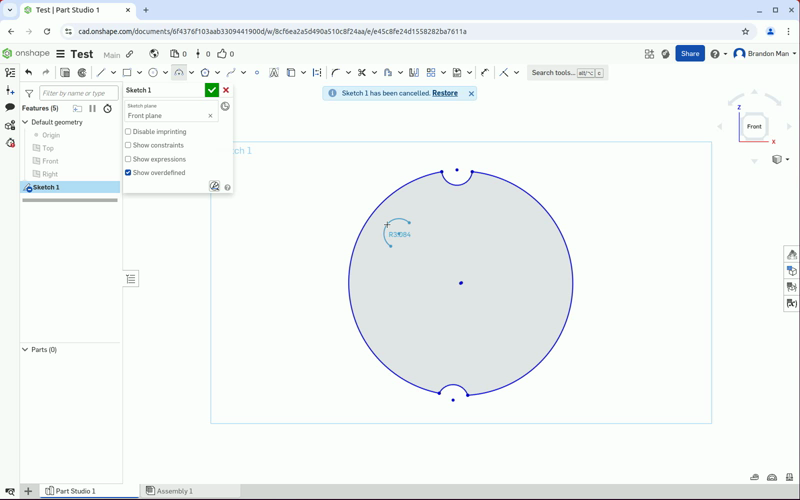
click(387, 224)
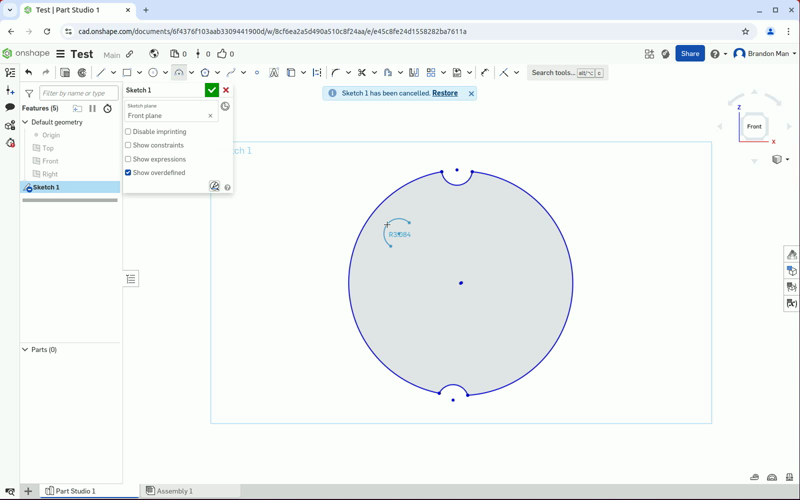
key_up(shift)
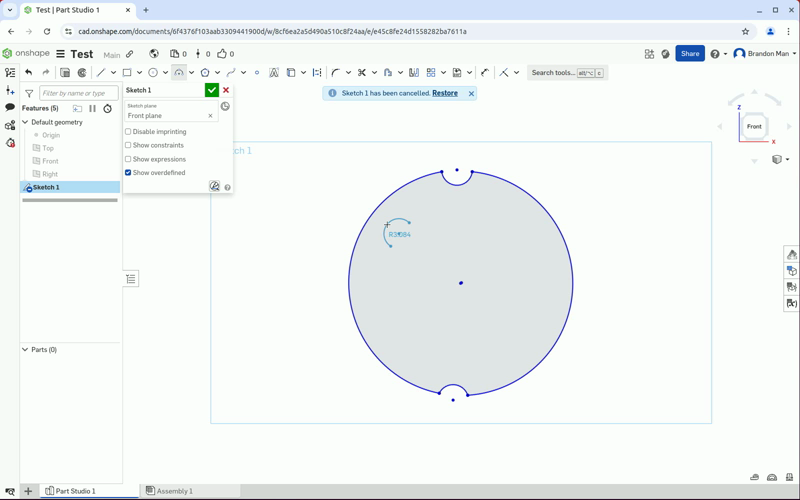
mouse_move(409, 222)
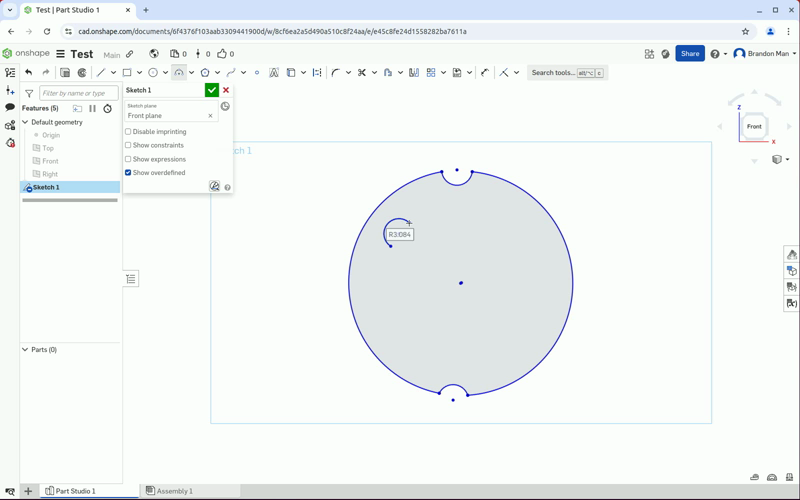
click(409, 222)
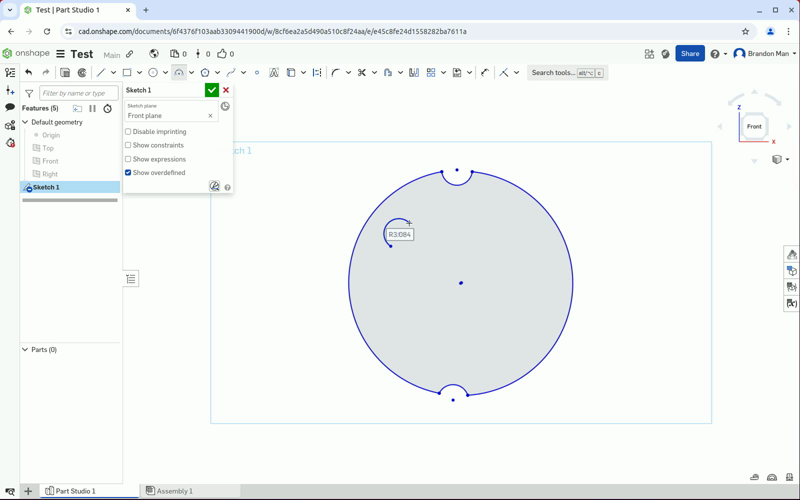
key_down(shift)
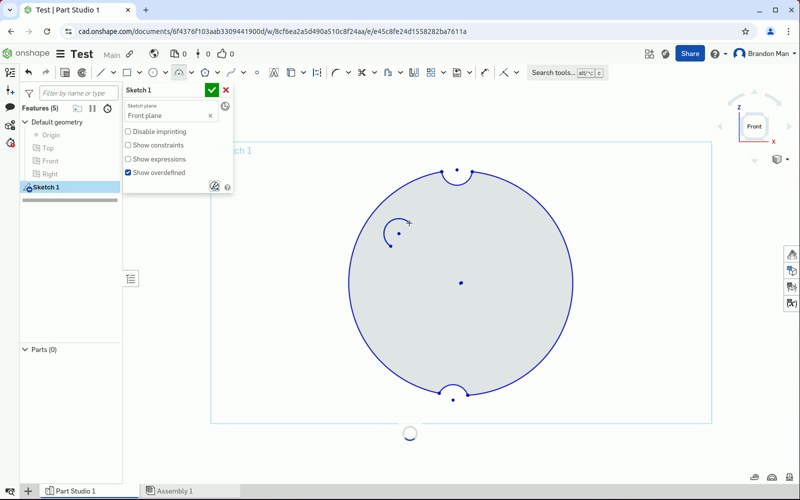
mouse_move(514, 225)
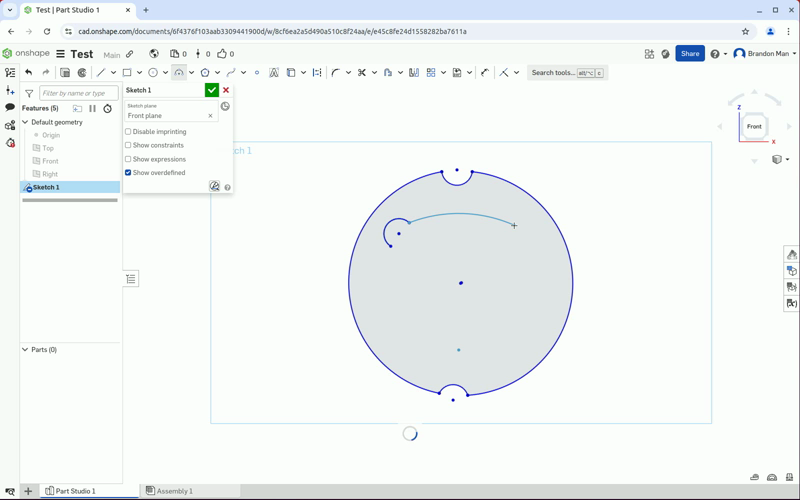
click(514, 225)
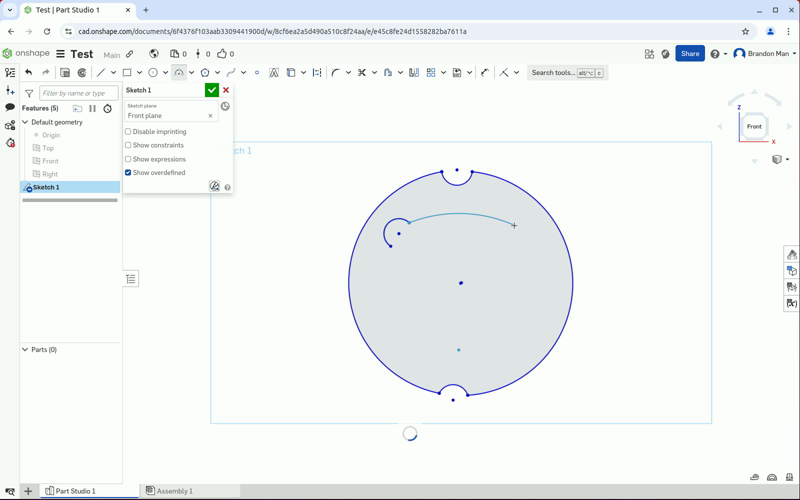
mouse_move(462, 203)
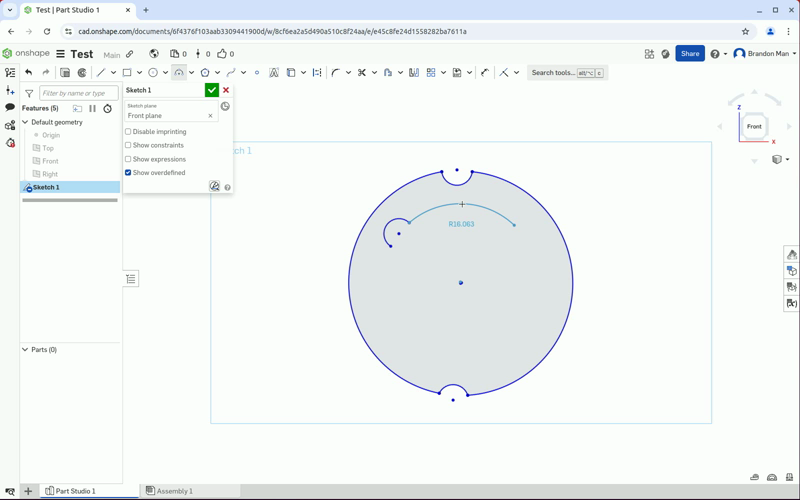
click(462, 203)
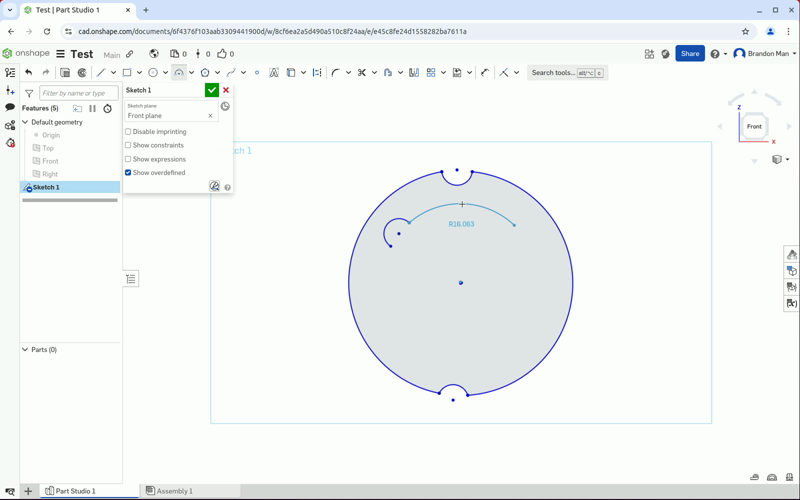
key_up(shift)
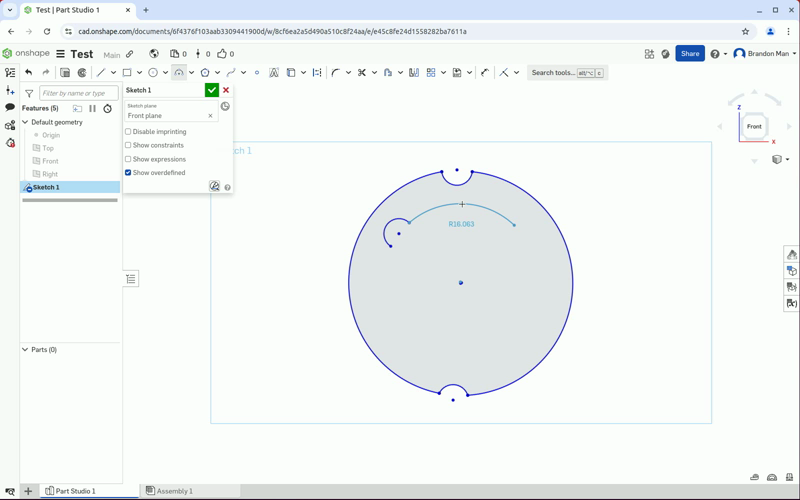
mouse_move(514, 225)
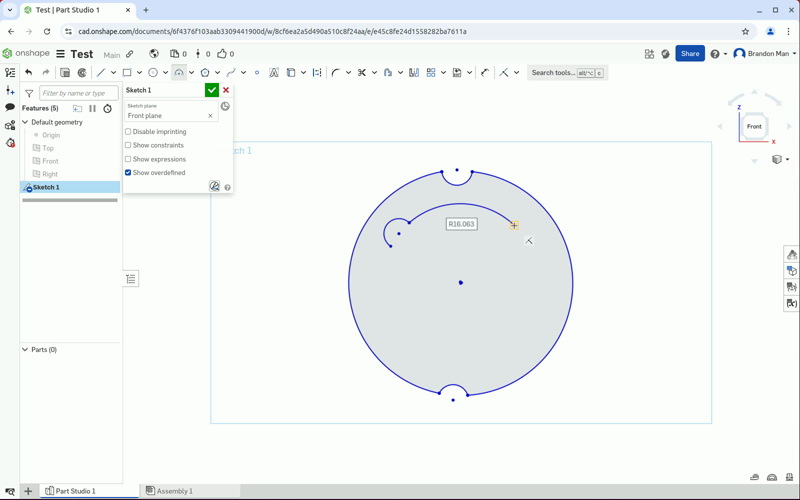
click(514, 225)
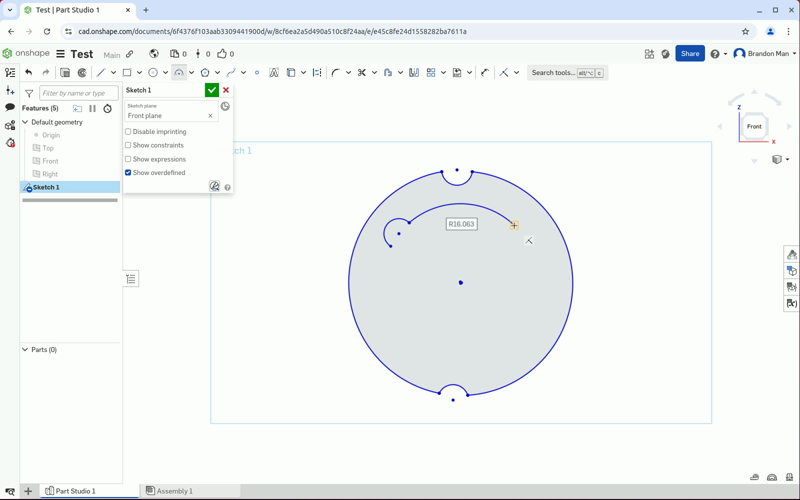
key_down(shift)
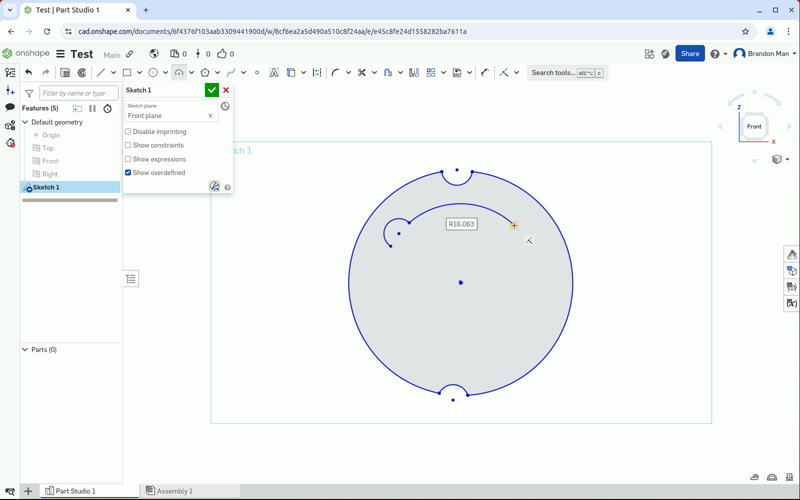
mouse_move(530, 248)
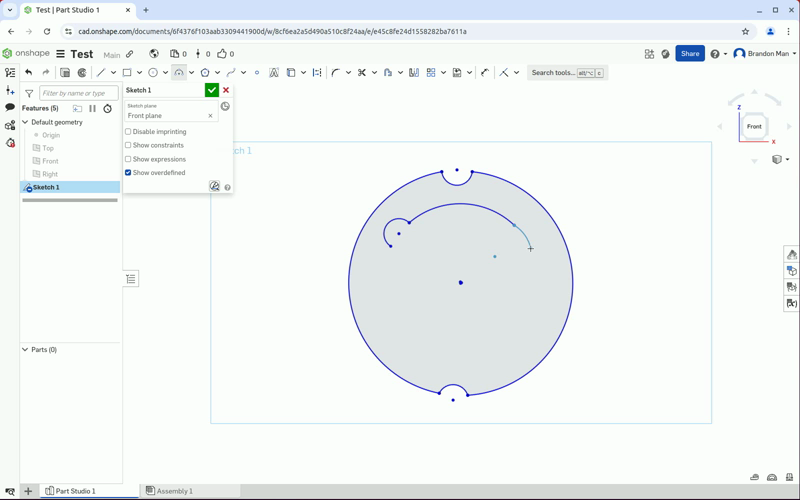
click(530, 248)
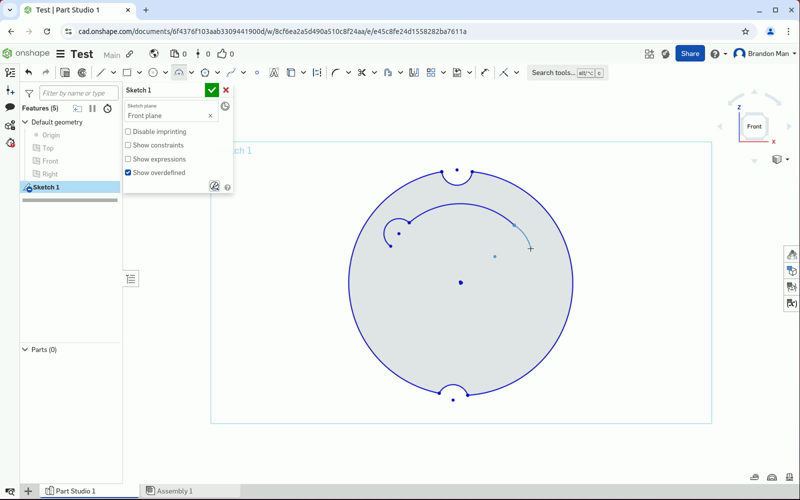
mouse_move(535, 227)
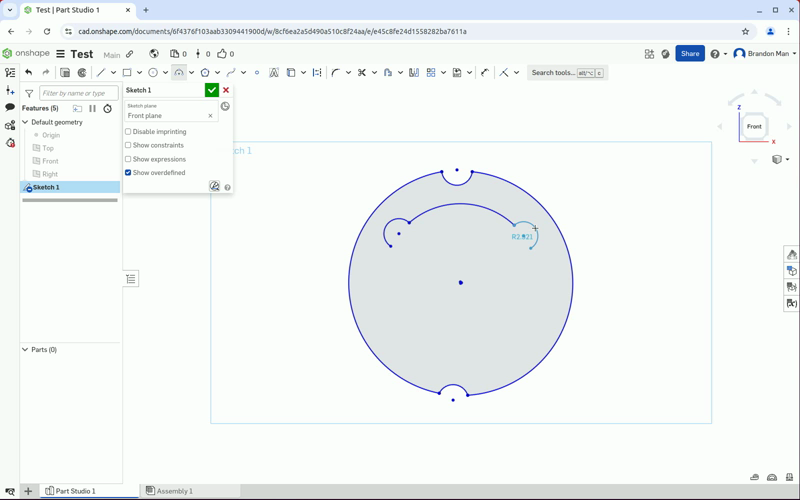
click(535, 227)
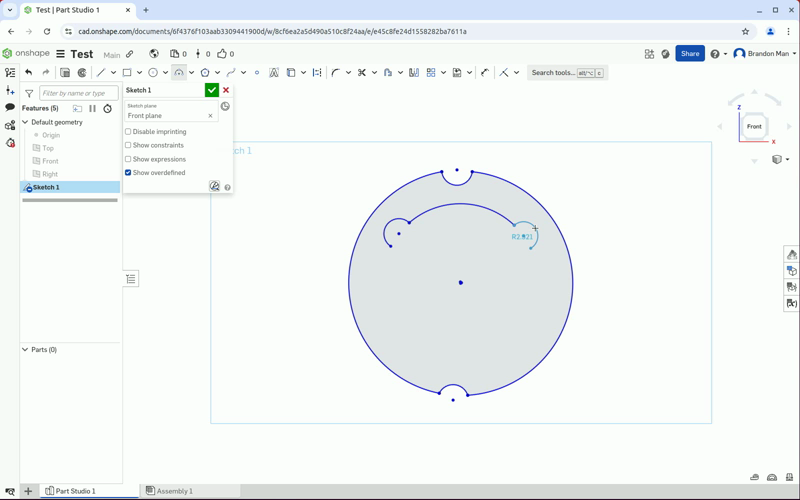
key_up(shift)
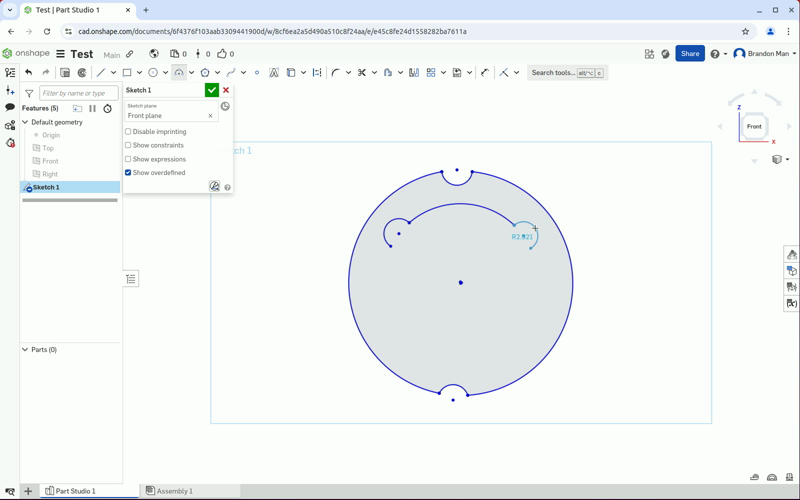
mouse_move(530, 248)
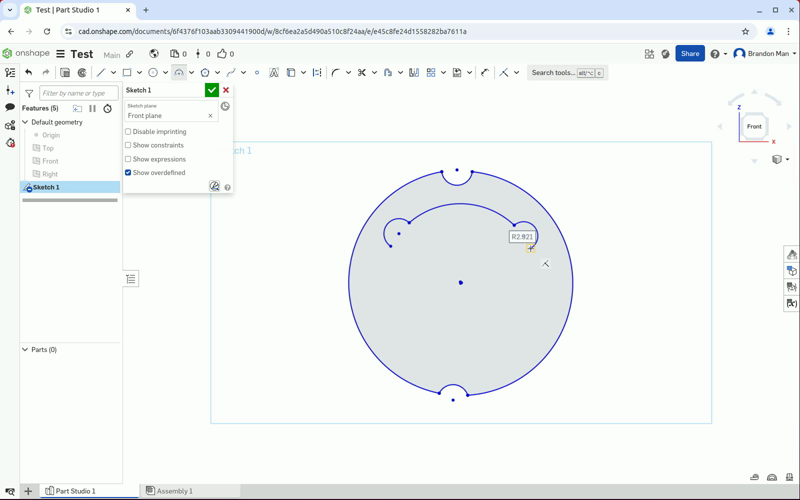
click(530, 248)
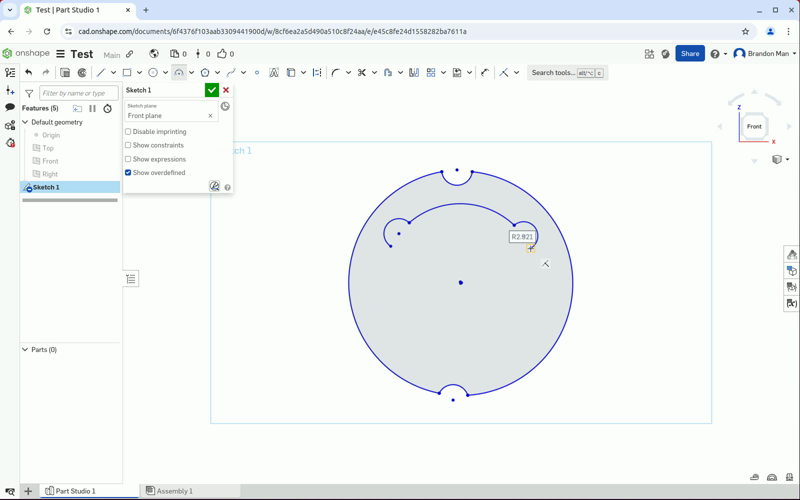
key_down(shift)
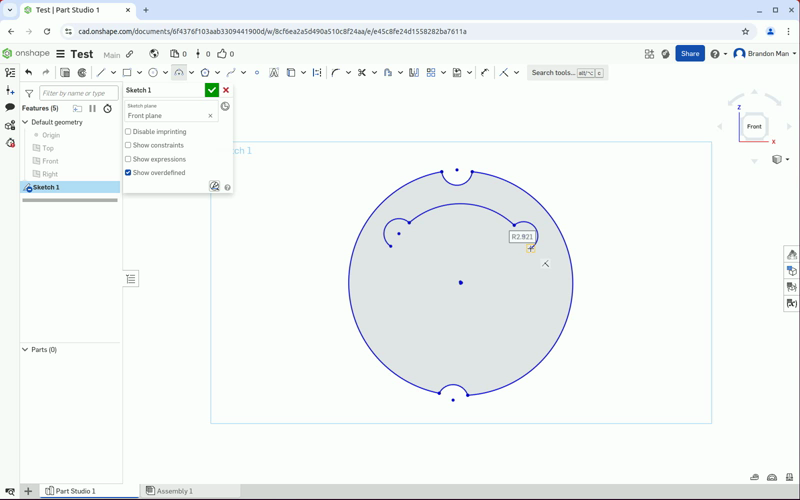
mouse_move(528, 323)
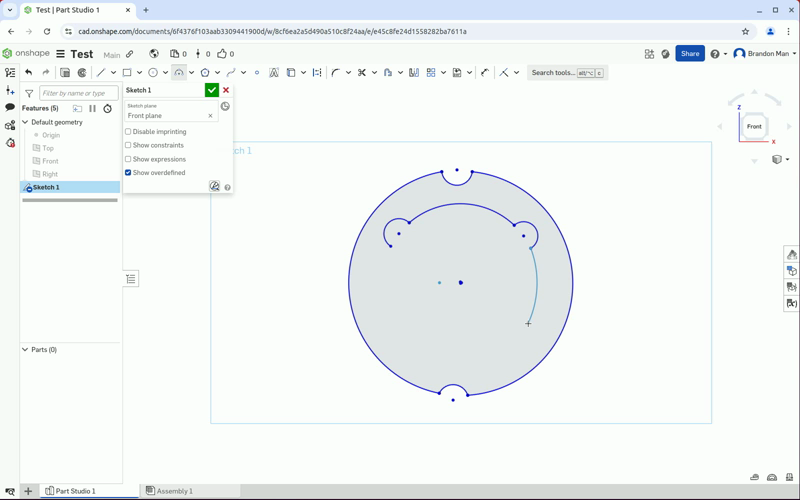
click(528, 323)
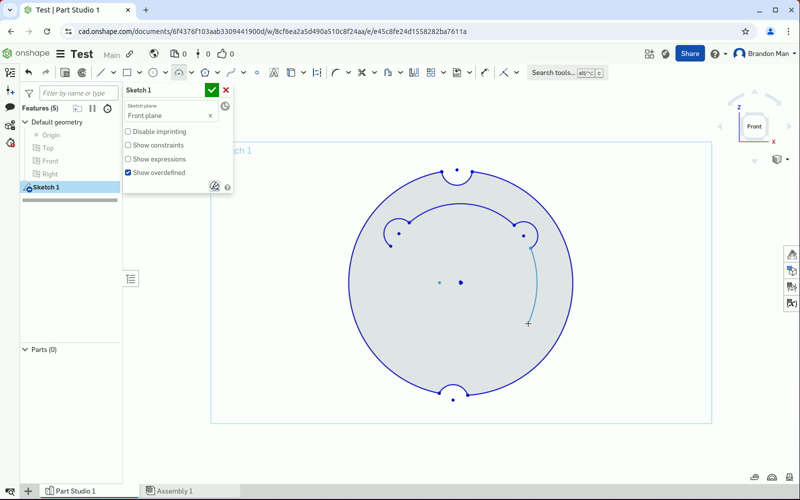
mouse_move(538, 285)
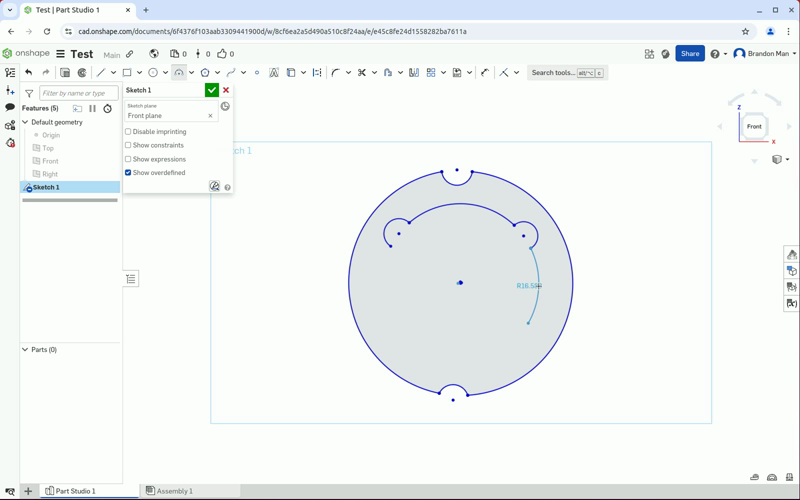
click(538, 285)
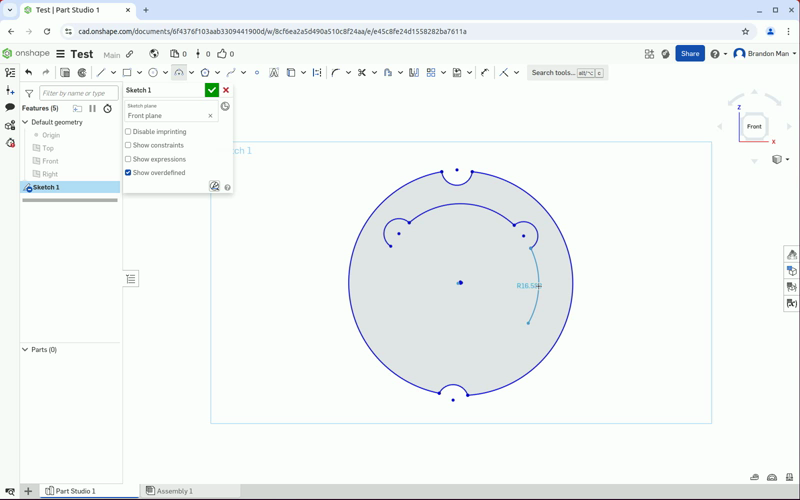
key_up(shift)
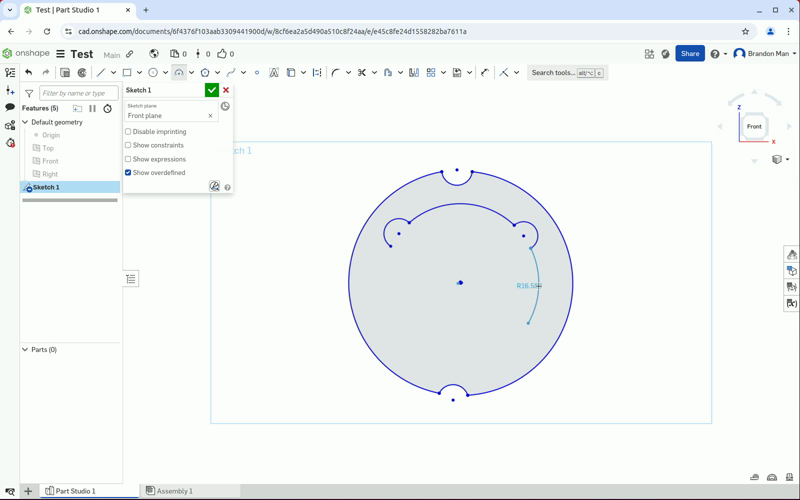
mouse_move(528, 323)
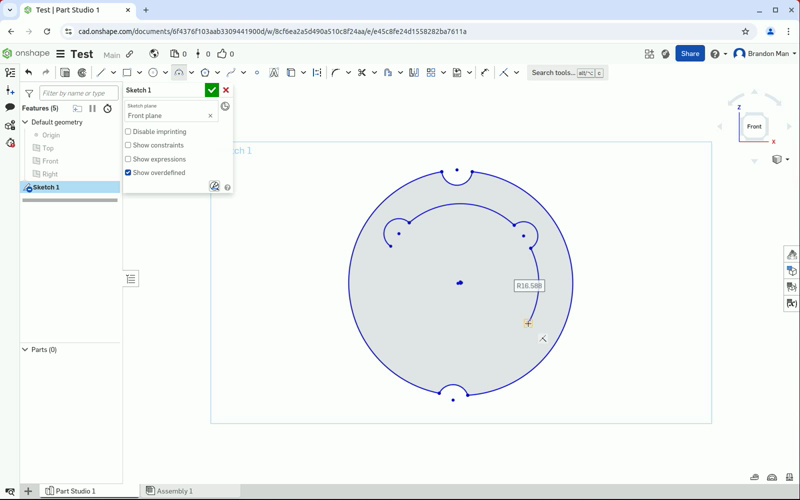
click(528, 323)
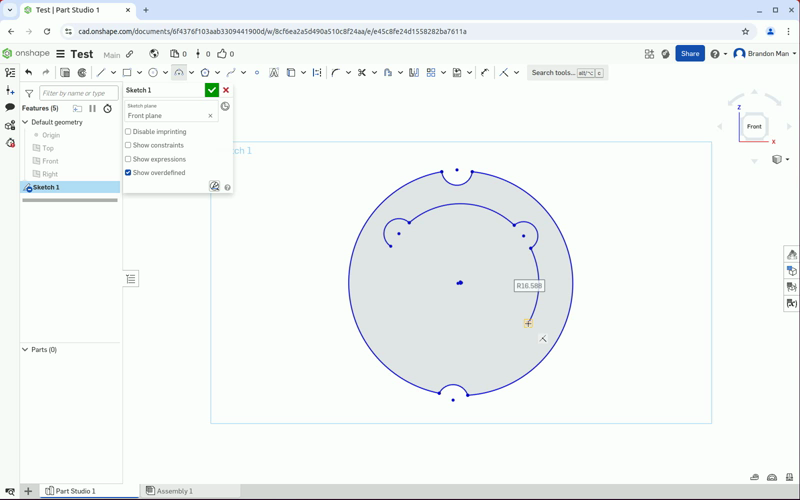
key_down(shift)
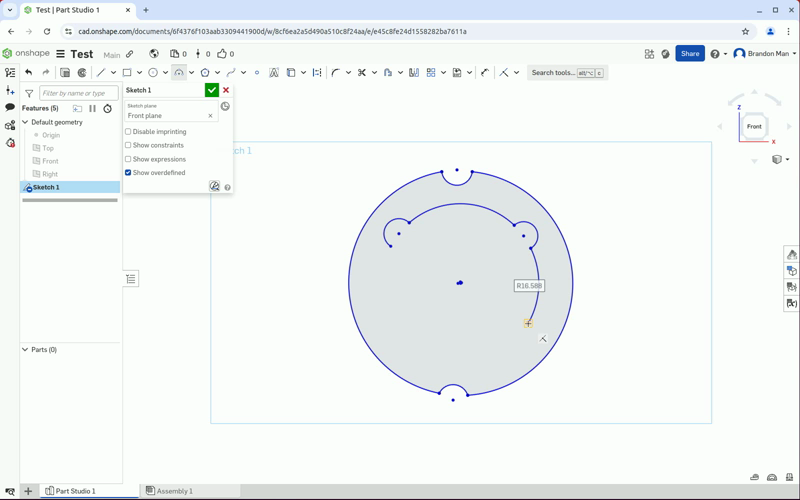
mouse_move(507, 346)
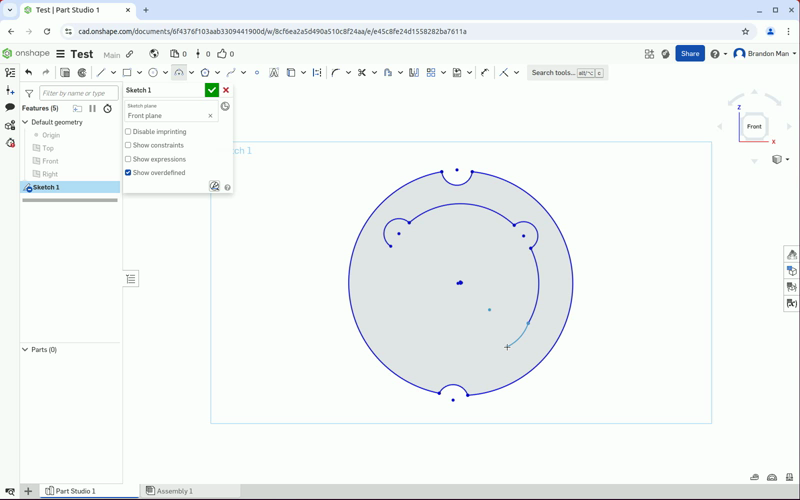
click(507, 346)
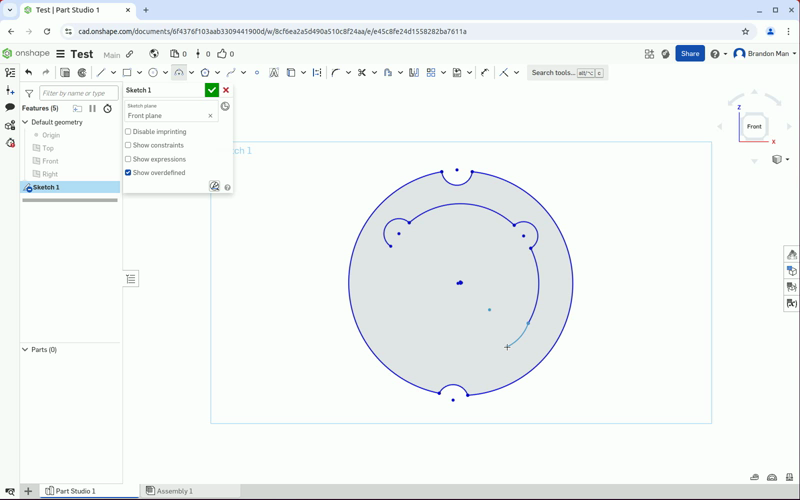
mouse_move(530, 346)
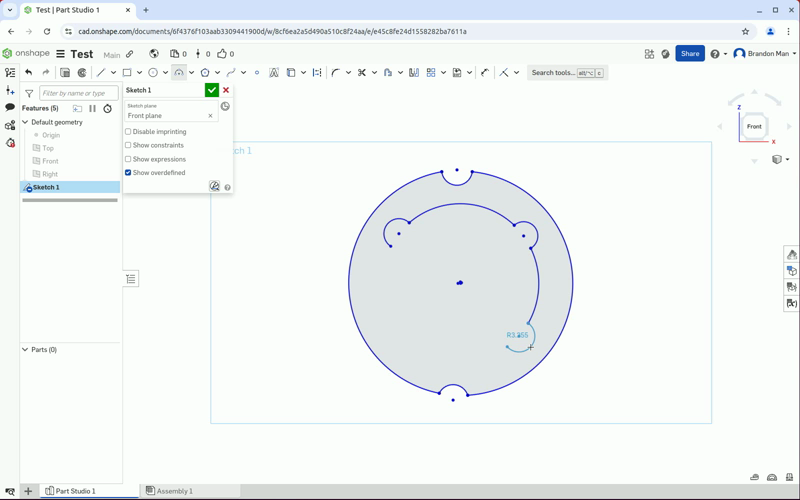
click(530, 346)
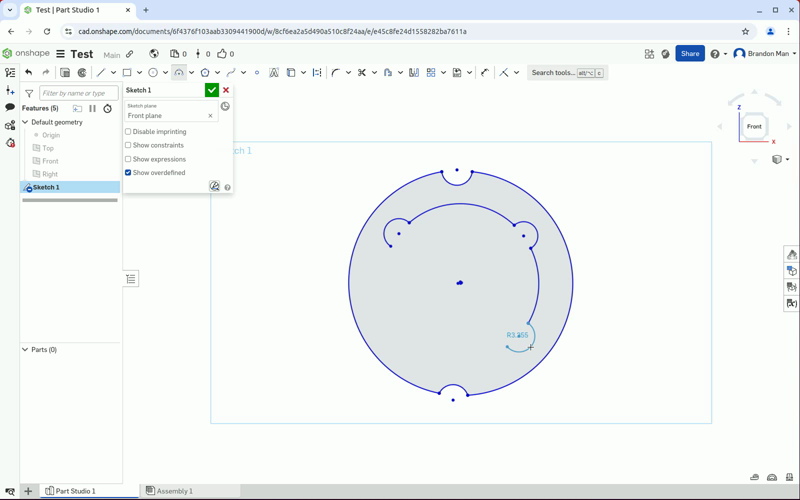
key_up(shift)
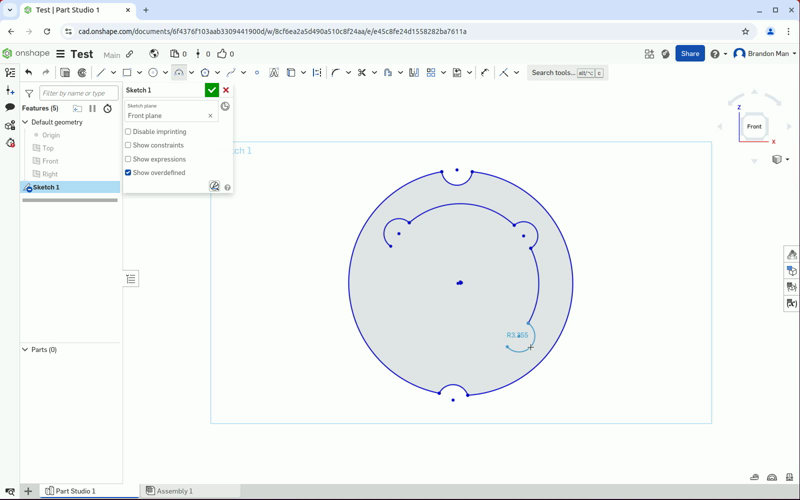
mouse_move(507, 346)
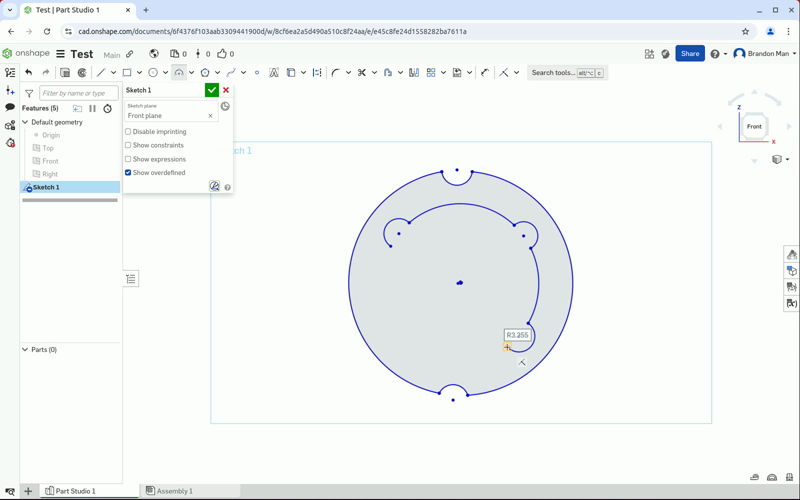
click(507, 346)
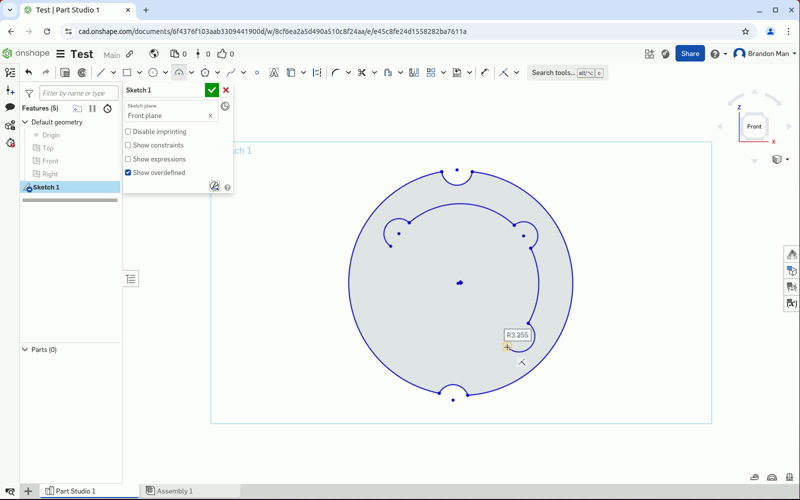
key_down(shift)
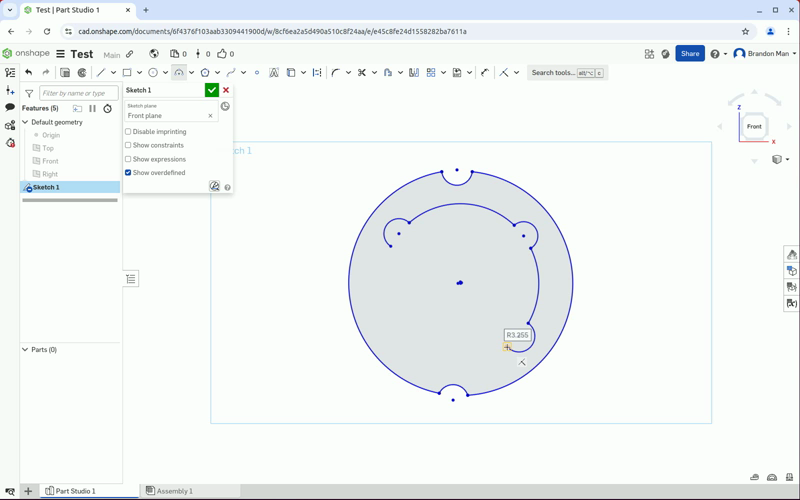
mouse_move(420, 351)
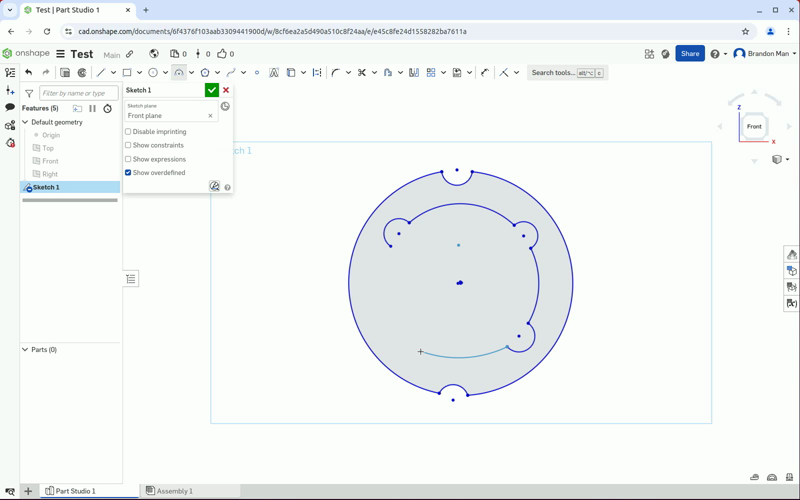
click(420, 351)
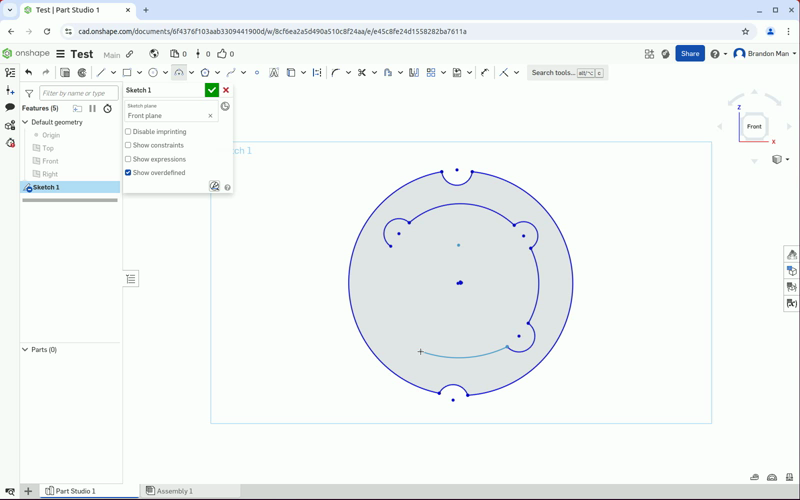
mouse_move(464, 361)
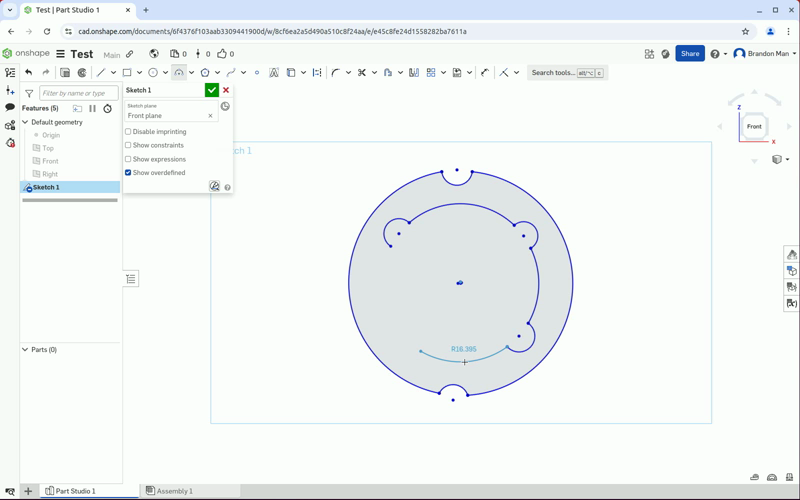
click(464, 361)
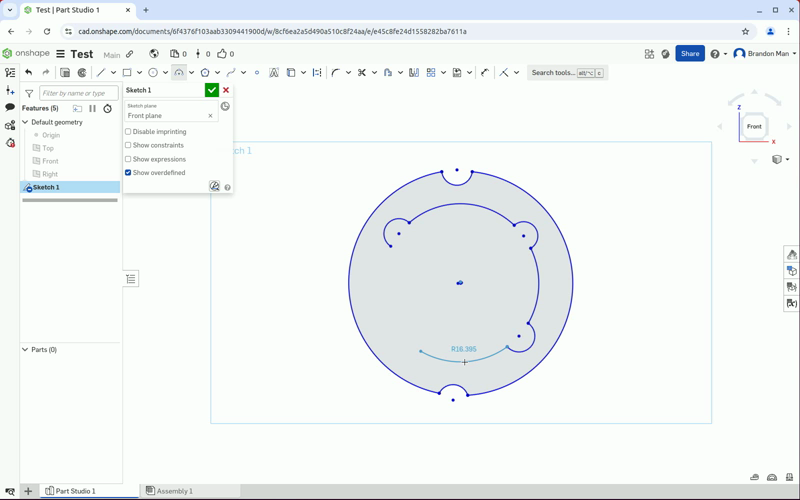
key_up(shift)
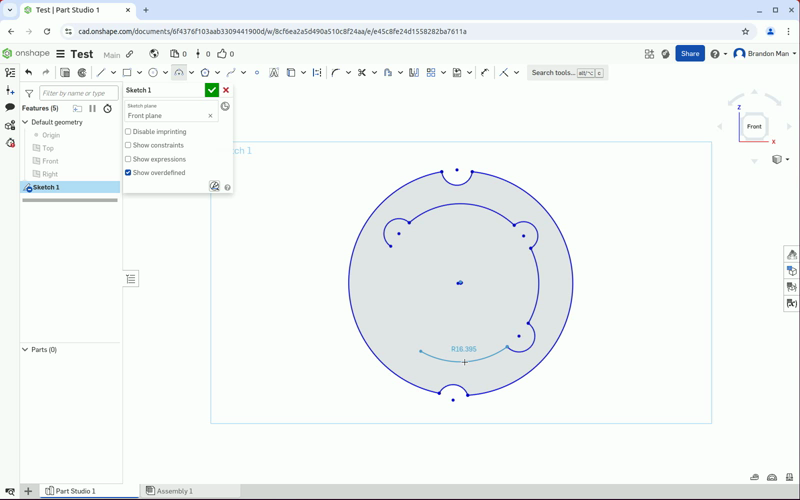
mouse_move(420, 351)
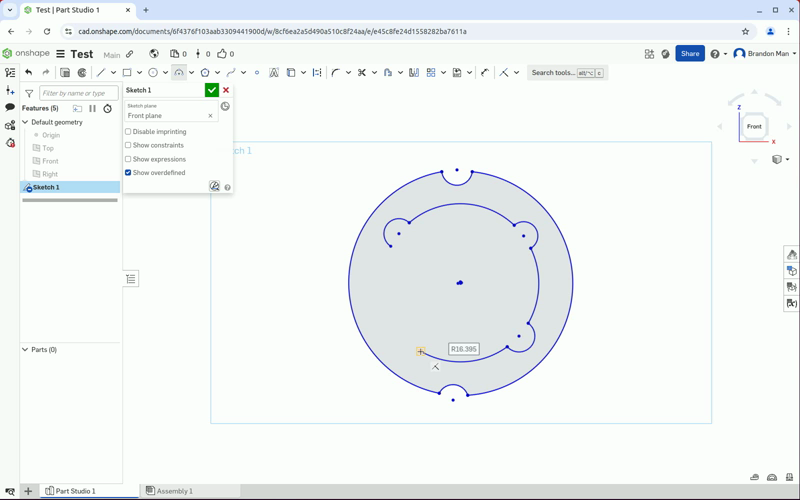
click(420, 351)
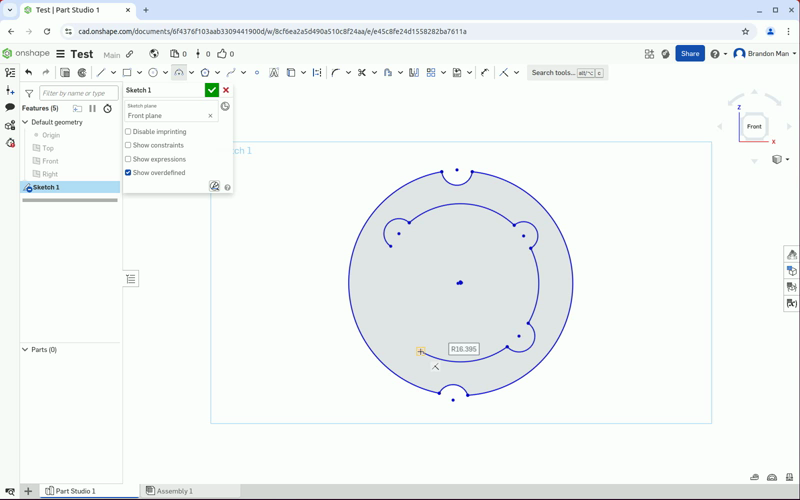
key_down(shift)
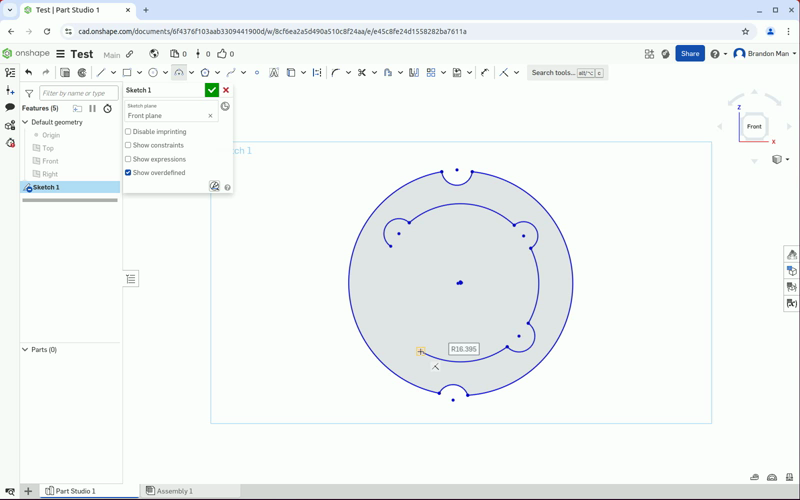
mouse_move(397, 332)
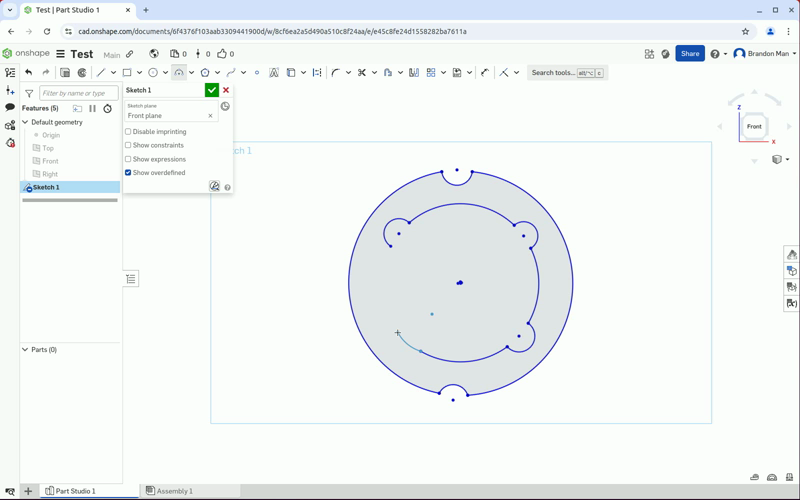
click(397, 332)
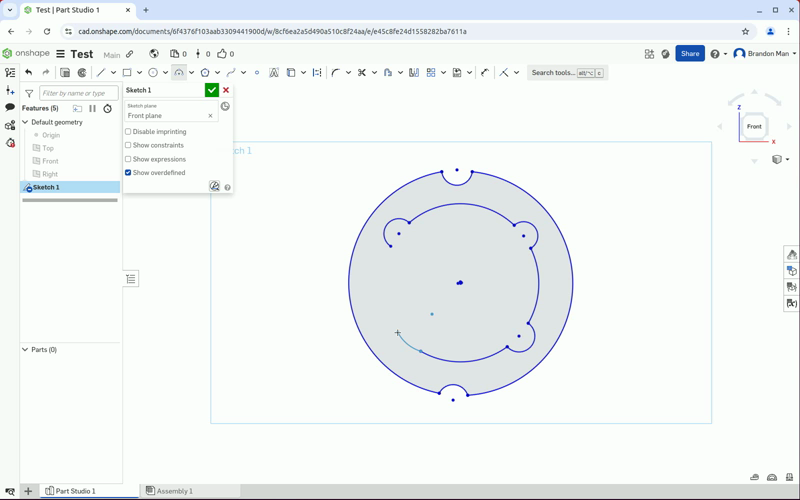
mouse_move(398, 354)
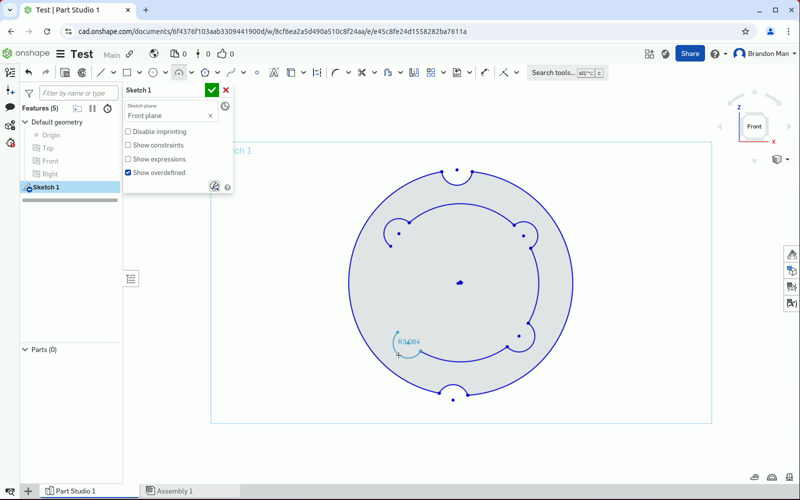
click(398, 354)
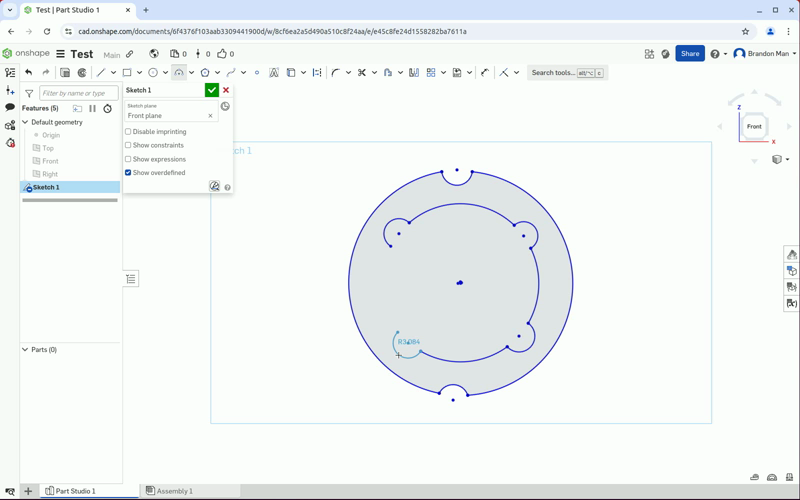
key_up(shift)
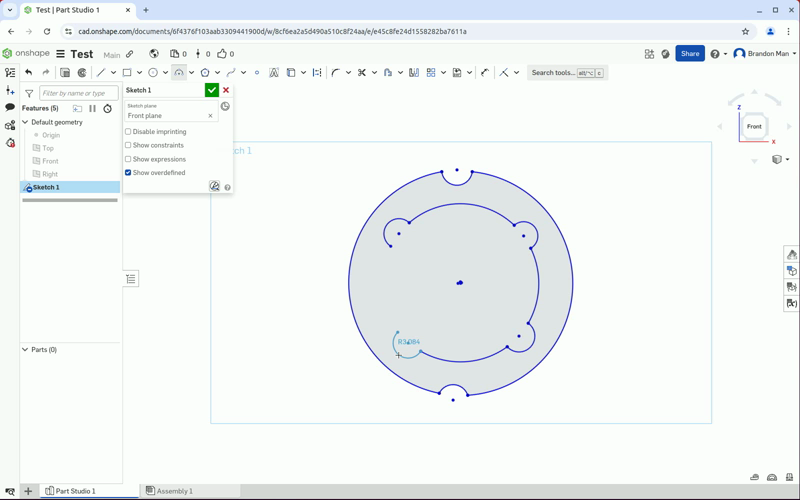
mouse_move(397, 332)
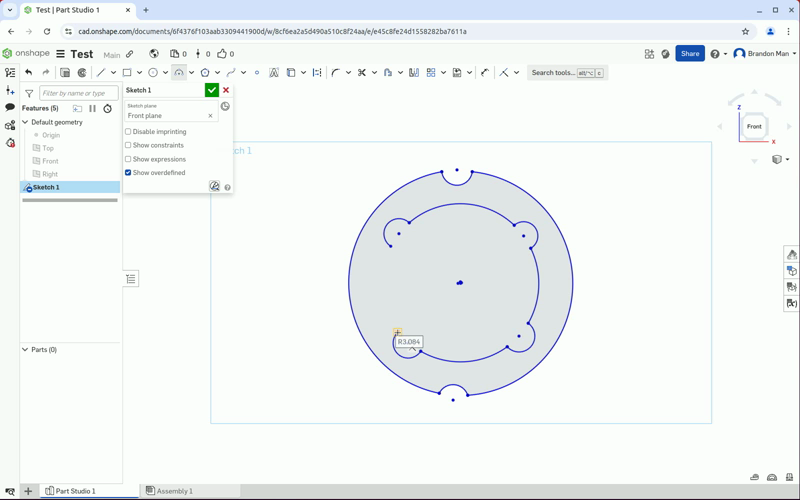
click(397, 332)
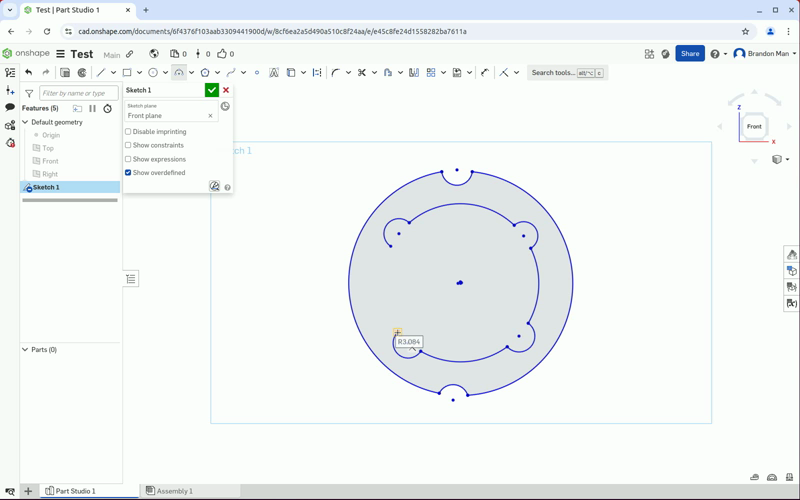
mouse_move(390, 246)
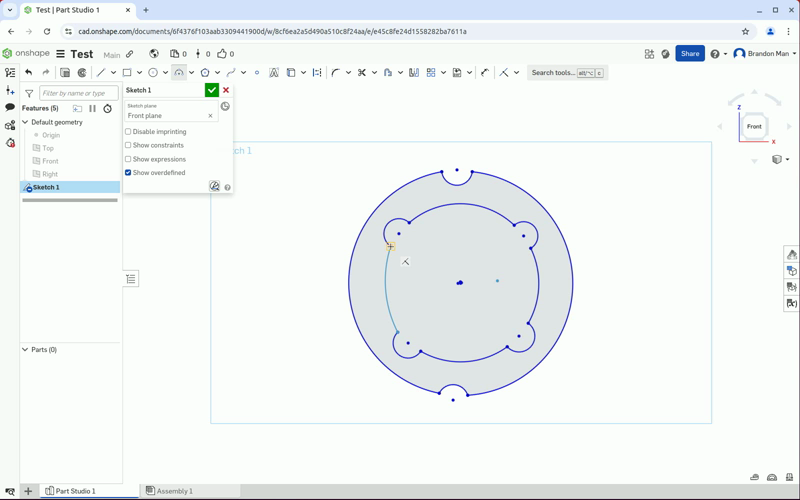
click(390, 246)
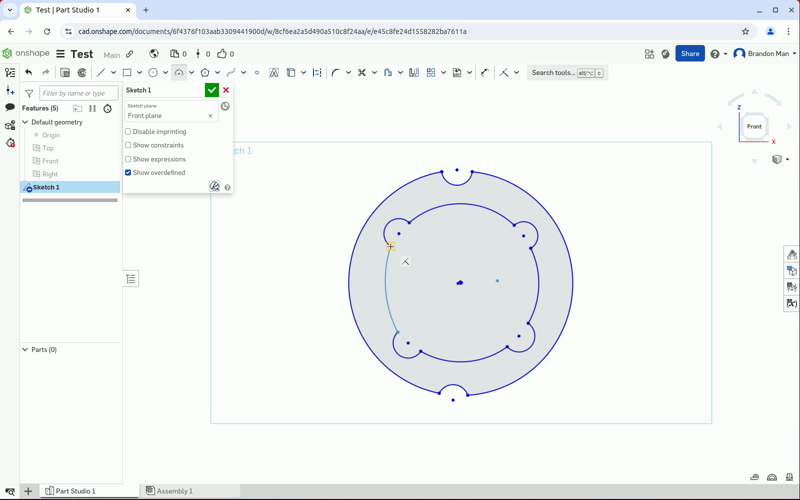
key_down(shift)
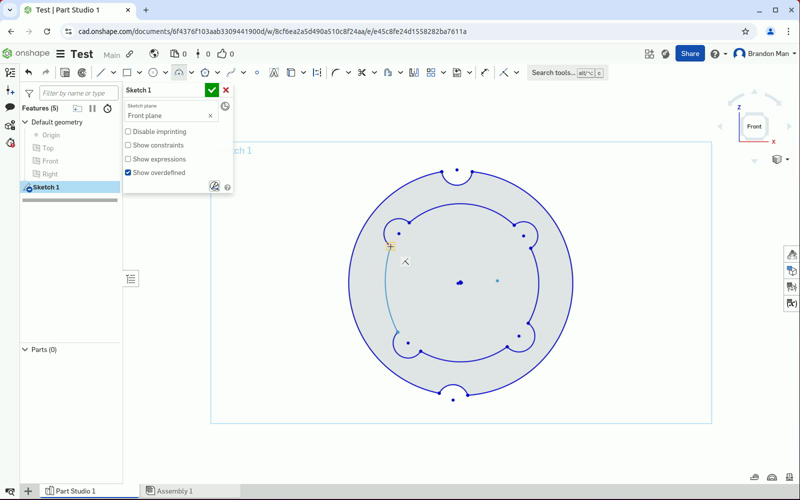
mouse_move(381, 290)
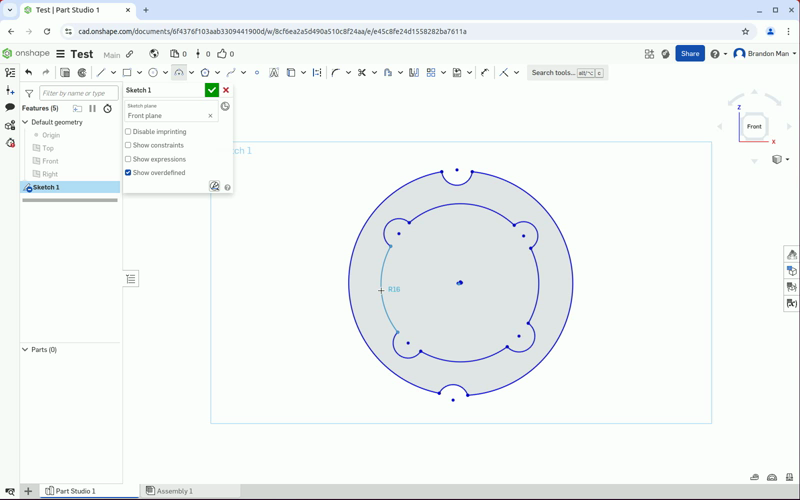
click(381, 290)
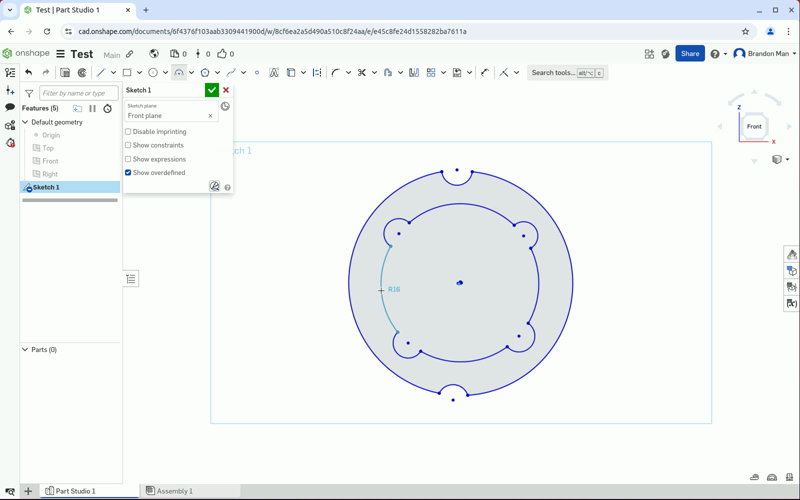
key_up(shift)
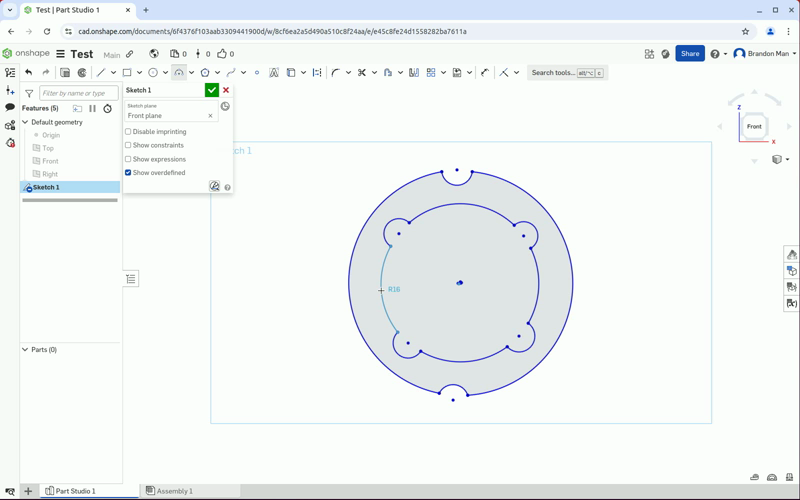
key(esc)
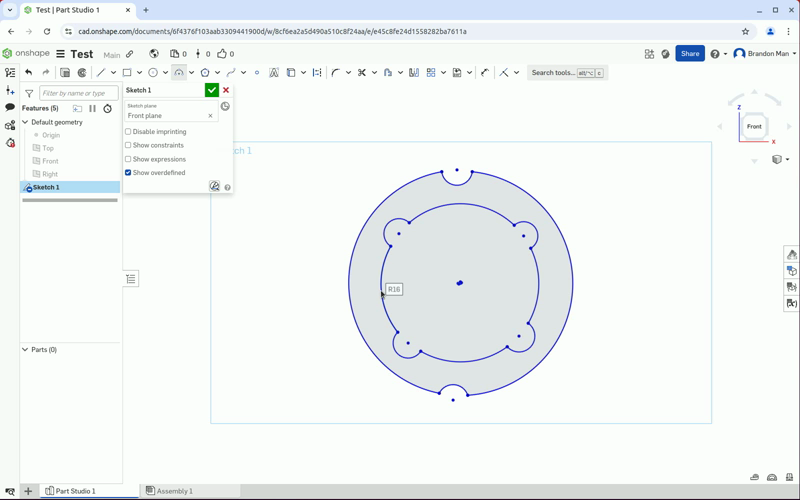
mouse_move(425, 369)
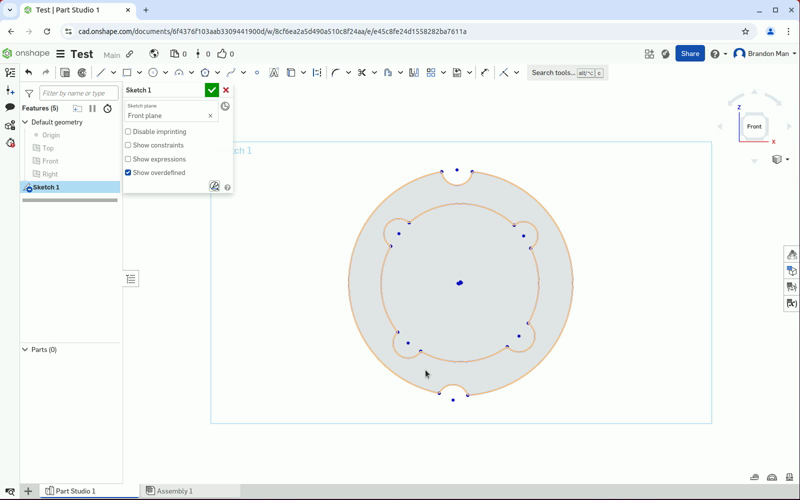
click(425, 369)
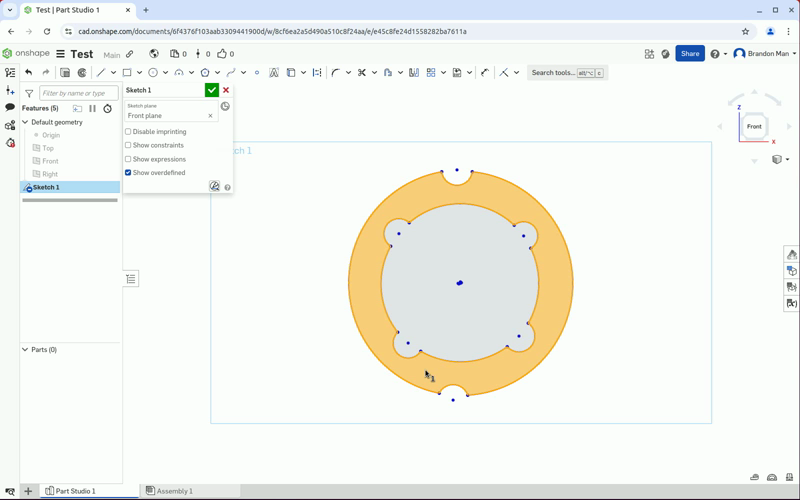
mouse_move(73, 352)
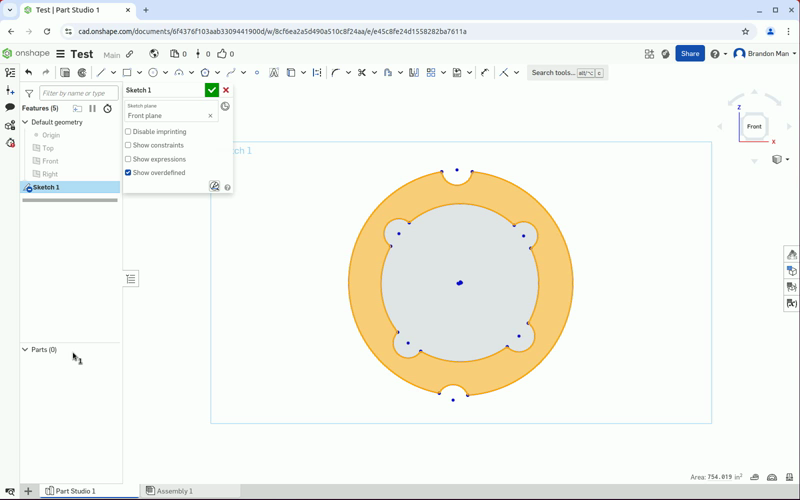
key(shift+y)
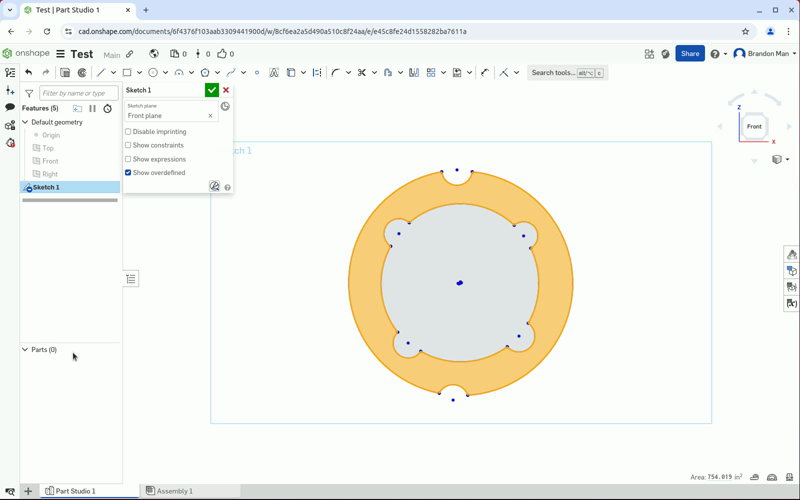
key(shift+e)
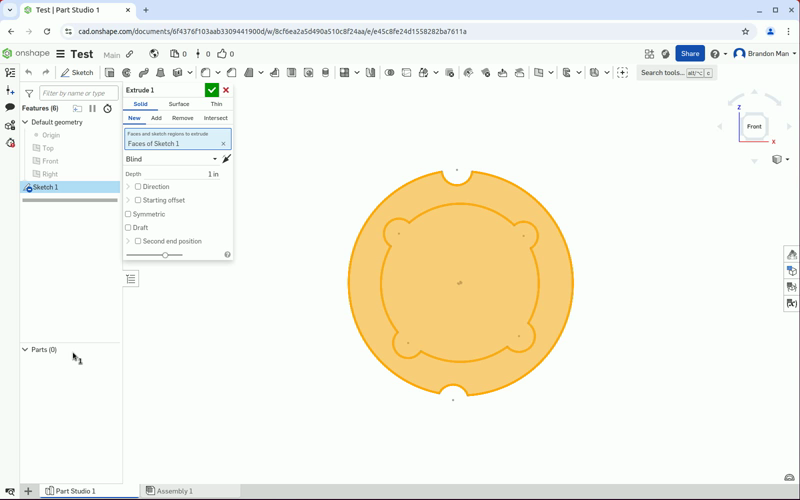
mouse_move(143, 106)
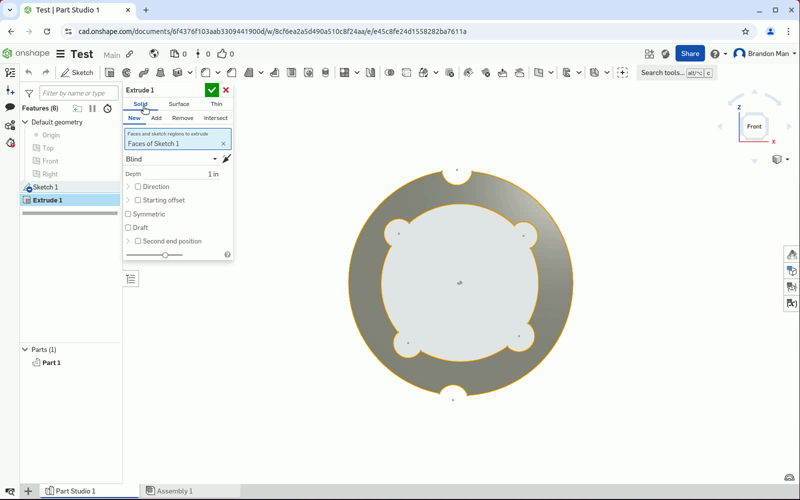
click(143, 106)
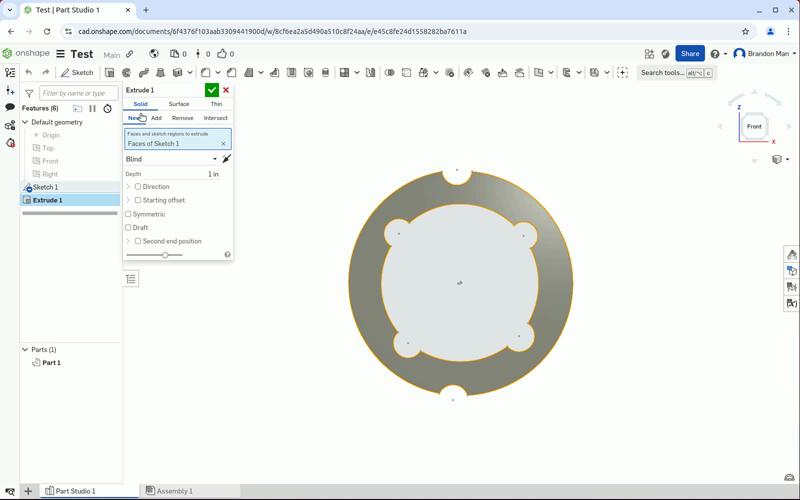
mouse_move(137, 120)
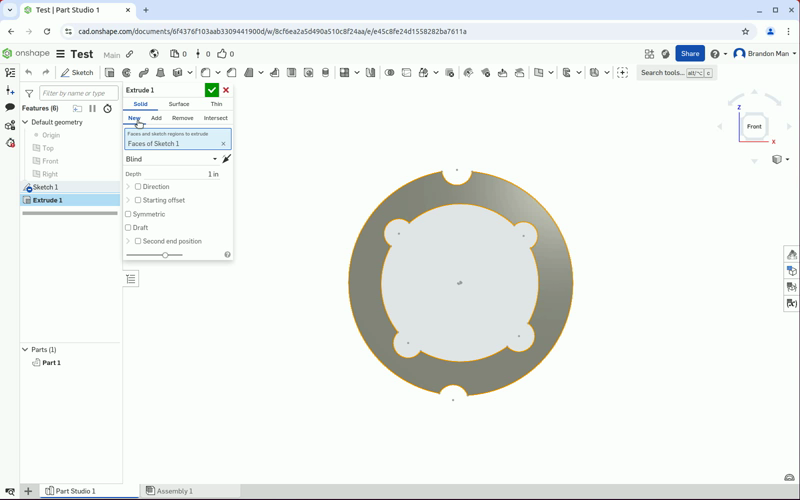
click(137, 120)
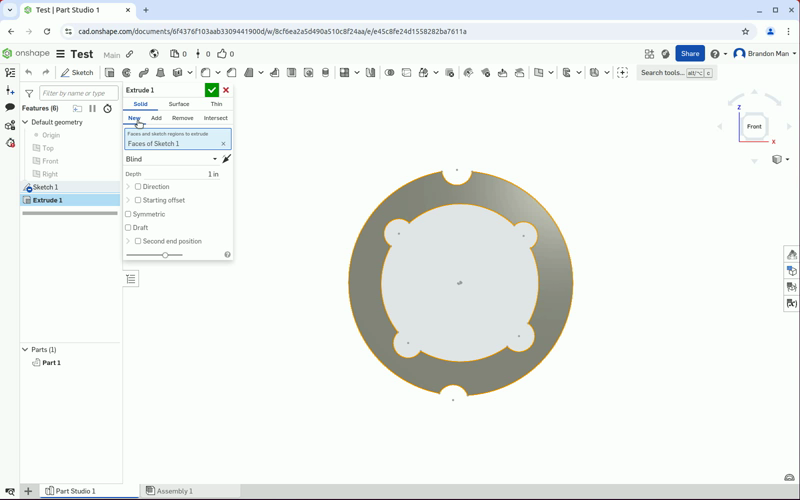
key(tab, 4)
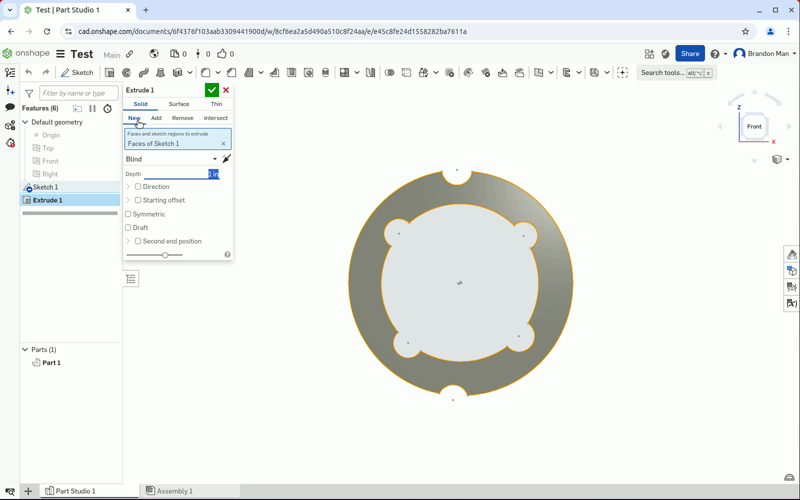
text(12.276)
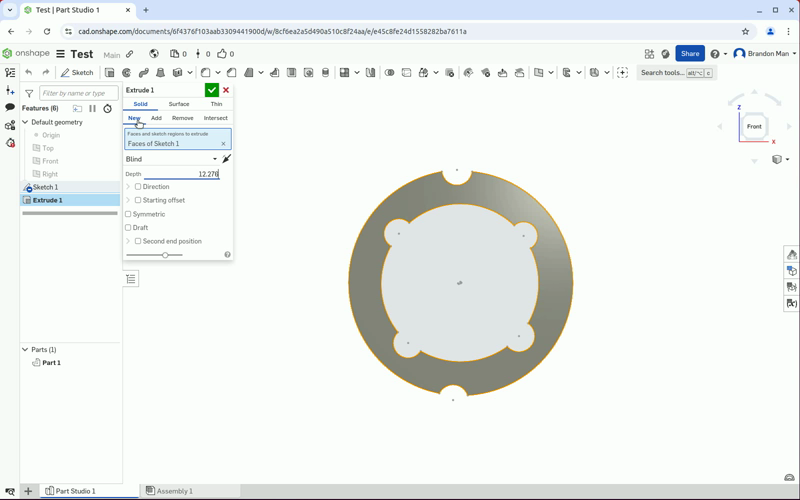
key(enter)
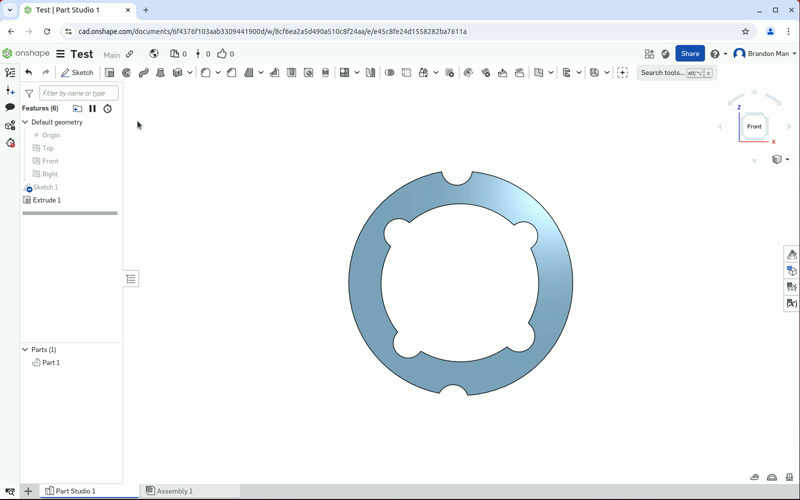
key(shift+h)
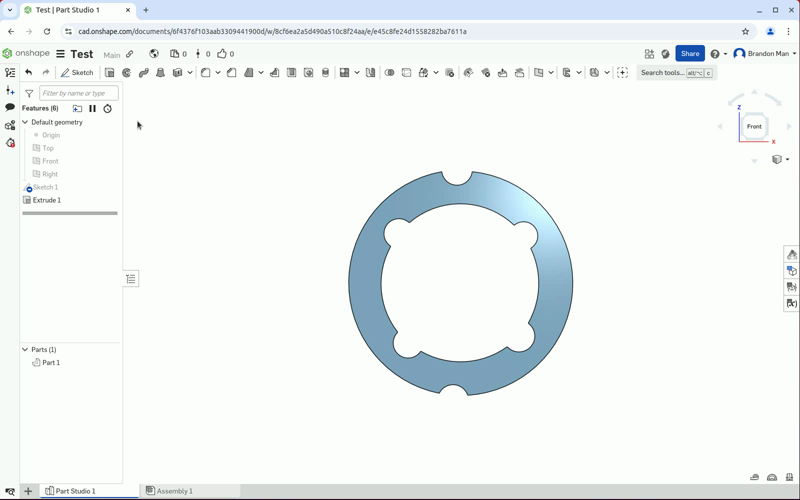
key(shift+h)
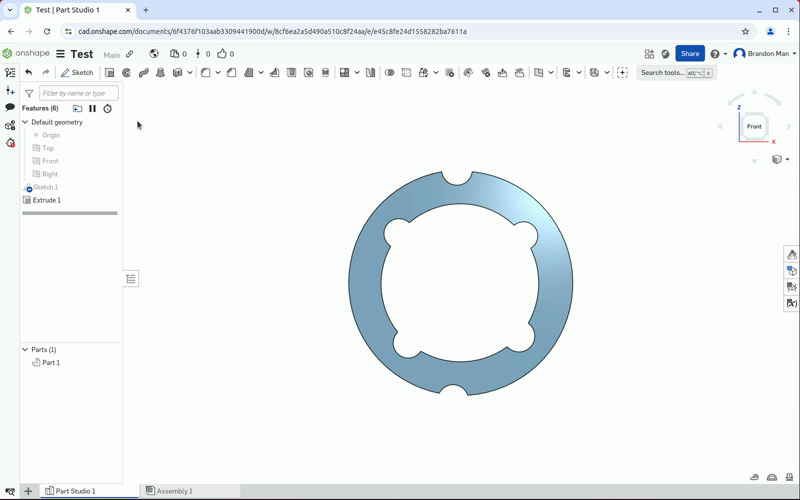
mouse_move(73, 189)
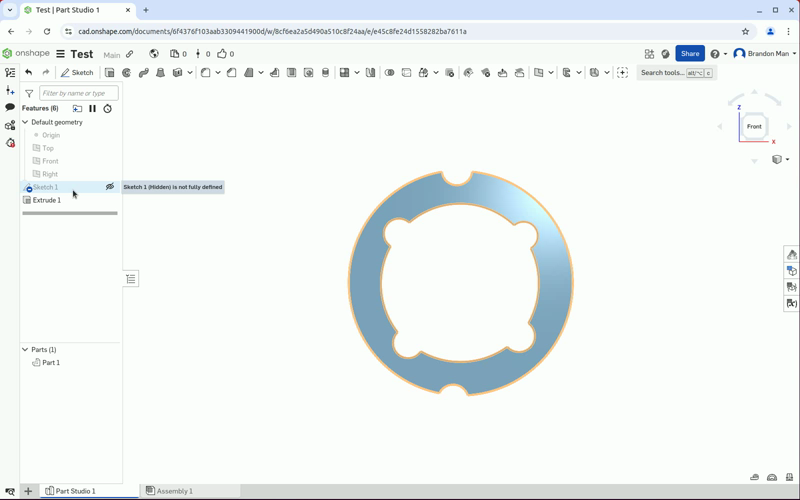
click(73, 189)
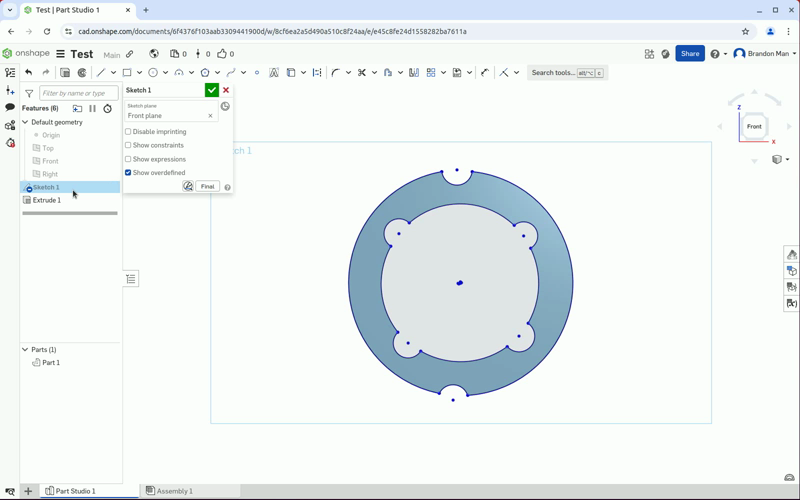
mouse_move(229, 92)
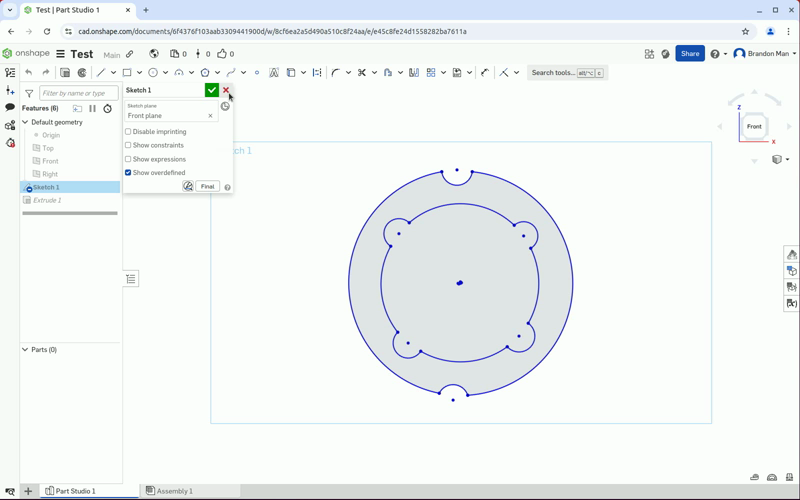
click(229, 92)
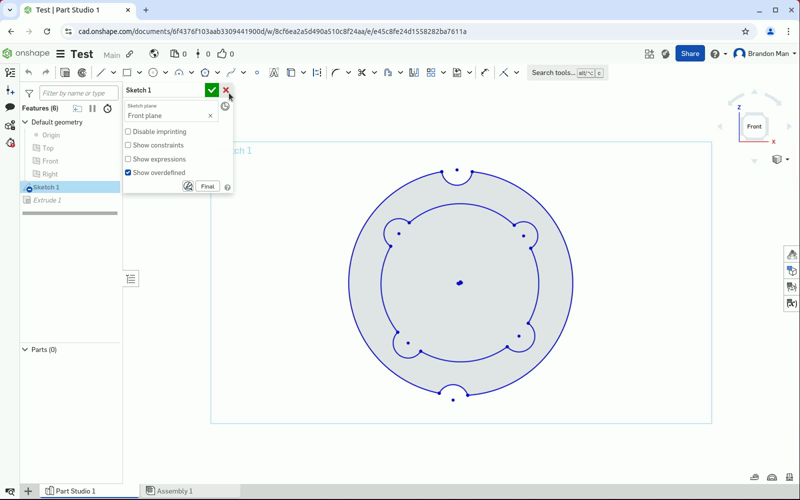
key(shift+s)
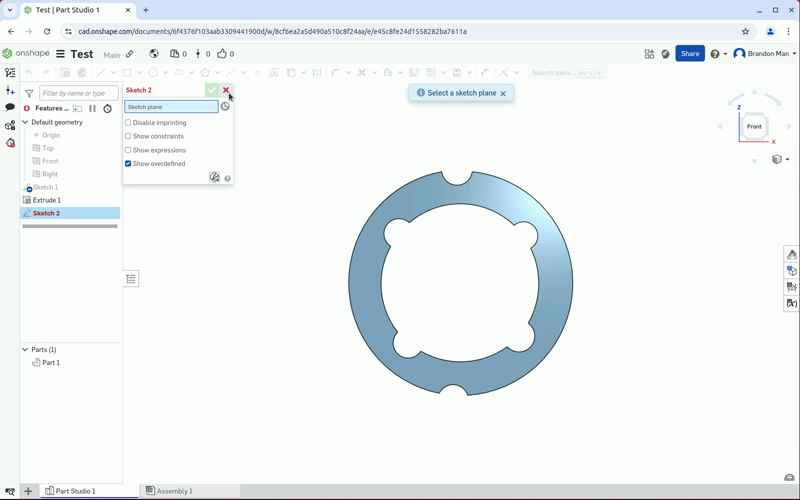
mouse_move(73, 163)
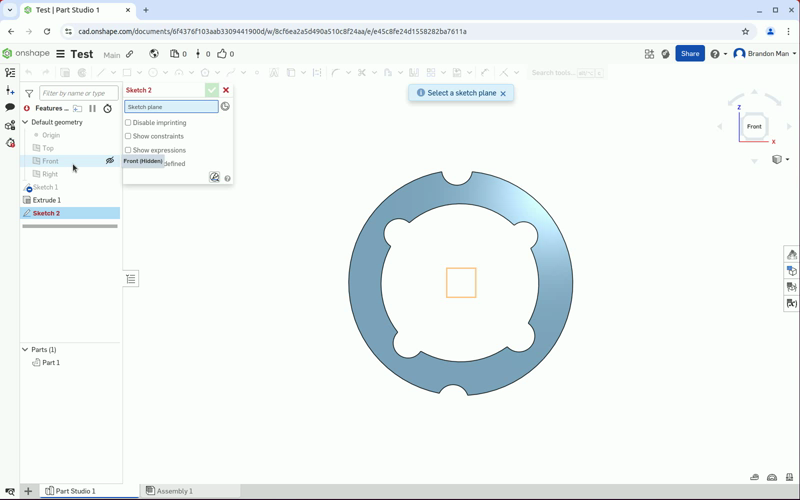
click(73, 163)
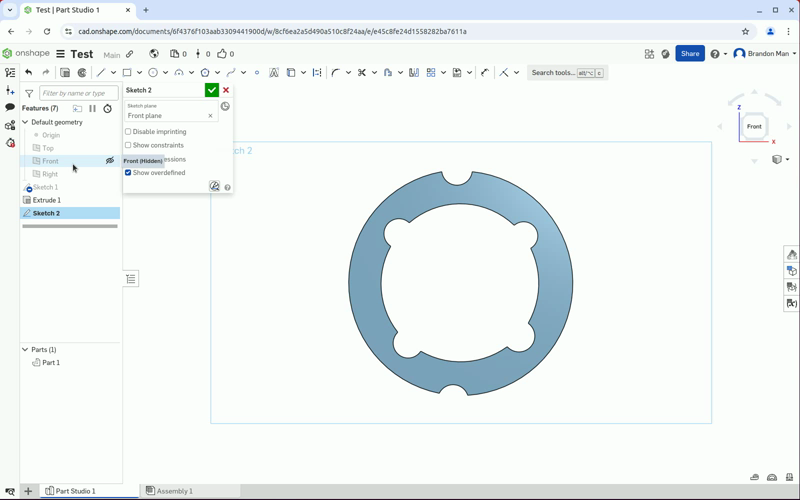
mouse_move(73, 352)
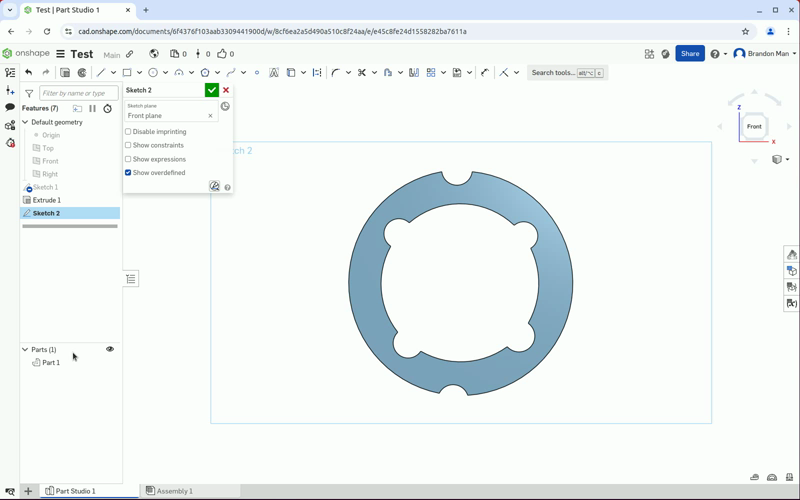
key(y)
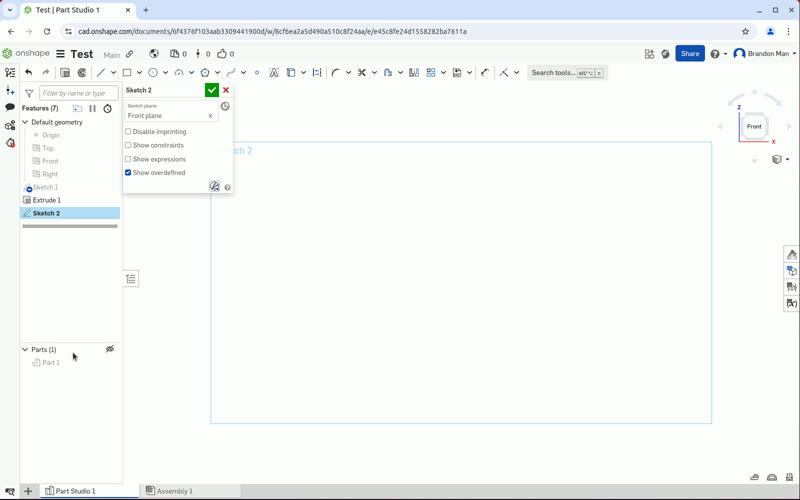
key(a)
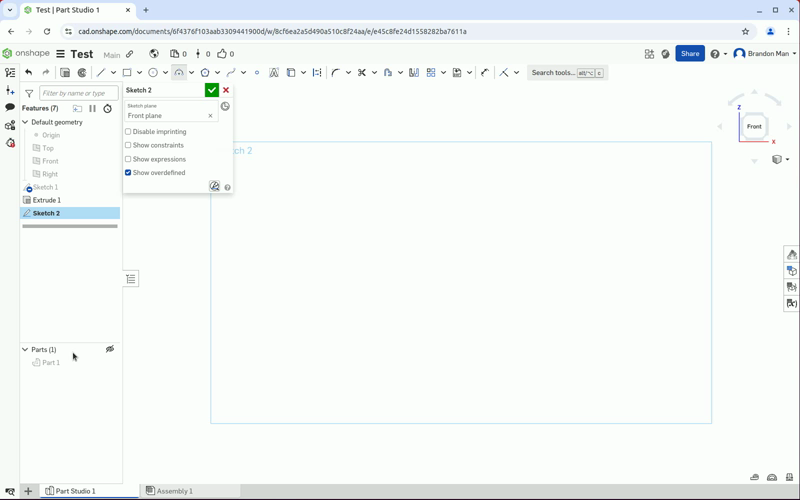
key_down(shift)
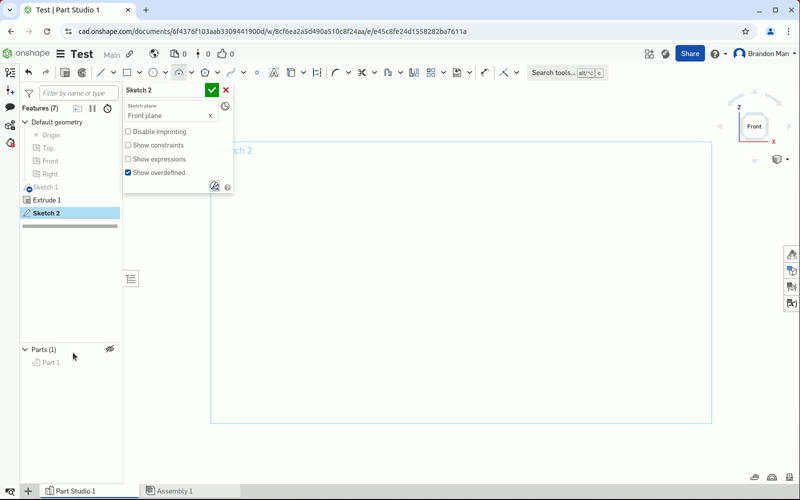
mouse_move(390, 246)
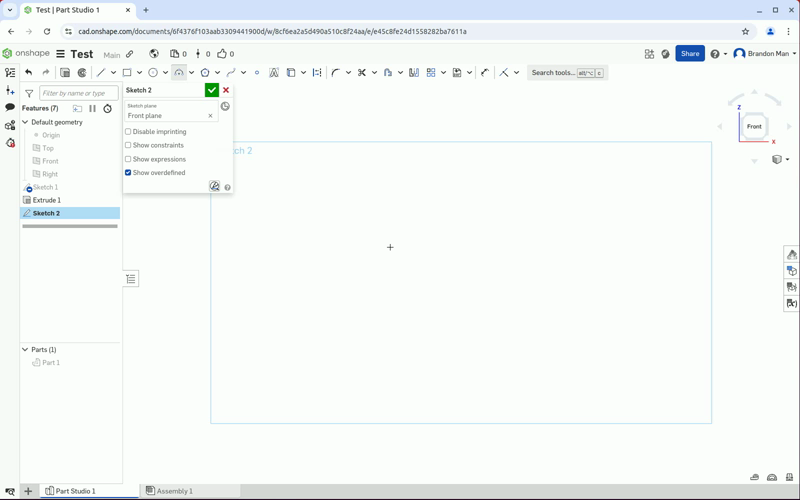
click(390, 246)
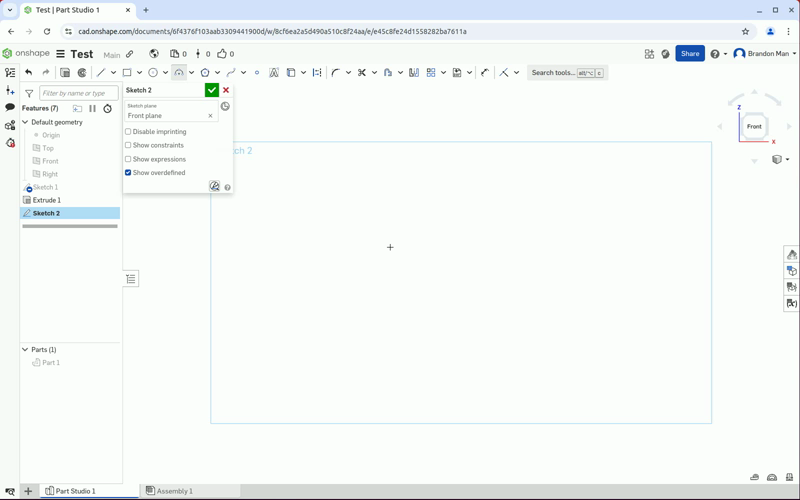
key_up(shift)
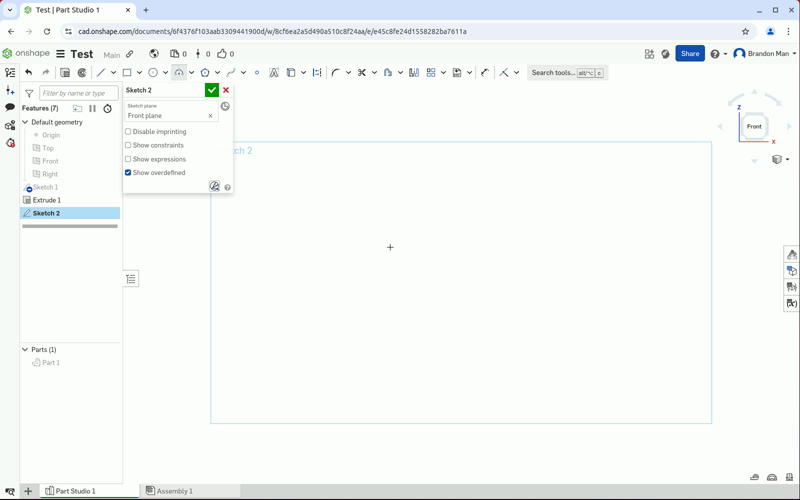
key_down(shift)
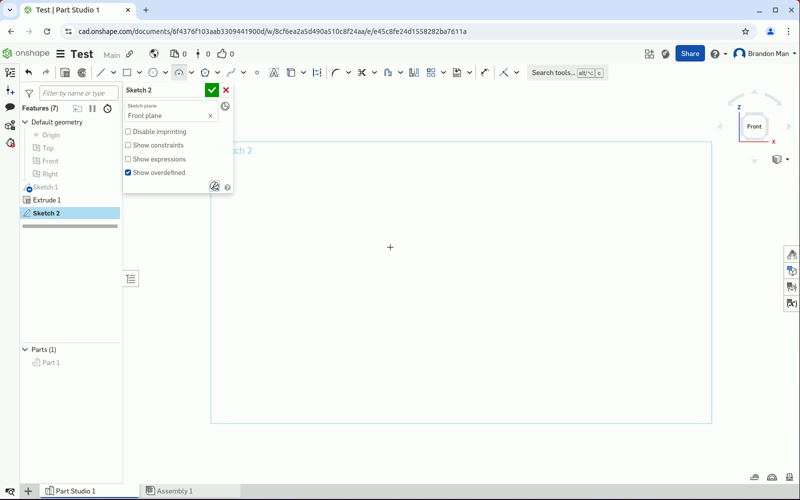
mouse_move(398, 332)
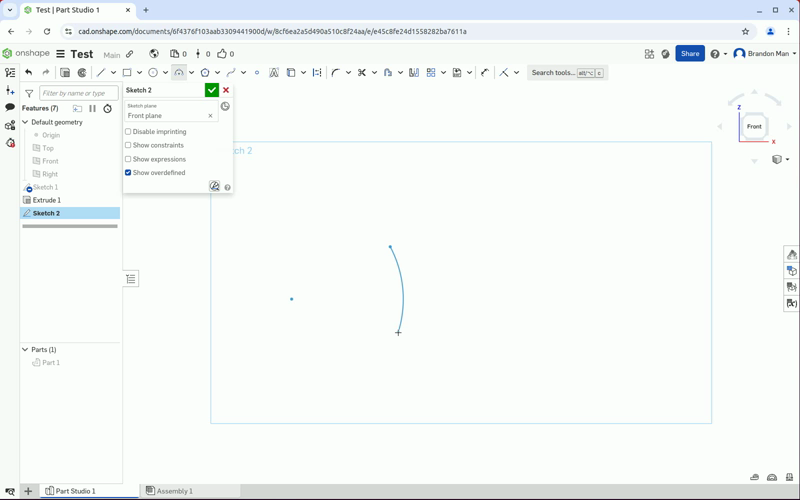
click(398, 332)
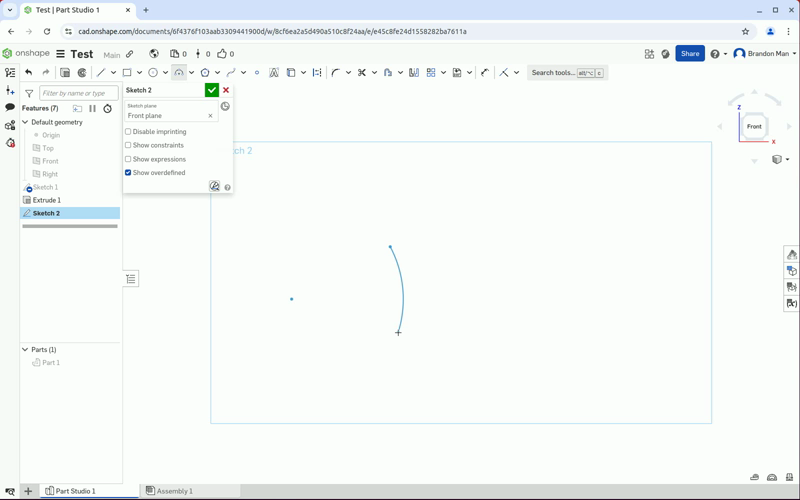
mouse_move(381, 290)
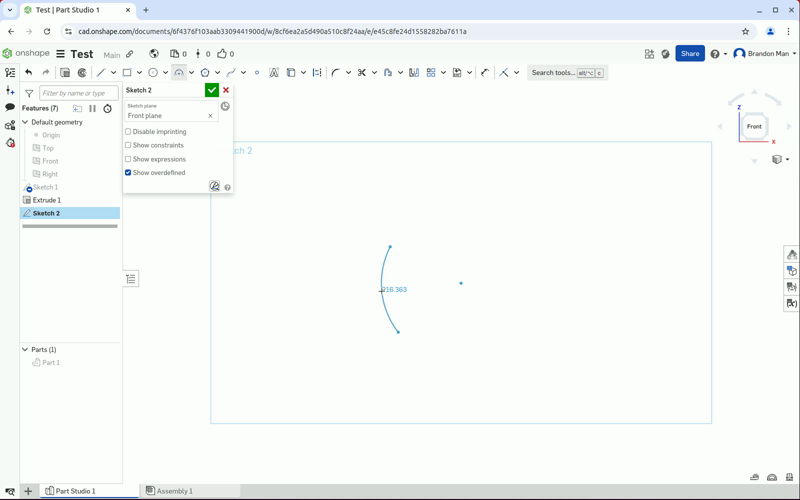
click(381, 290)
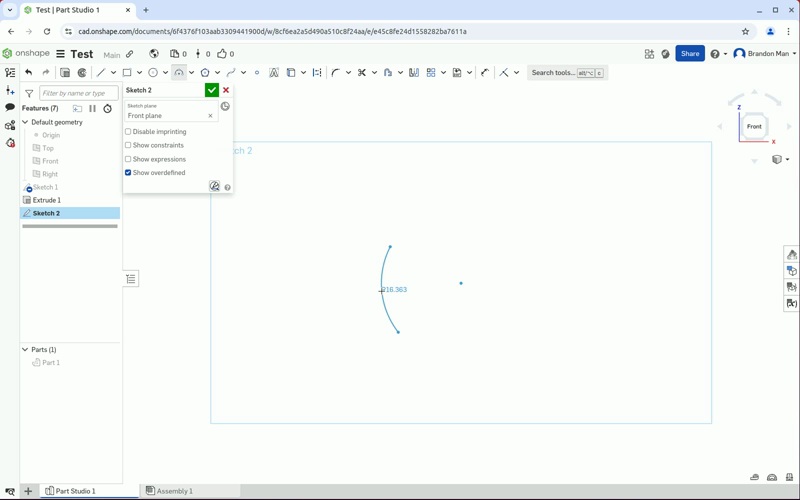
key_up(shift)
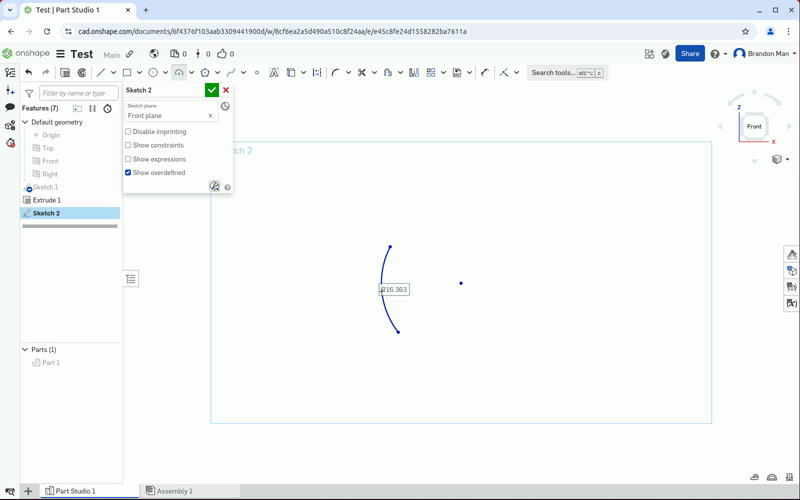
mouse_move(398, 332)
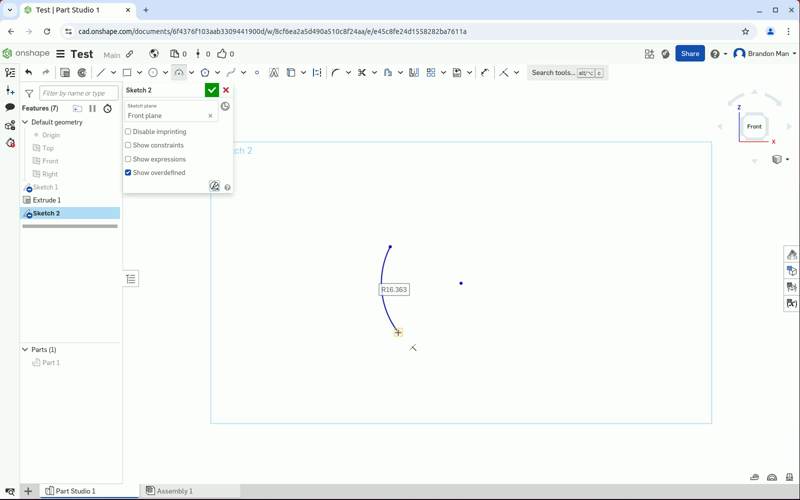
click(398, 332)
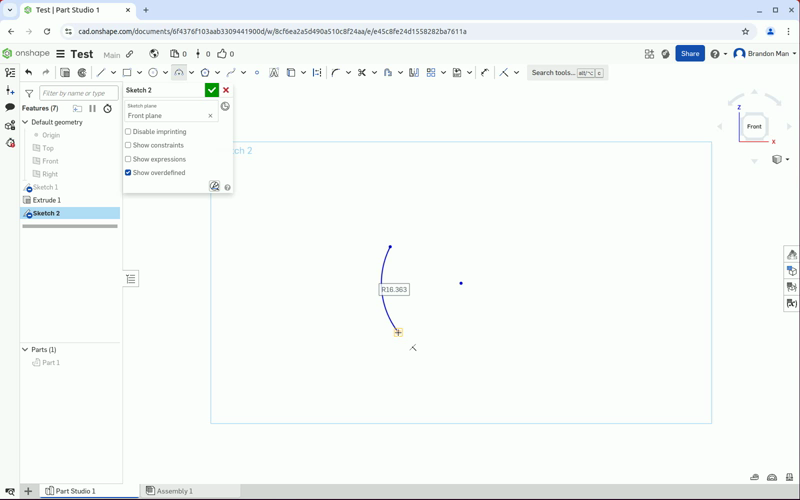
key_down(shift)
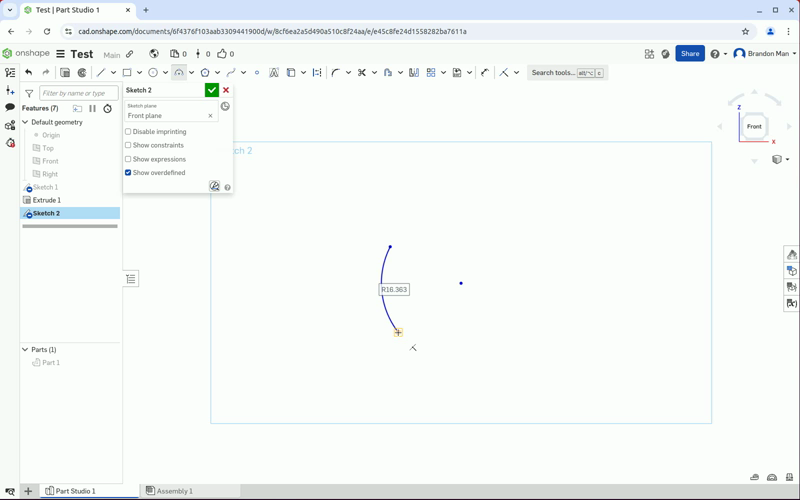
mouse_move(421, 351)
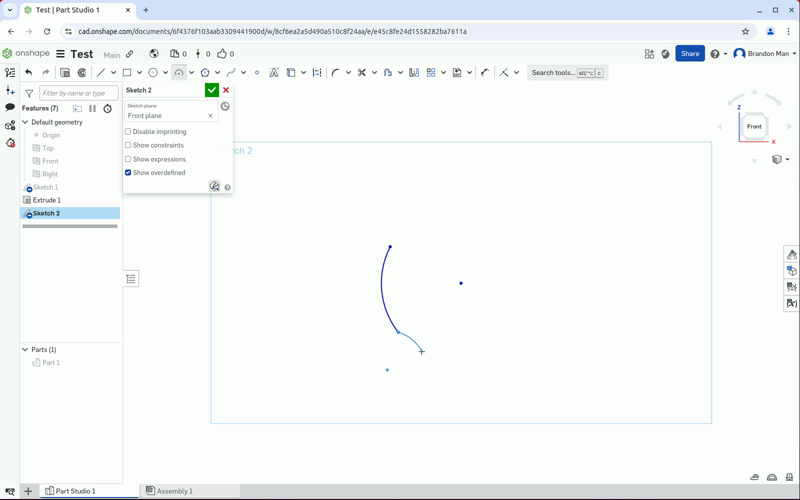
click(421, 351)
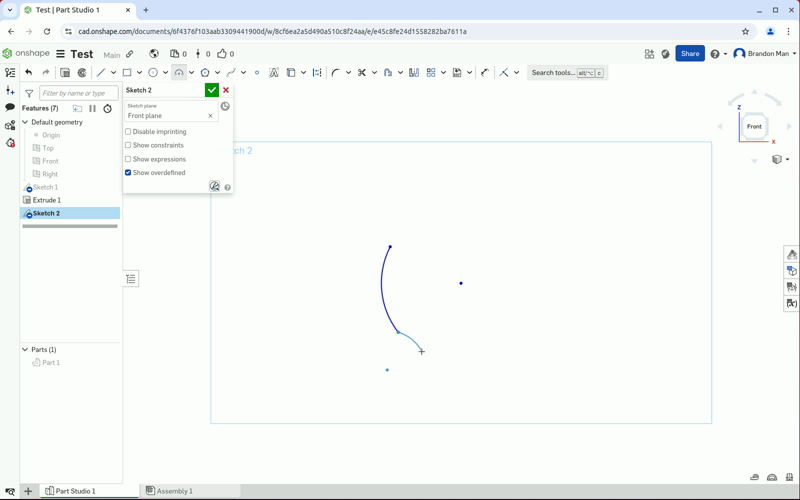
mouse_move(418, 331)
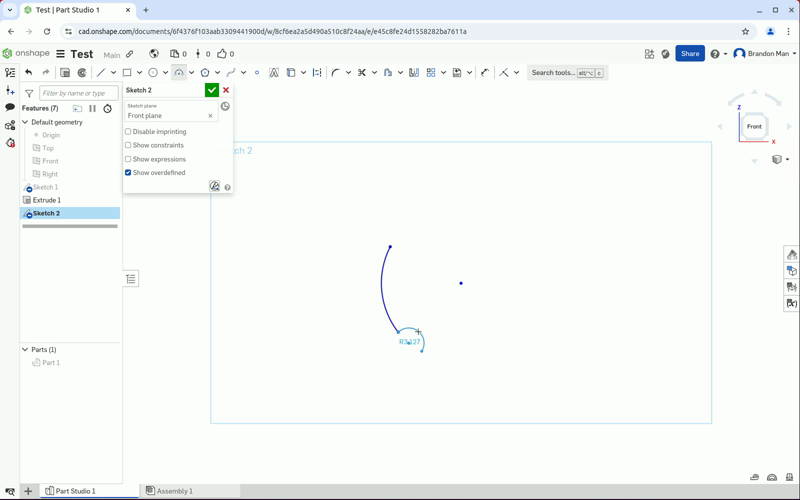
click(418, 331)
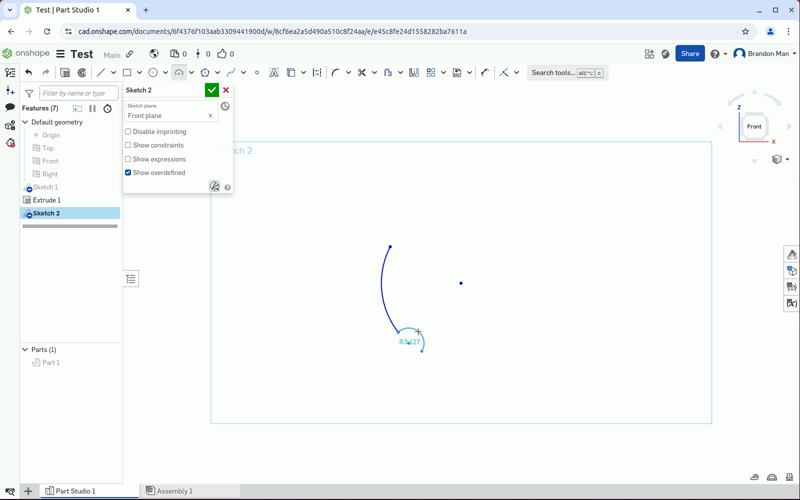
key_up(shift)
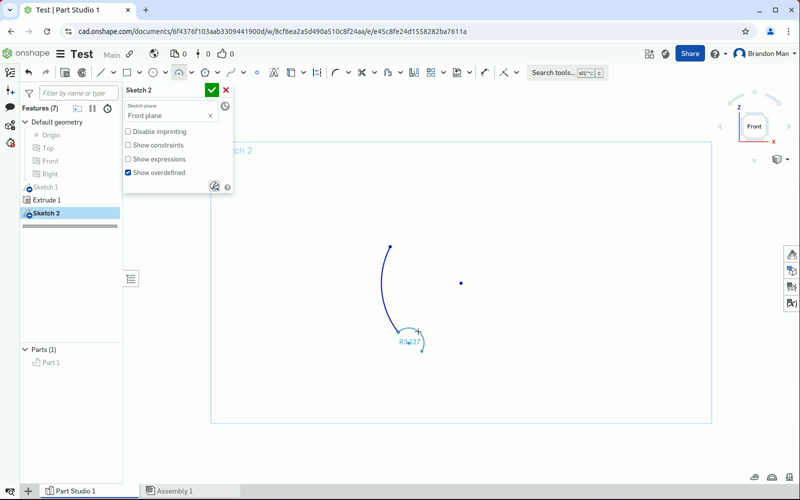
mouse_move(421, 351)
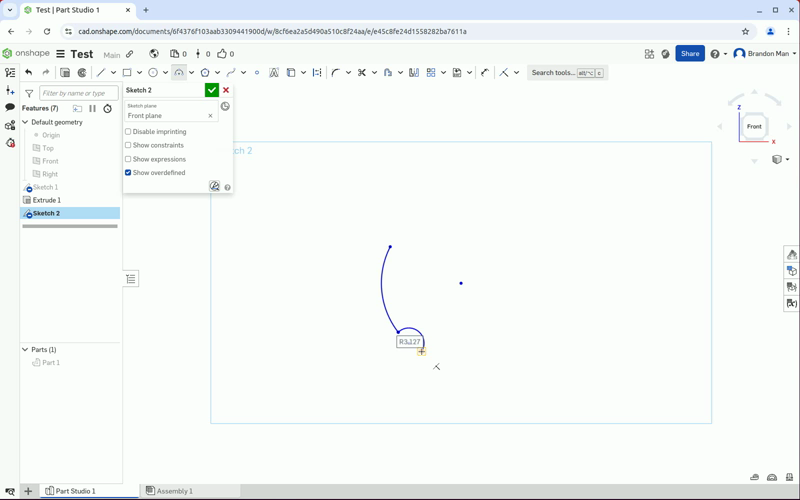
click(421, 351)
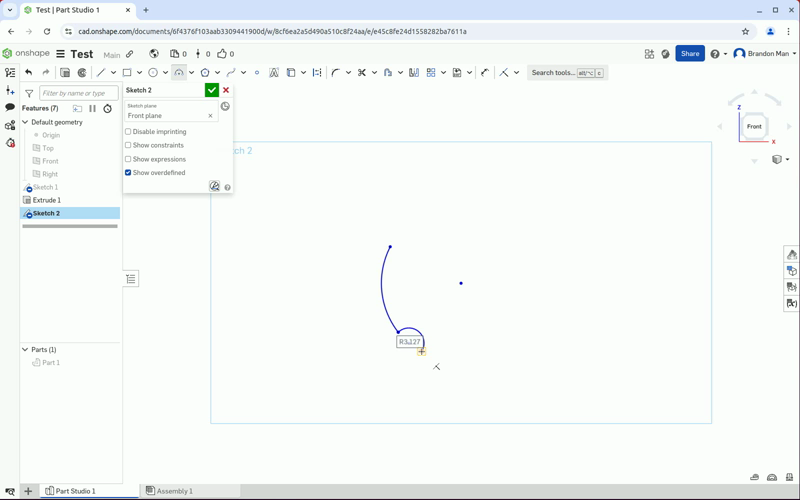
key_down(shift)
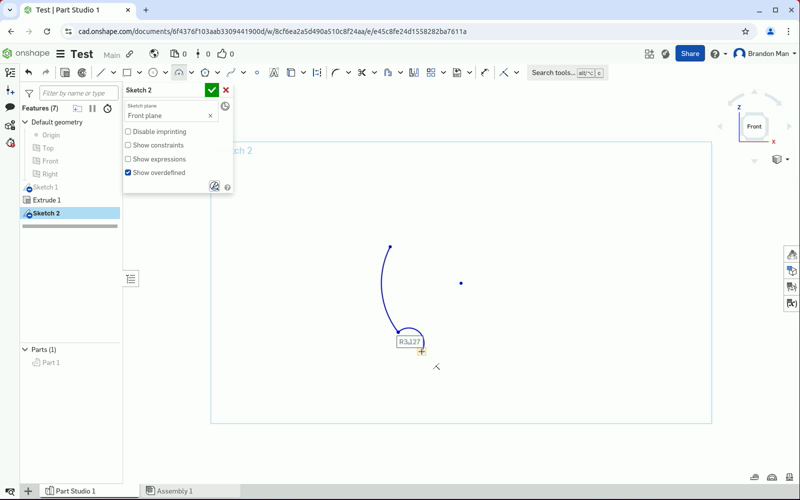
mouse_move(507, 345)
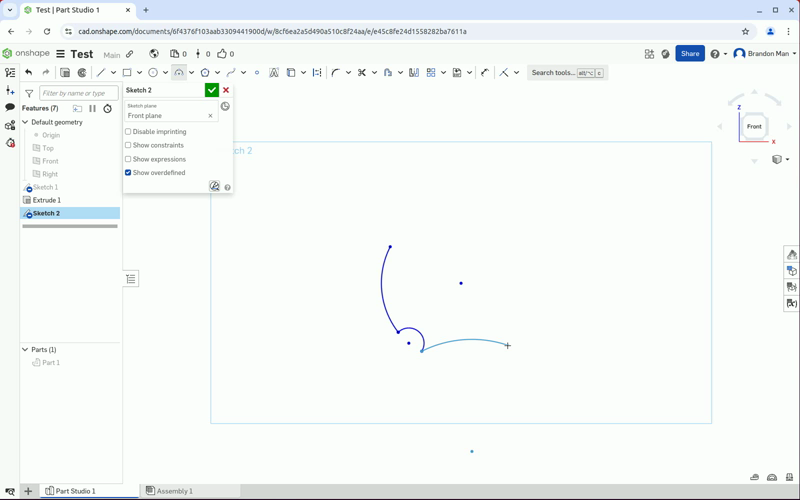
click(507, 345)
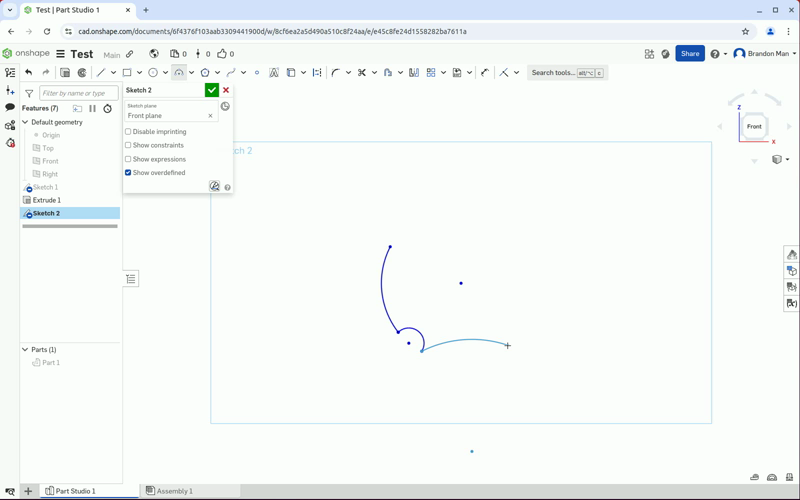
mouse_move(465, 361)
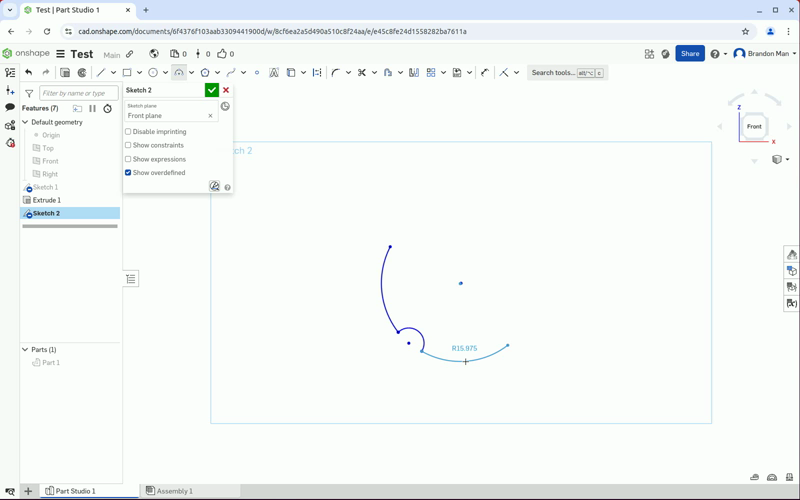
click(465, 361)
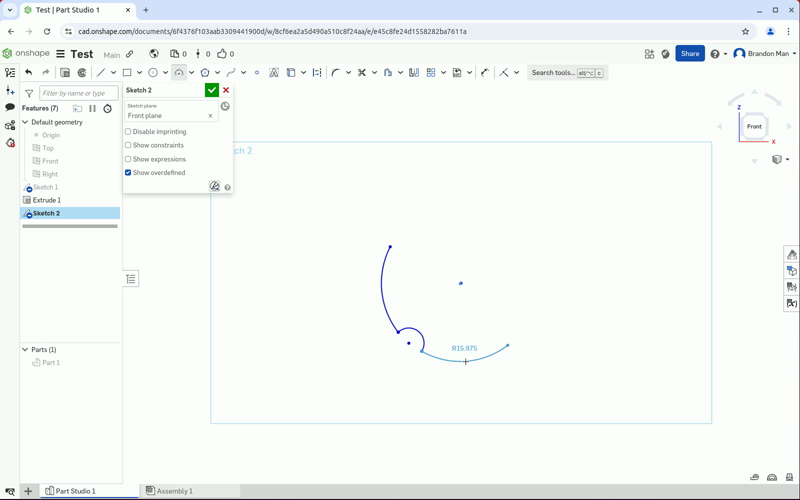
key_up(shift)
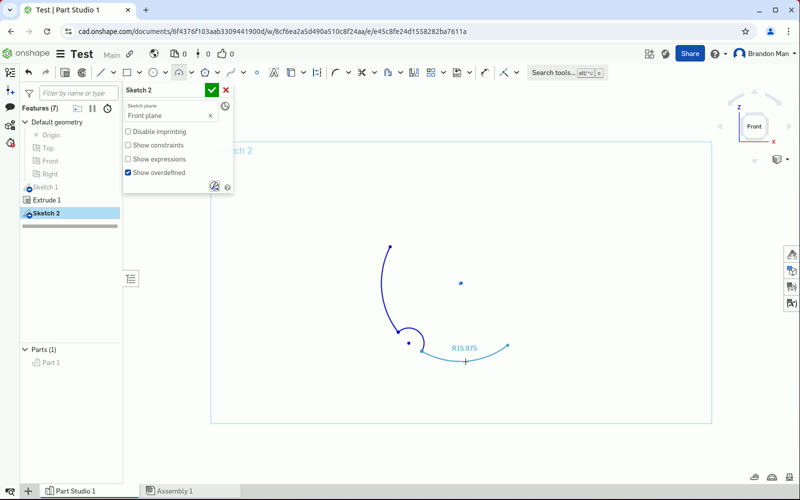
mouse_move(507, 345)
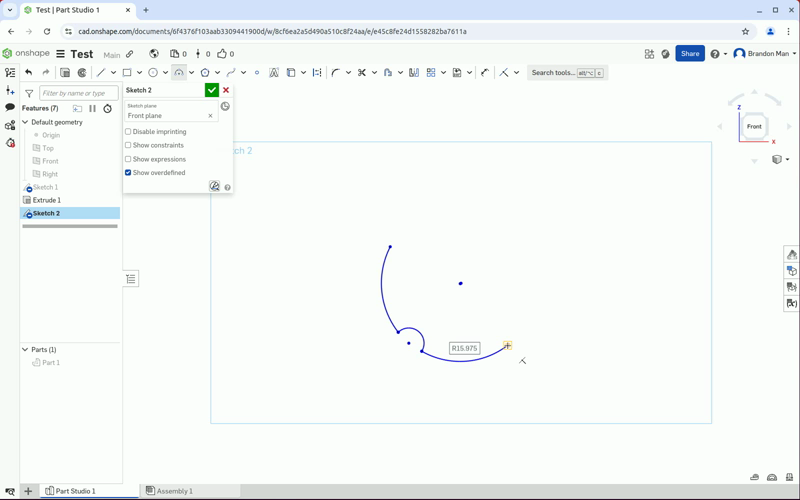
click(507, 345)
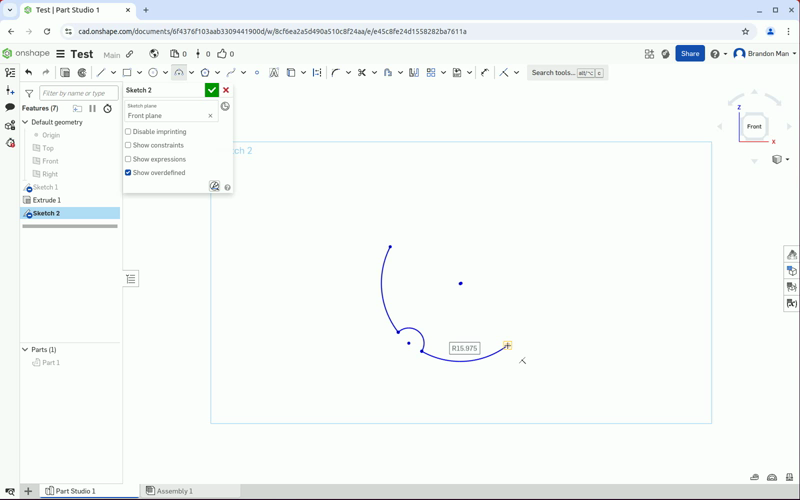
key_down(shift)
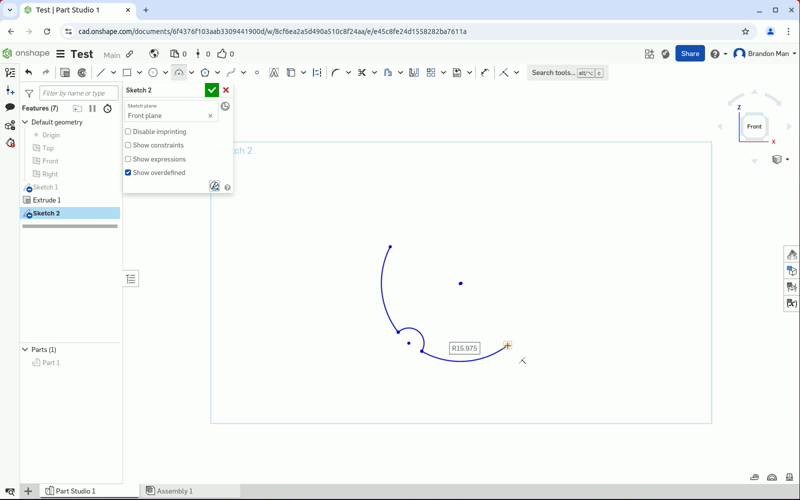
mouse_move(528, 323)
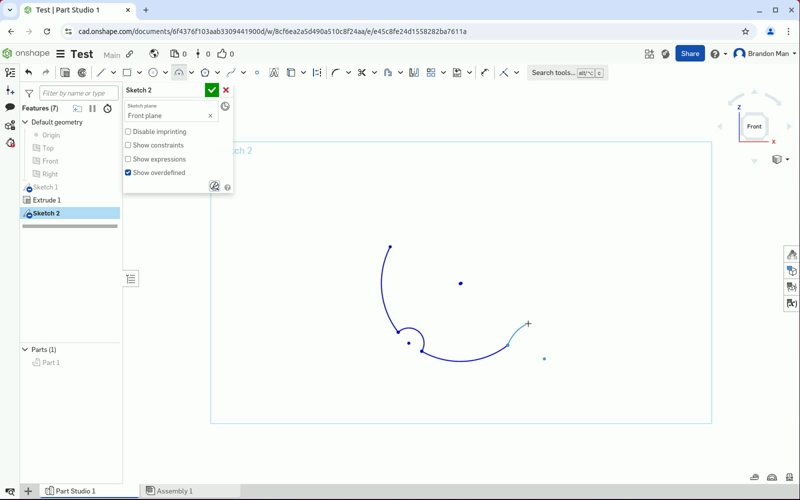
click(528, 323)
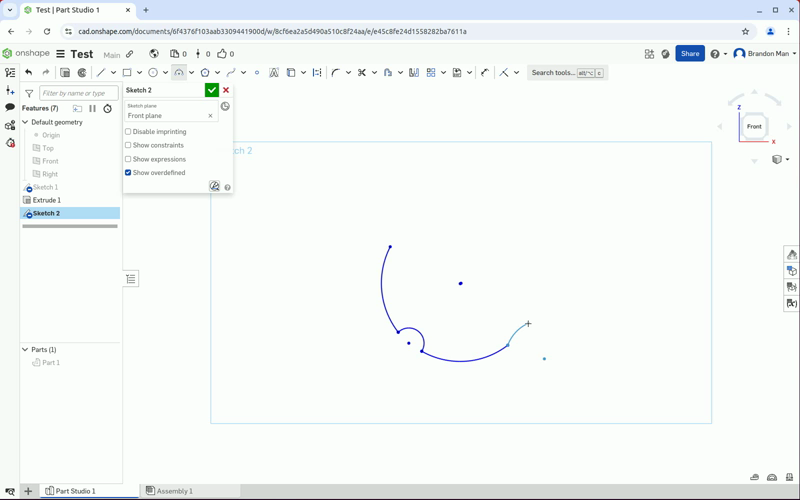
mouse_move(507, 324)
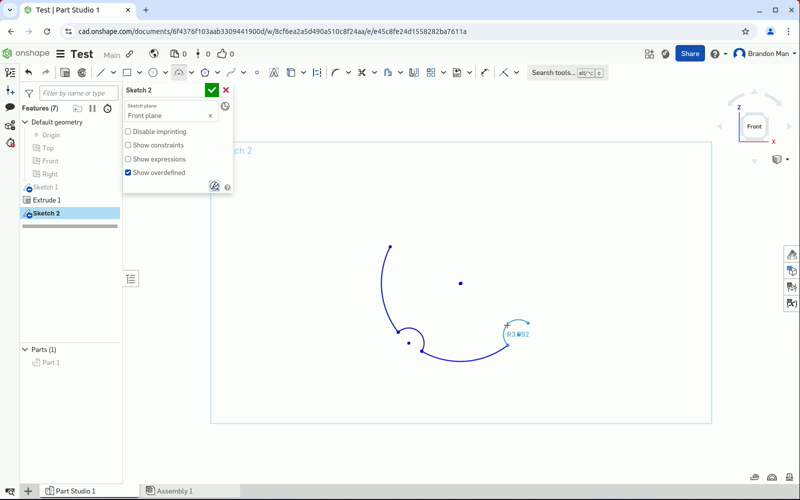
click(507, 324)
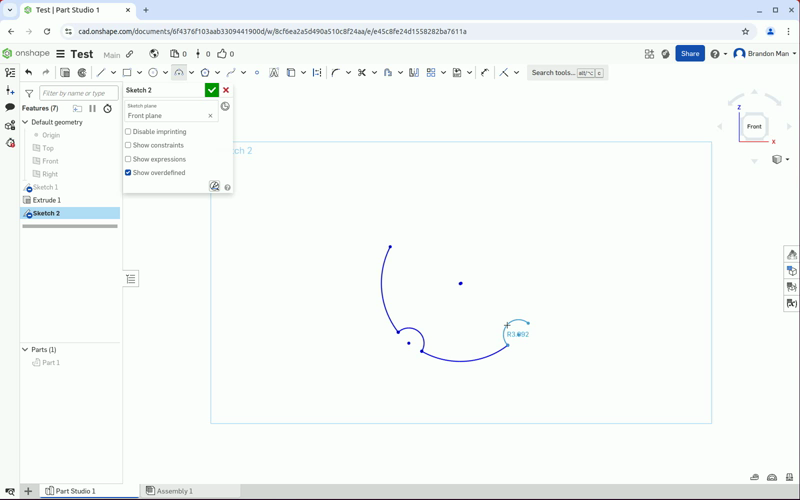
key_up(shift)
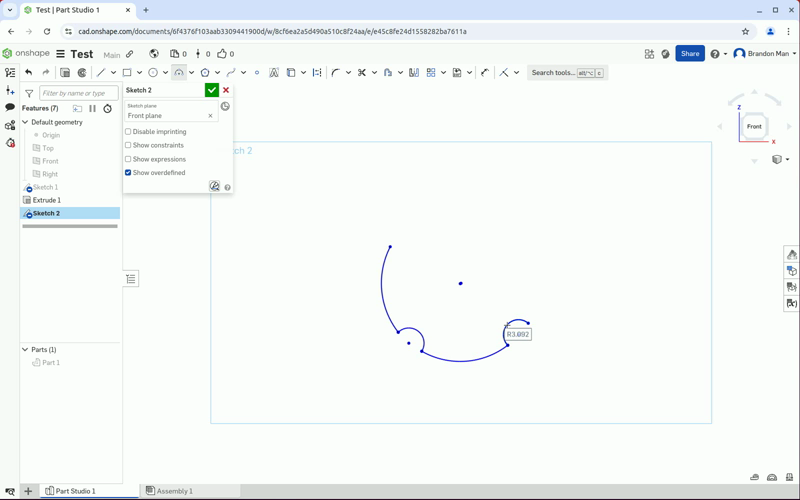
mouse_move(528, 323)
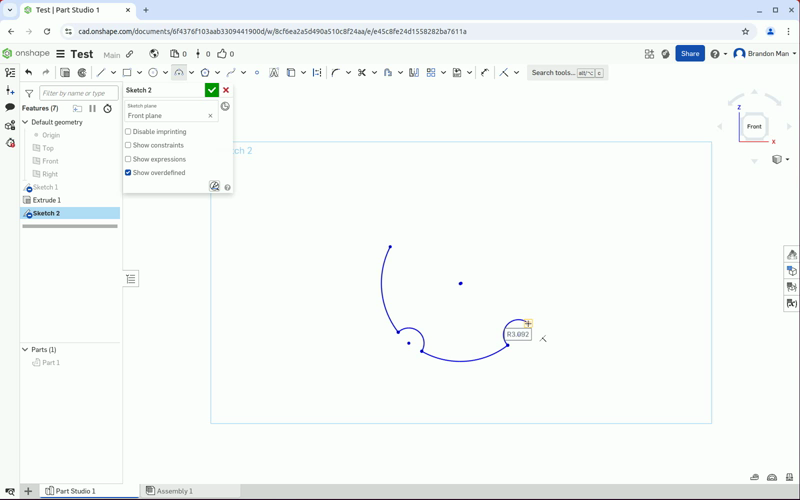
click(528, 323)
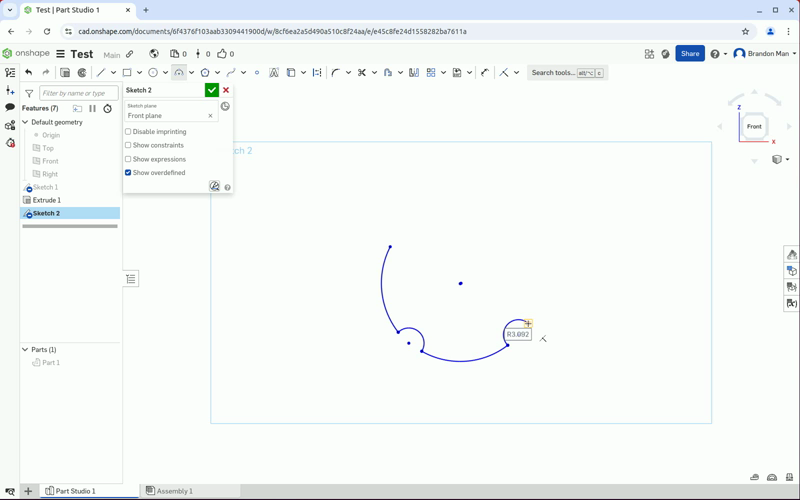
key_down(shift)
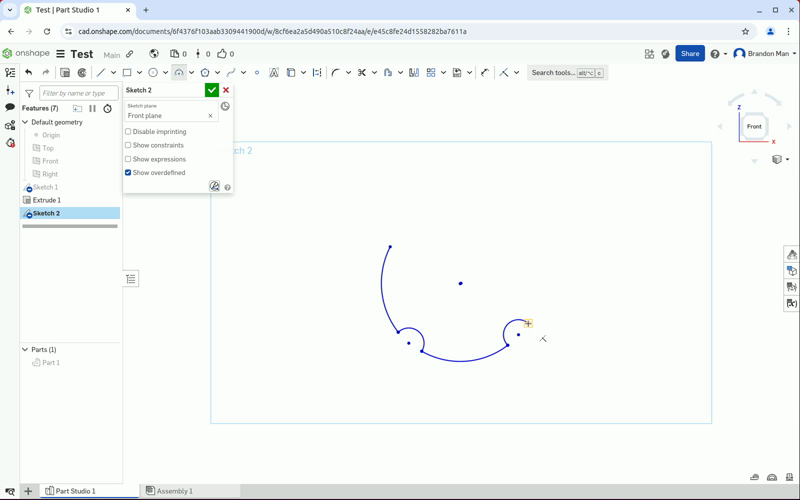
mouse_move(531, 249)
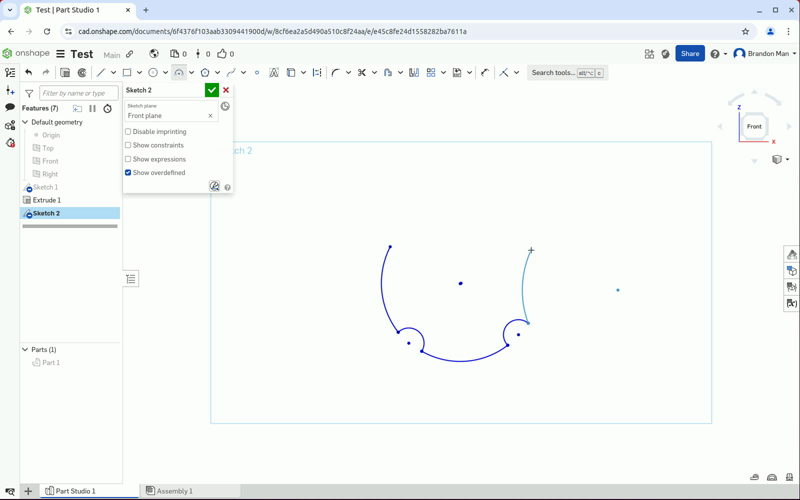
click(531, 249)
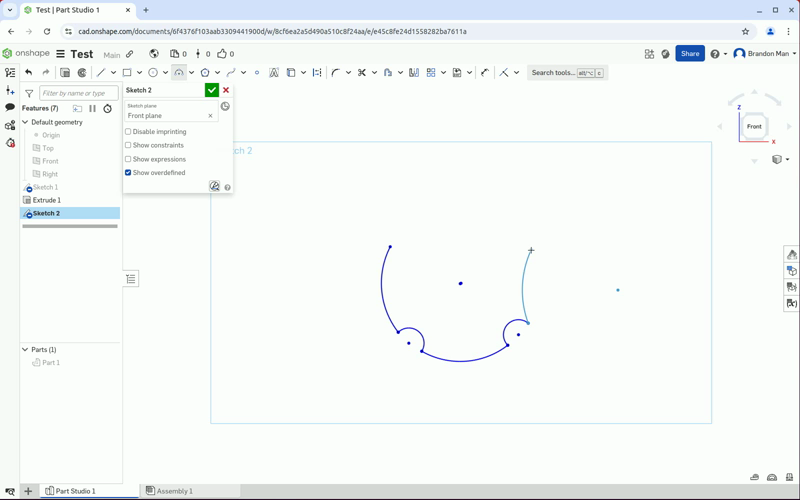
mouse_move(538, 286)
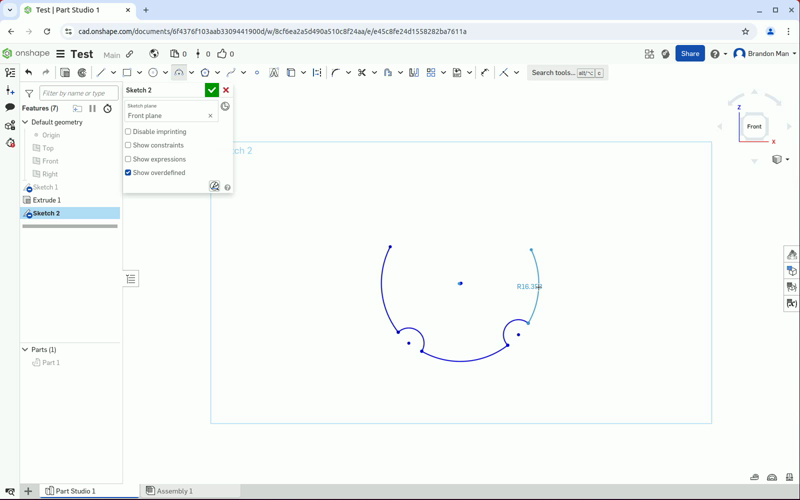
click(538, 286)
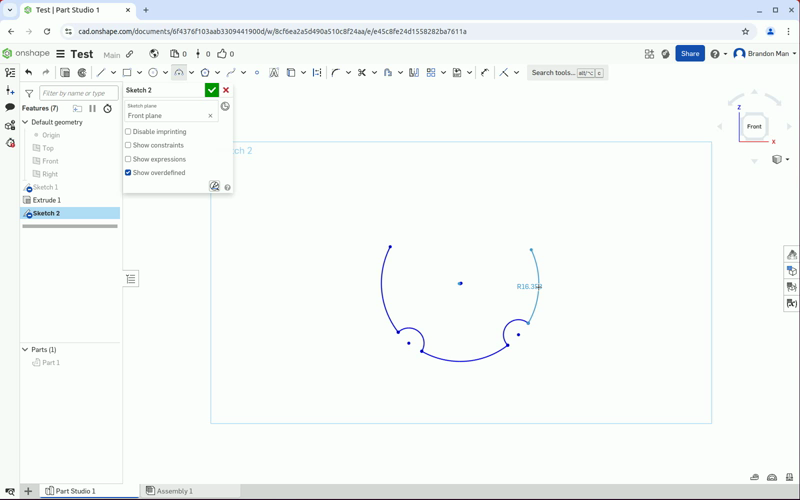
key_up(shift)
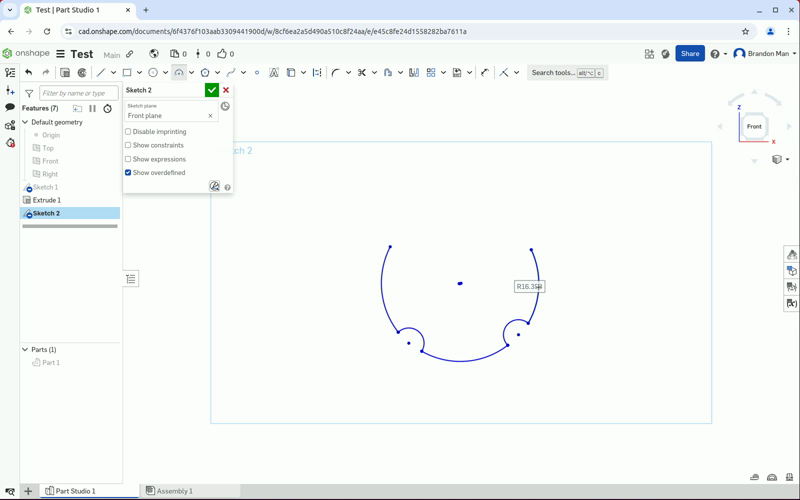
mouse_move(531, 249)
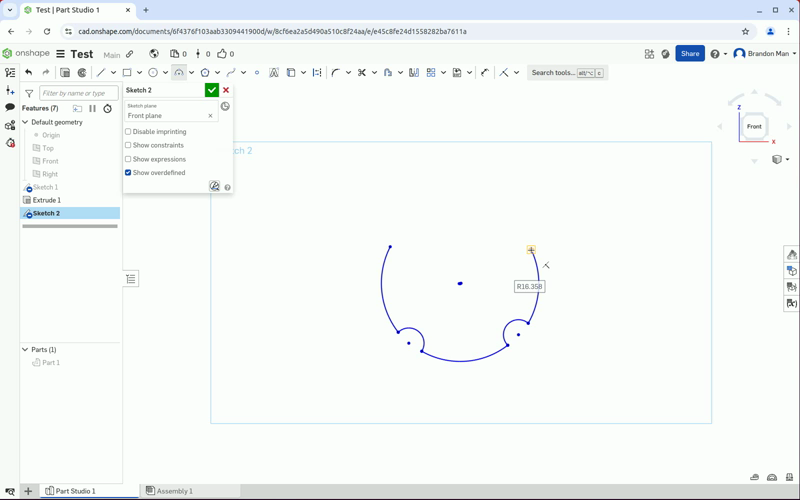
click(531, 249)
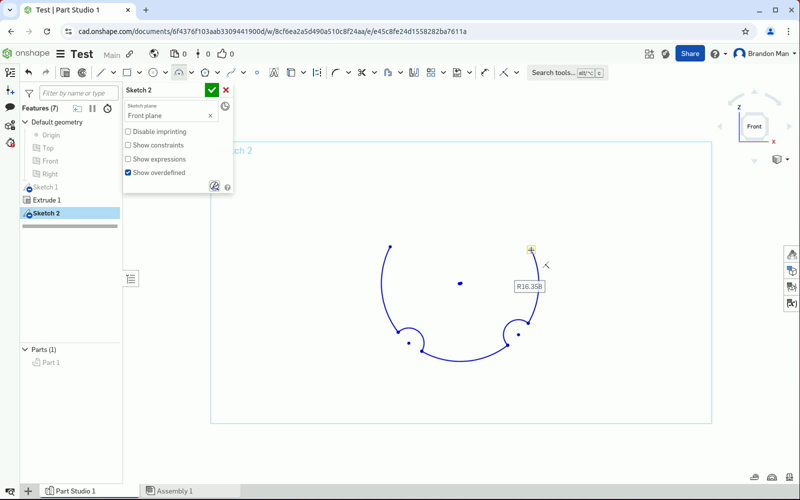
key_down(shift)
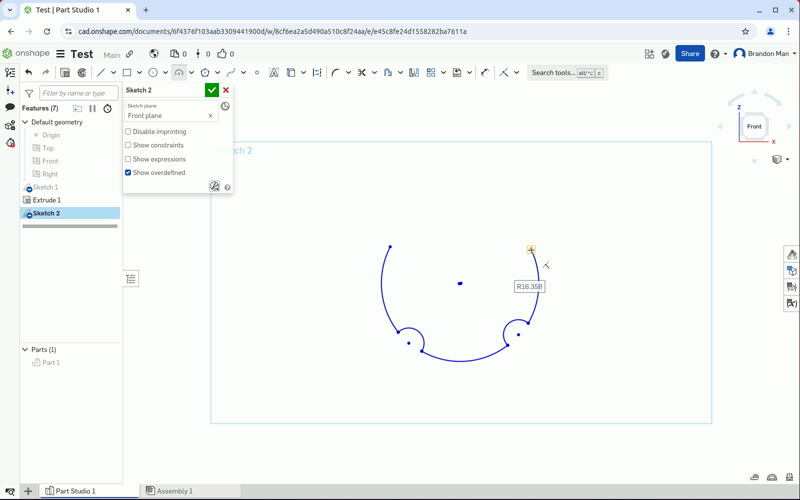
mouse_move(513, 224)
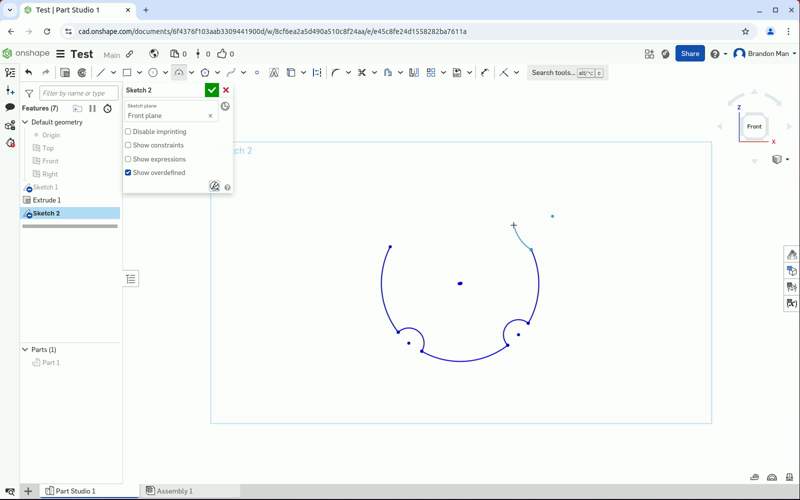
click(513, 224)
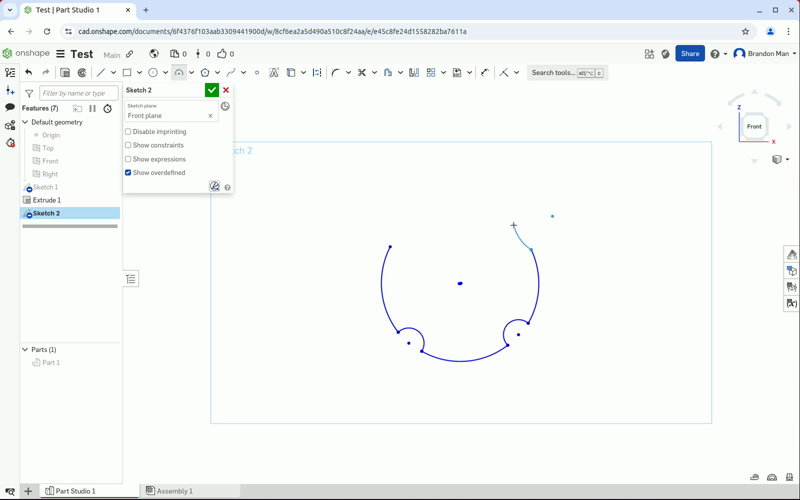
mouse_move(511, 245)
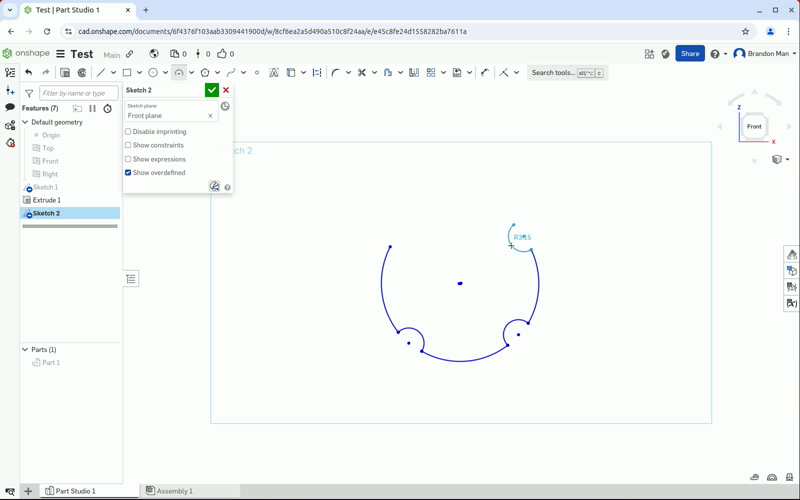
click(511, 245)
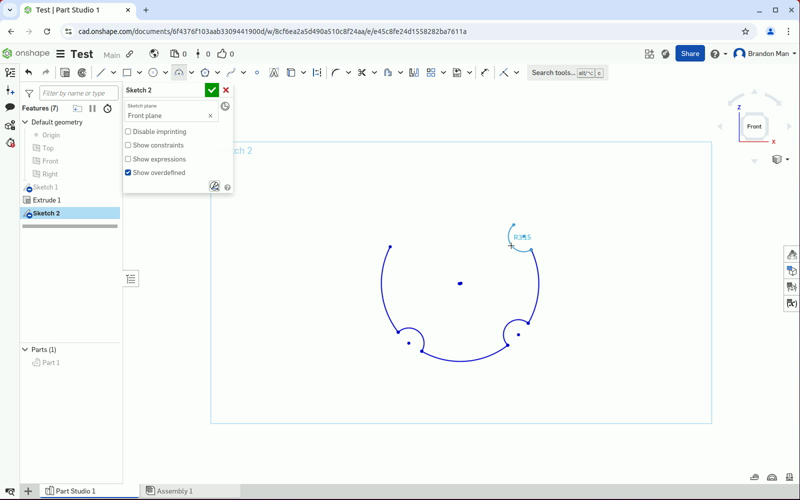
key_up(shift)
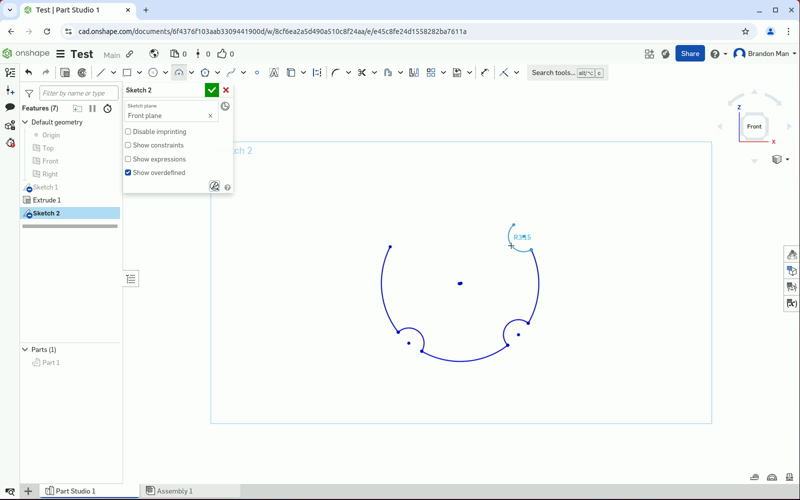
mouse_move(513, 224)
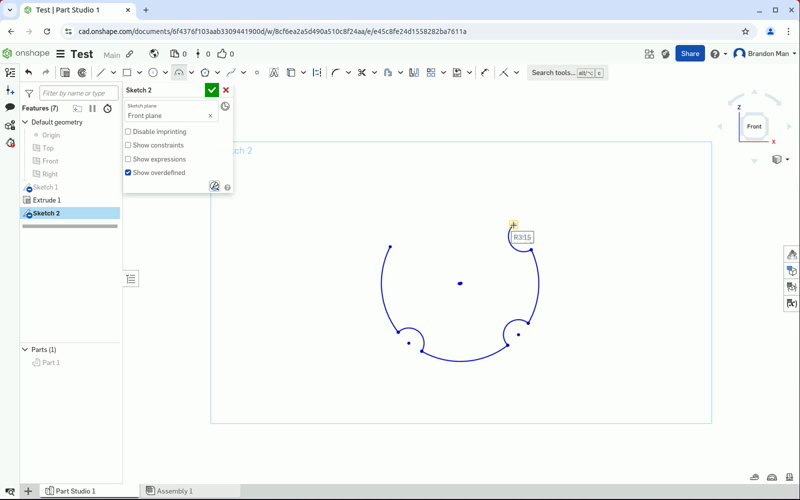
click(513, 224)
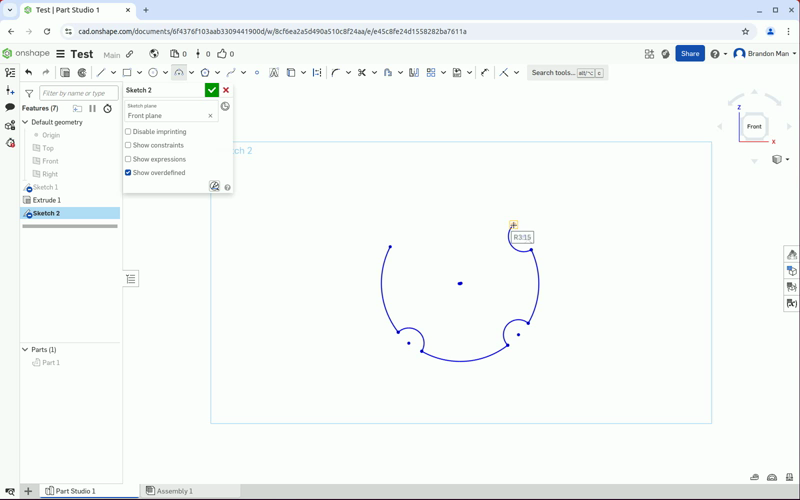
key_down(shift)
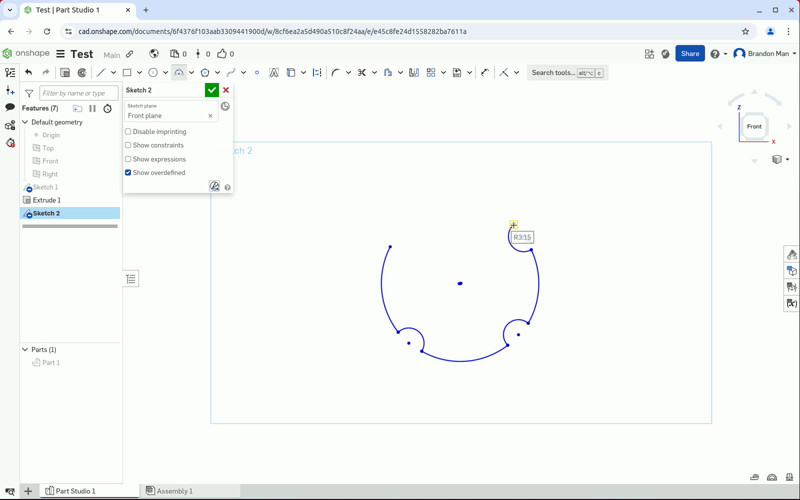
mouse_move(409, 223)
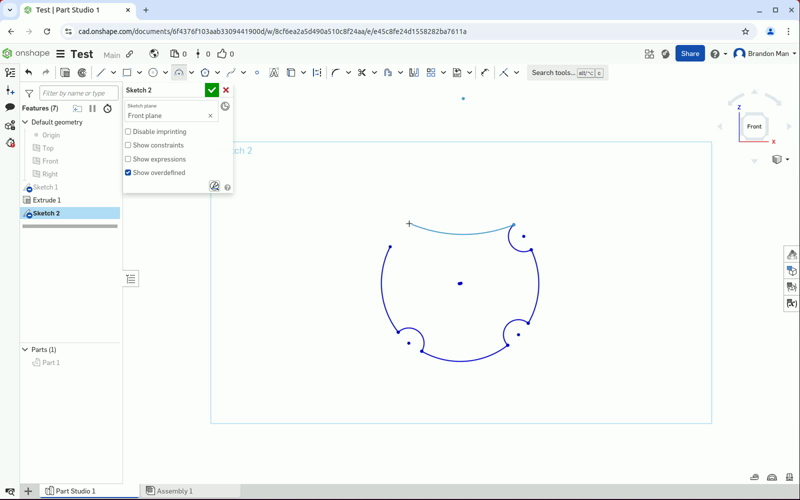
click(409, 223)
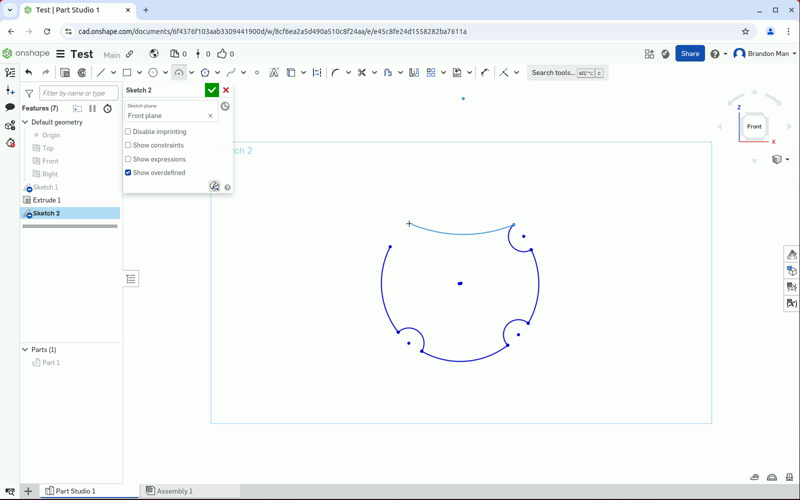
mouse_move(461, 203)
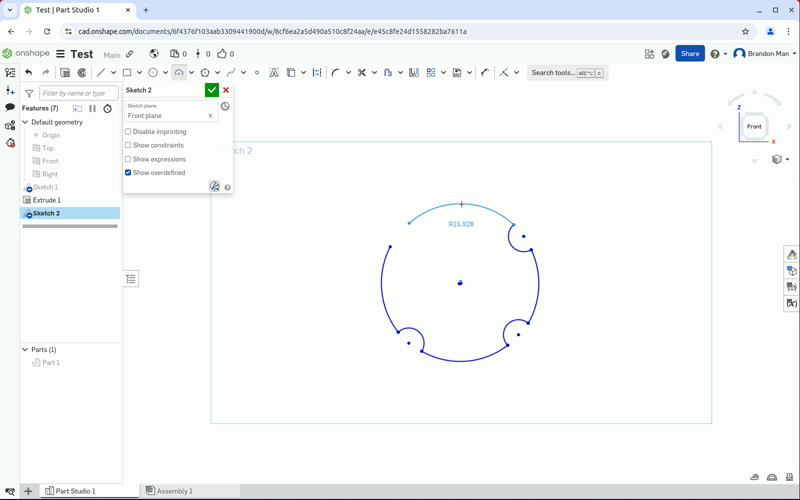
click(461, 203)
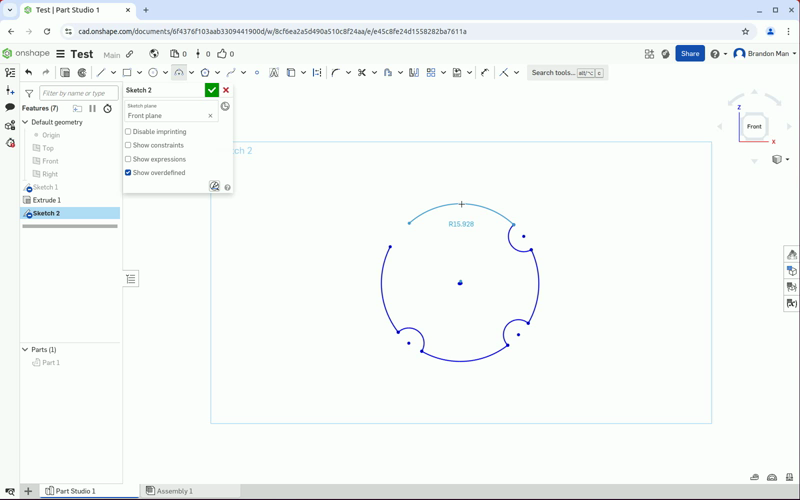
key_up(shift)
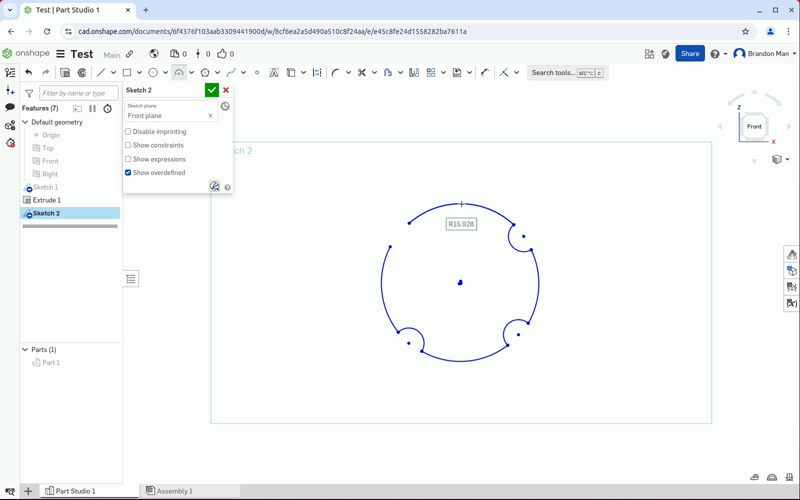
mouse_move(409, 223)
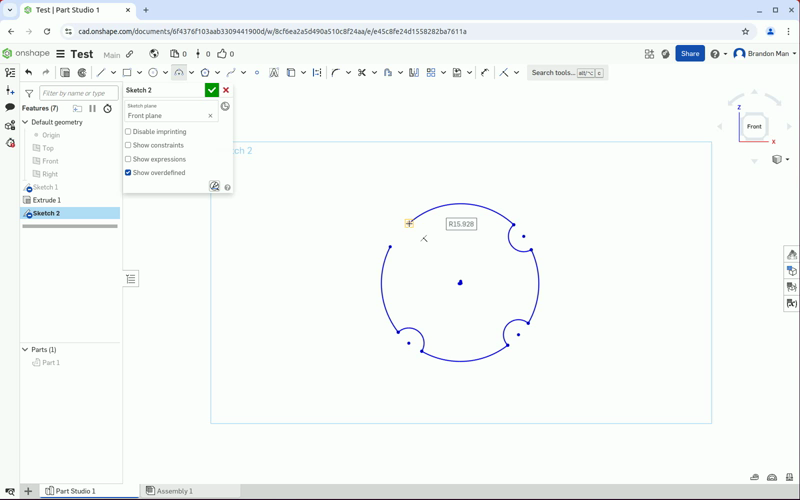
click(409, 223)
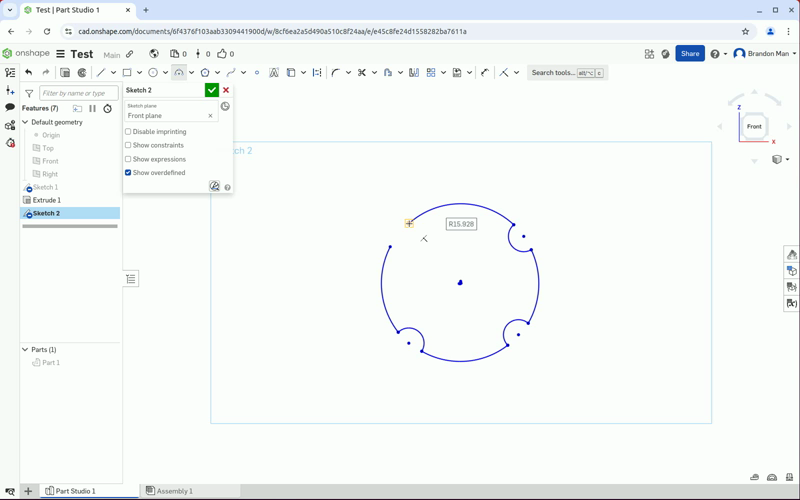
mouse_move(390, 246)
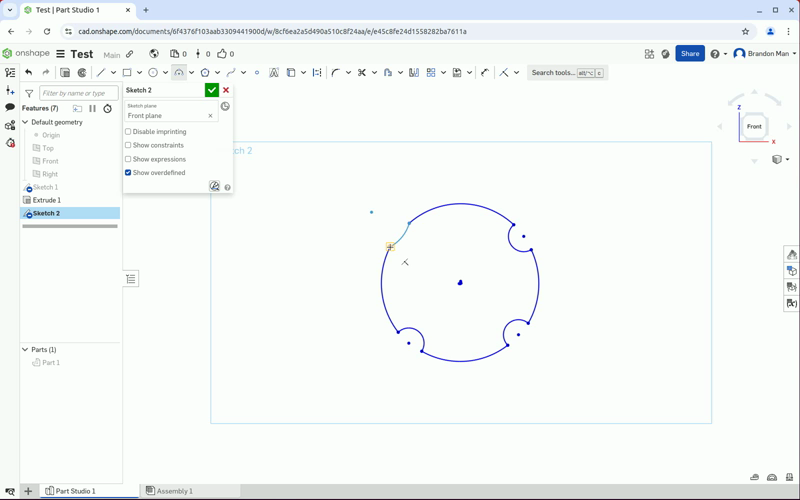
click(390, 246)
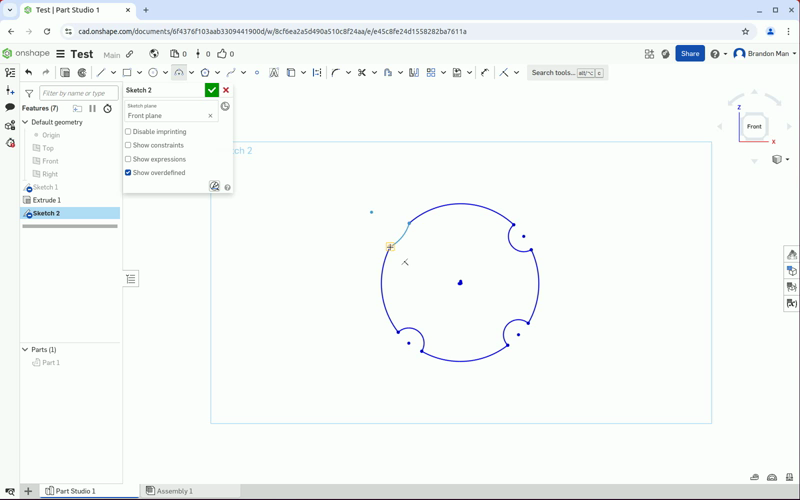
key_down(shift)
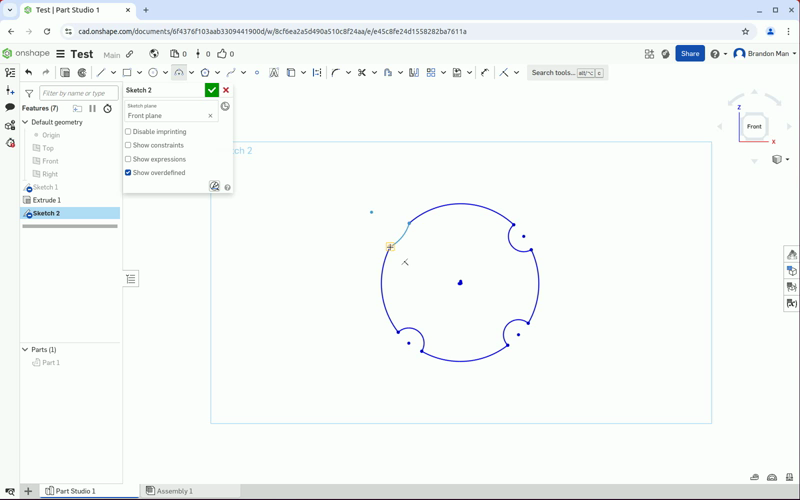
mouse_move(410, 243)
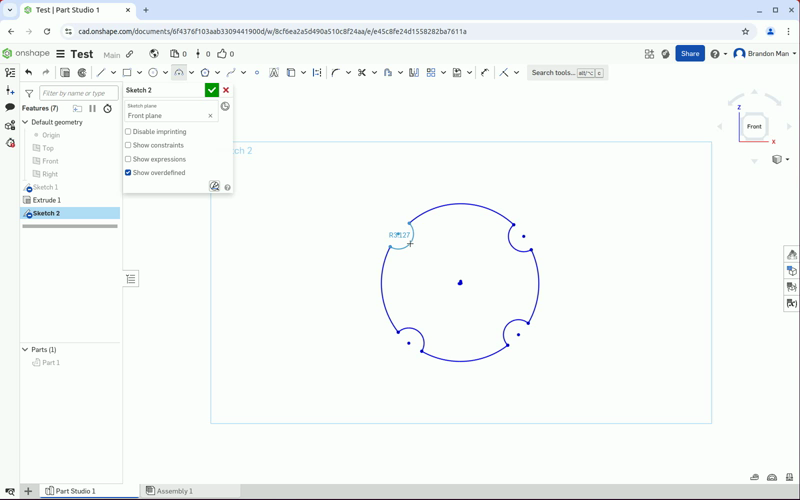
click(410, 243)
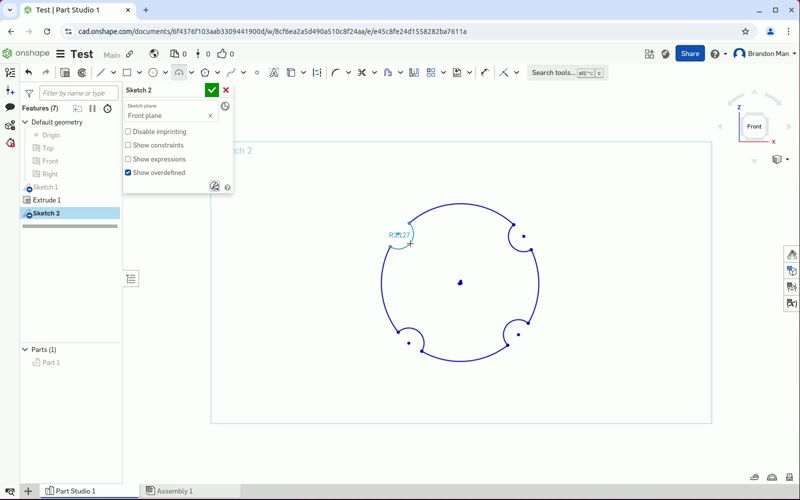
key_up(shift)
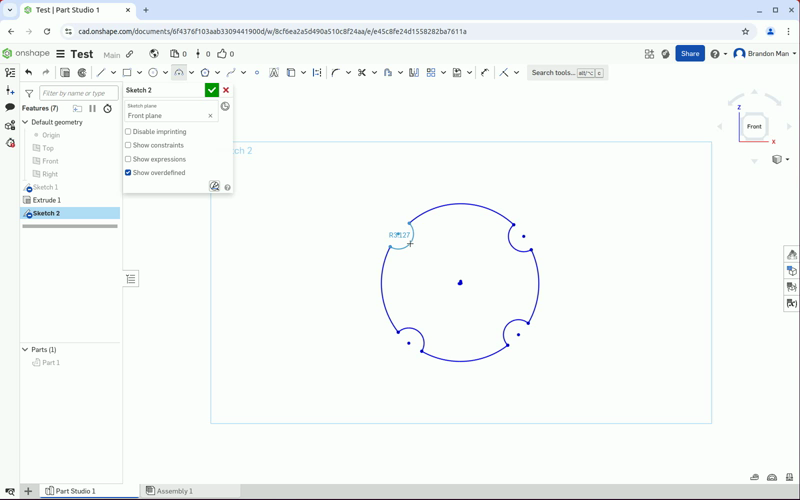
key(esc)
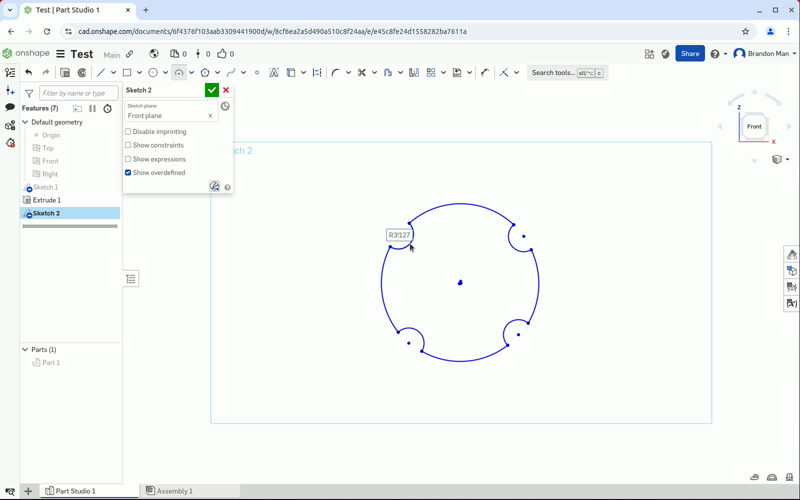
key(c)
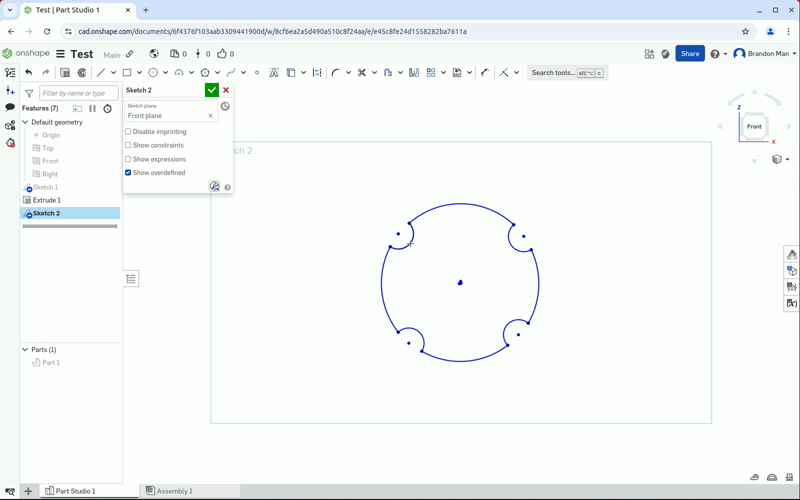
key_down(shift)
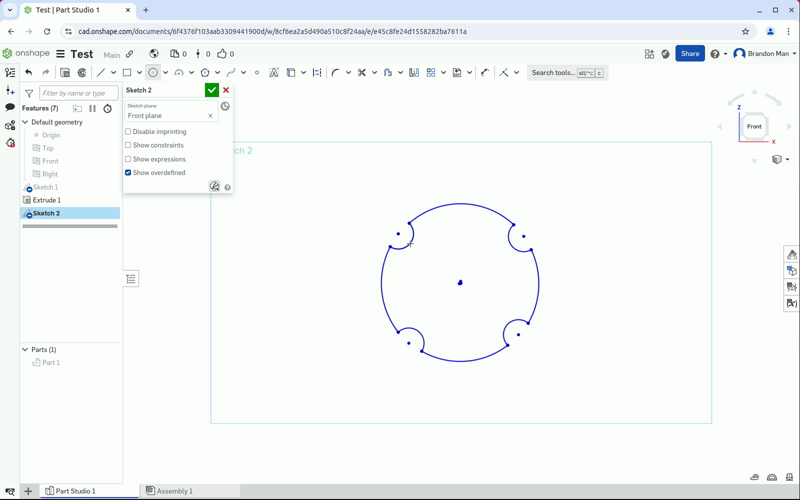
mouse_move(460, 282)
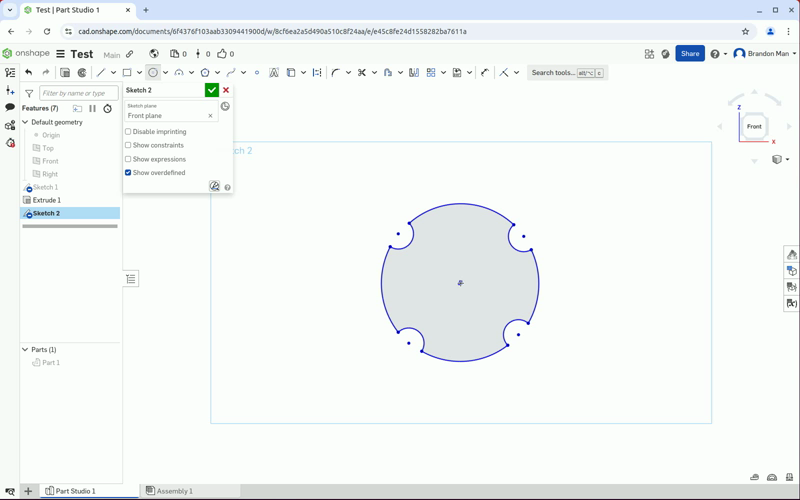
scroll(6)
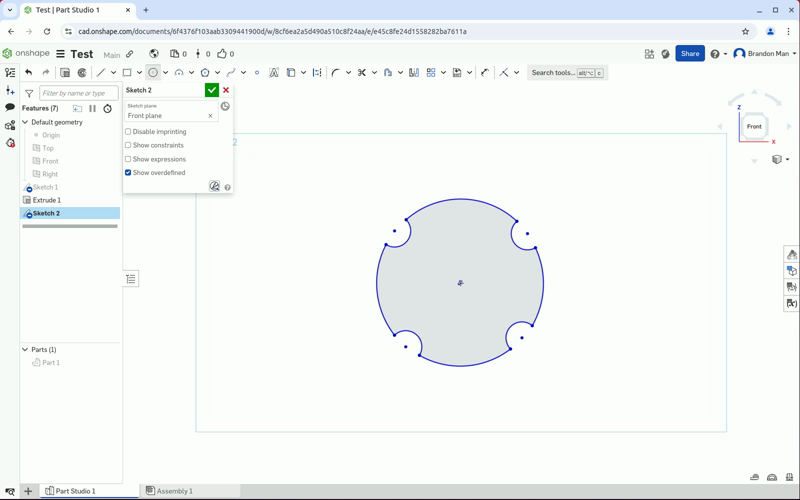
scroll(6)
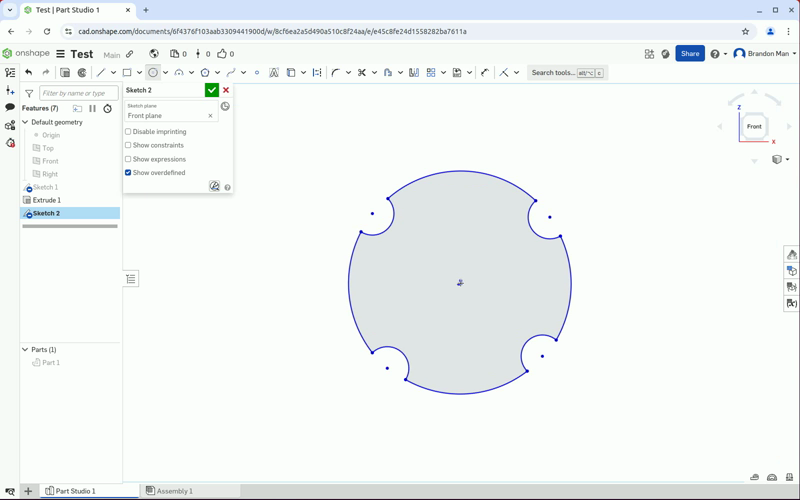
scroll(6)
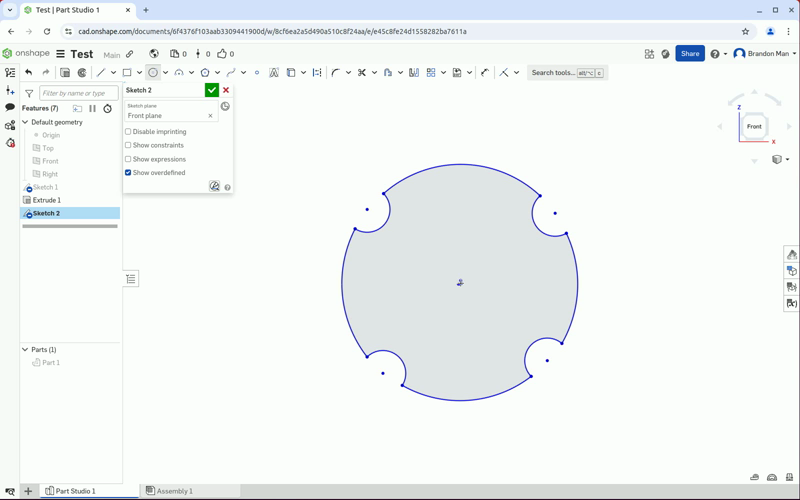
scroll(6)
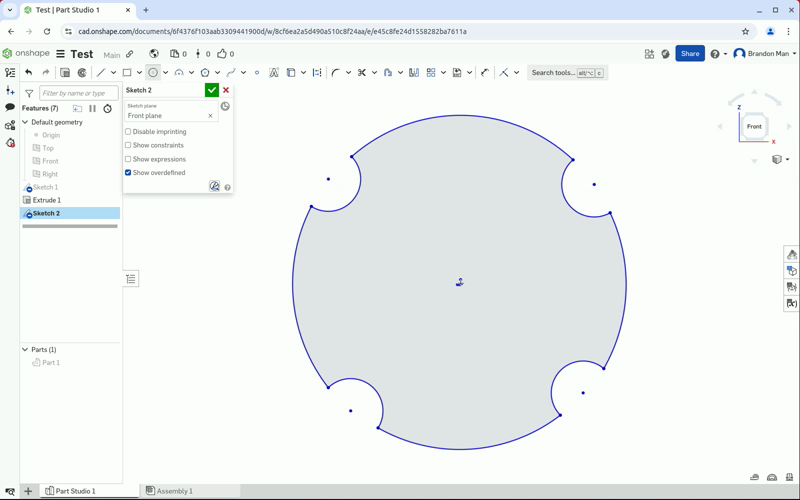
scroll(6)
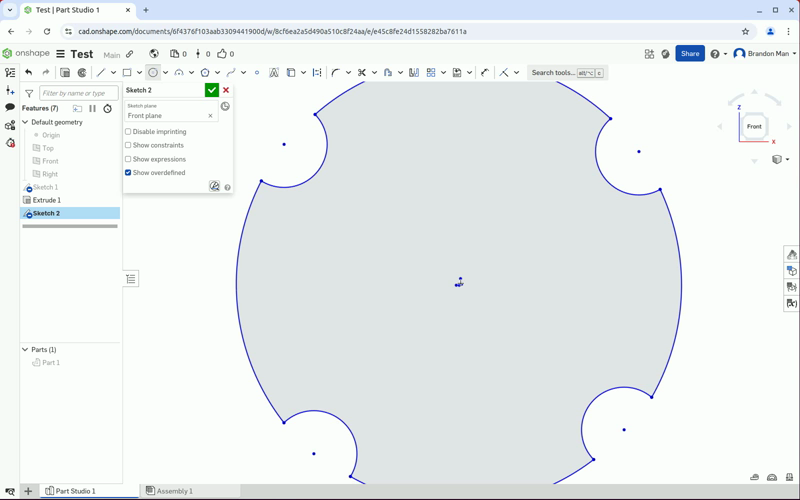
scroll(6)
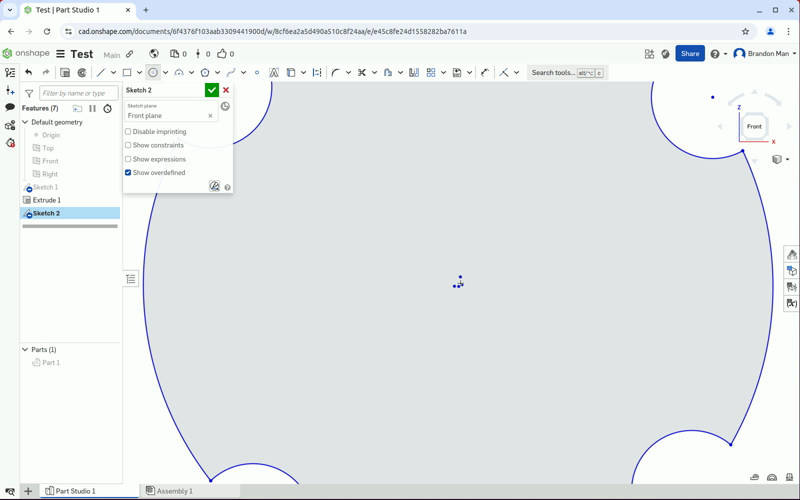
scroll(6)
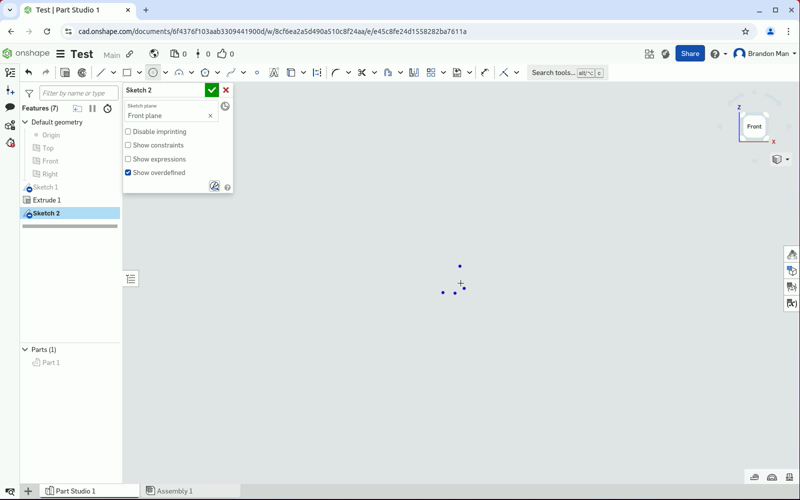
click(460, 282)
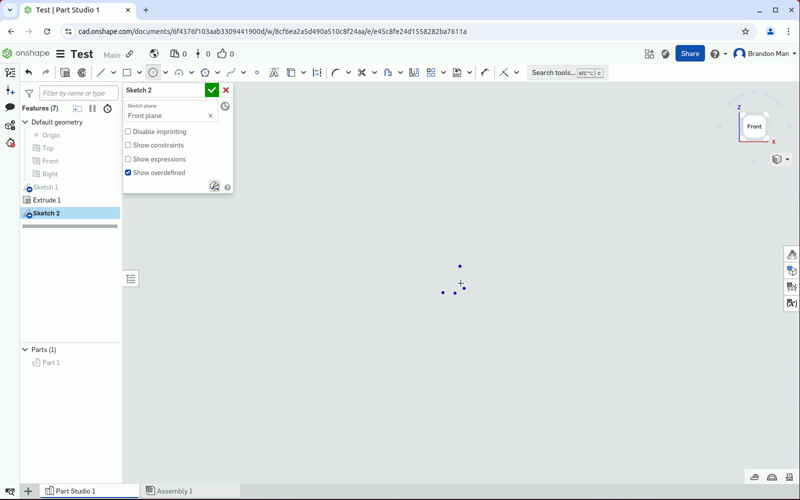
scroll(-6)
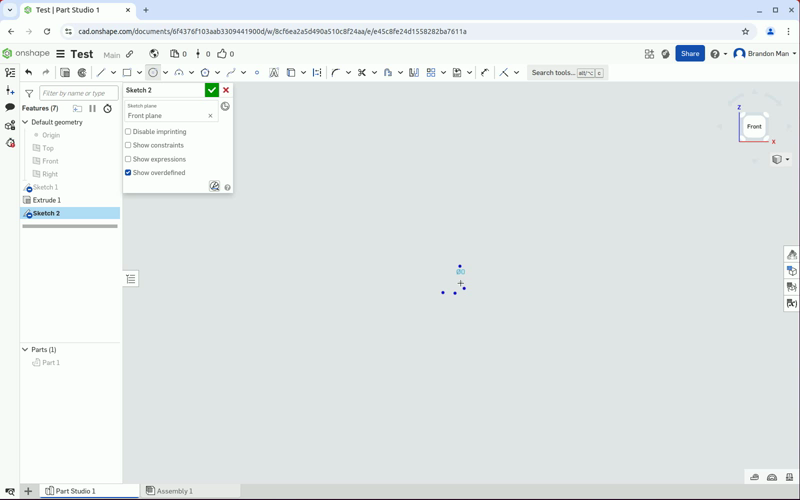
scroll(-6)
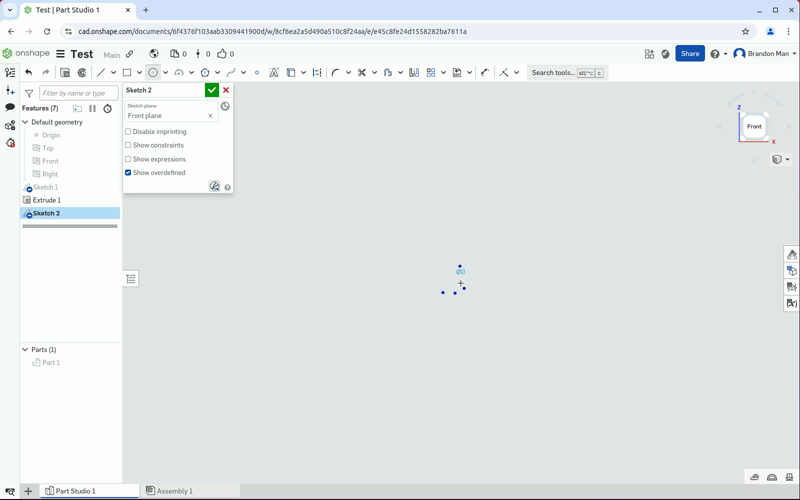
scroll(-6)
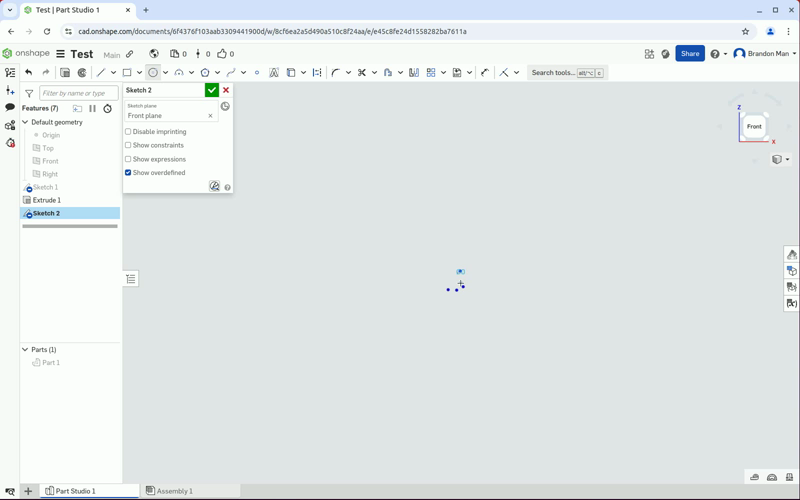
scroll(-6)
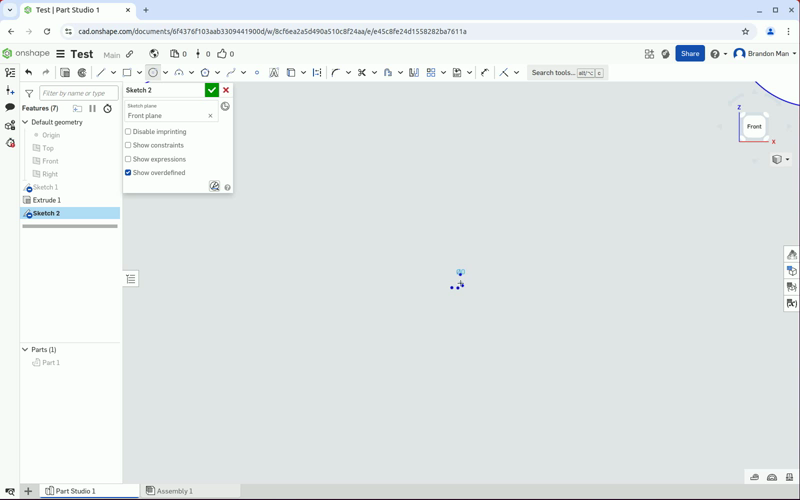
scroll(-6)
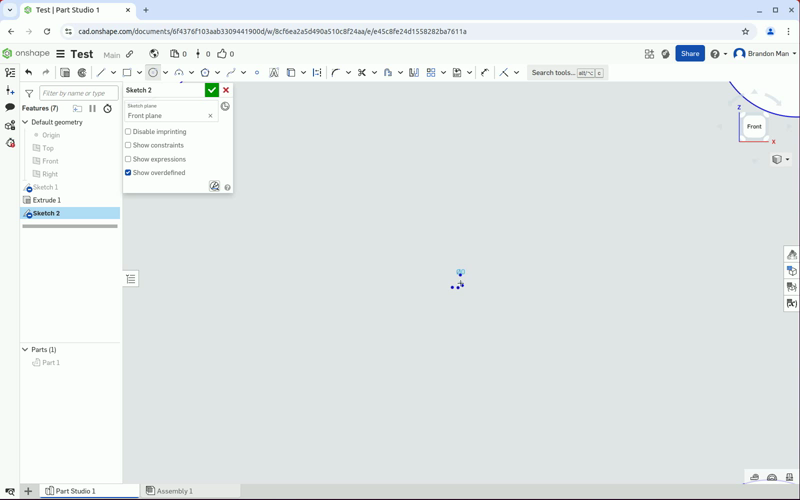
scroll(-6)
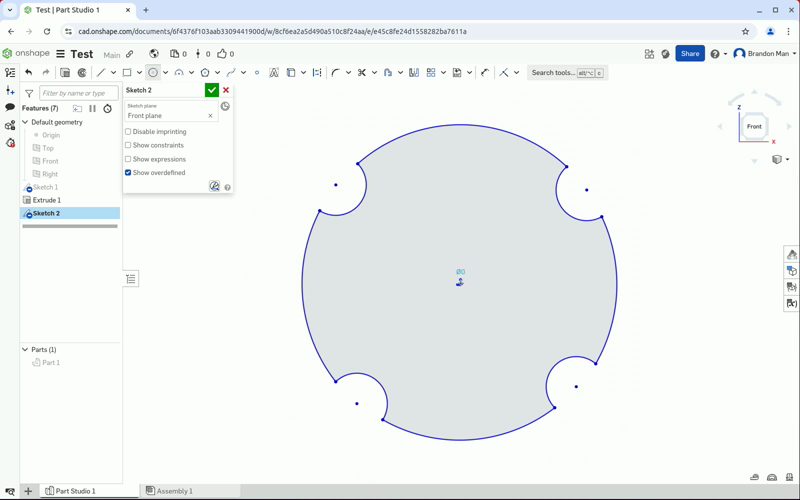
scroll(-6)
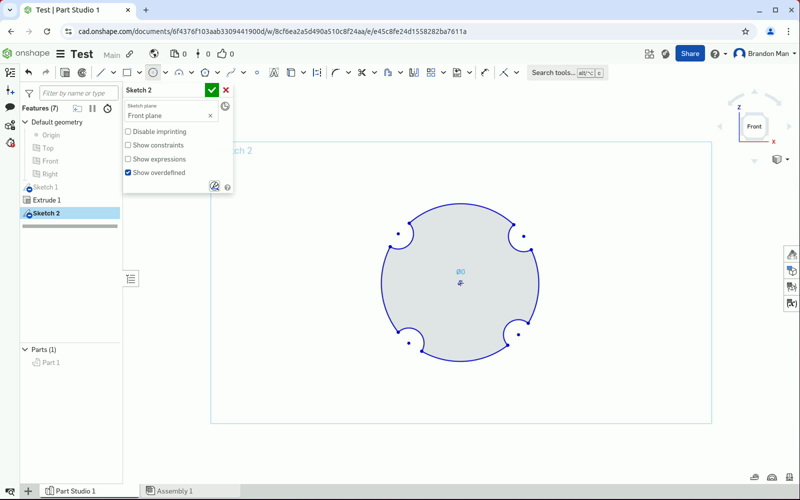
key_up(shift)
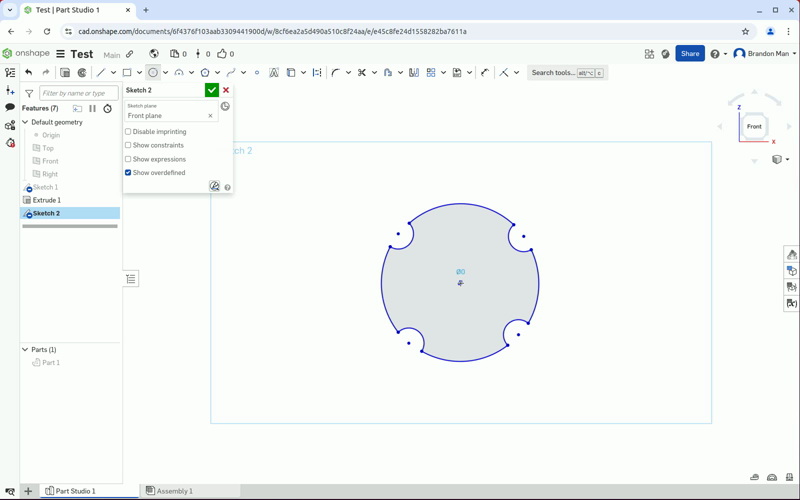
mouse_move(509, 282)
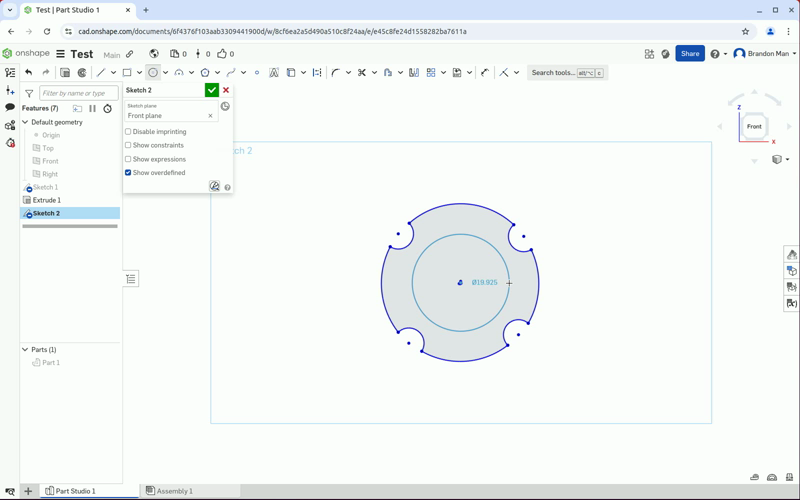
click(509, 282)
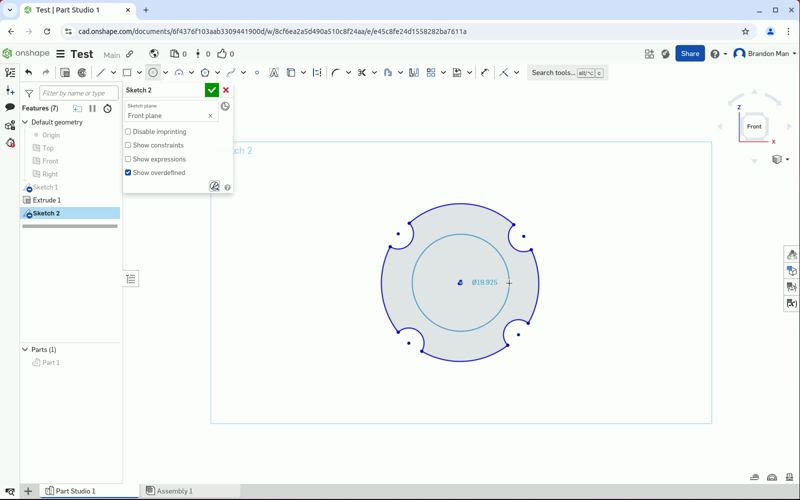
key(esc)
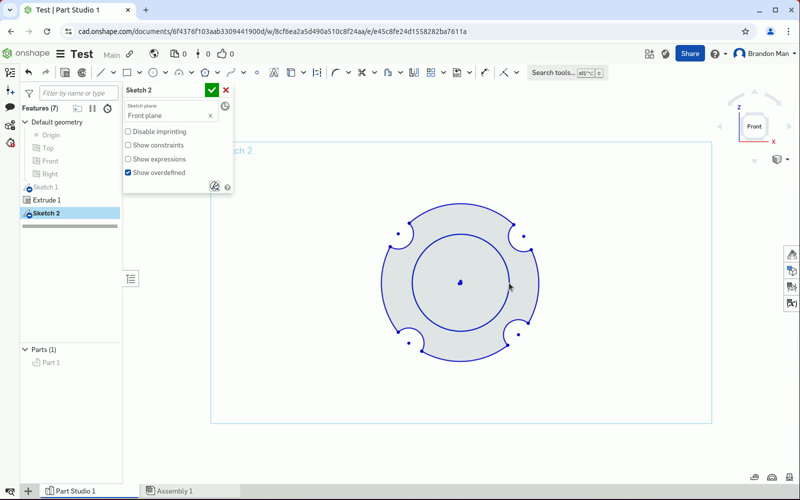
mouse_move(517, 307)
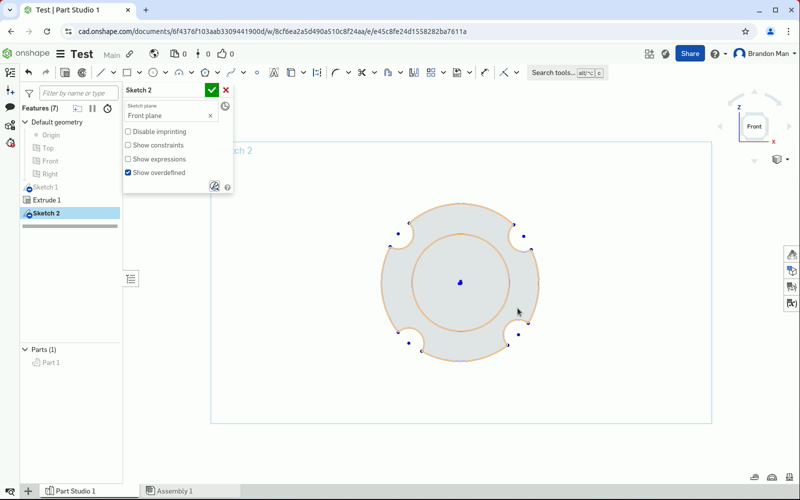
click(517, 307)
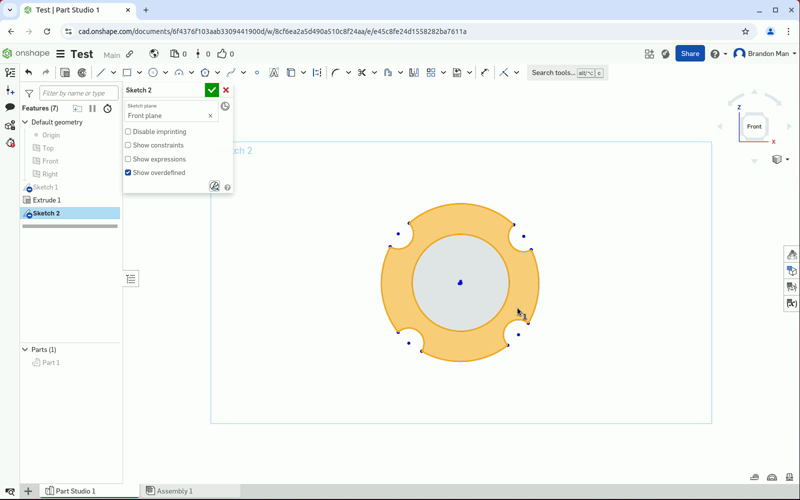
mouse_move(73, 352)
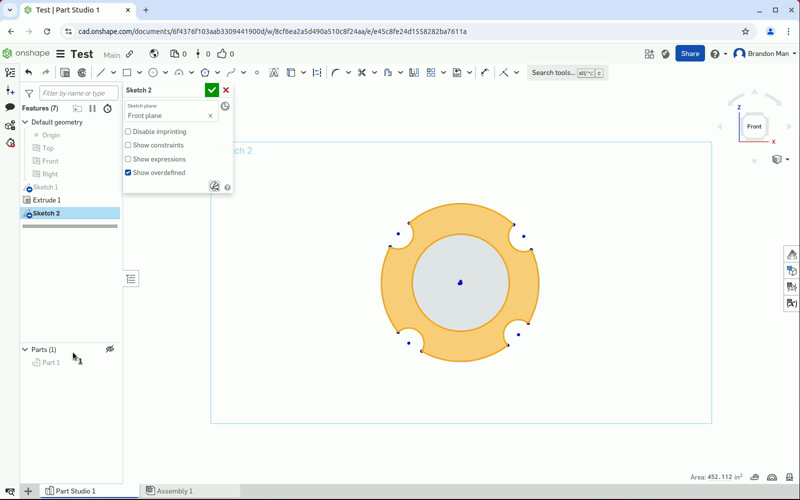
key(shift+y)
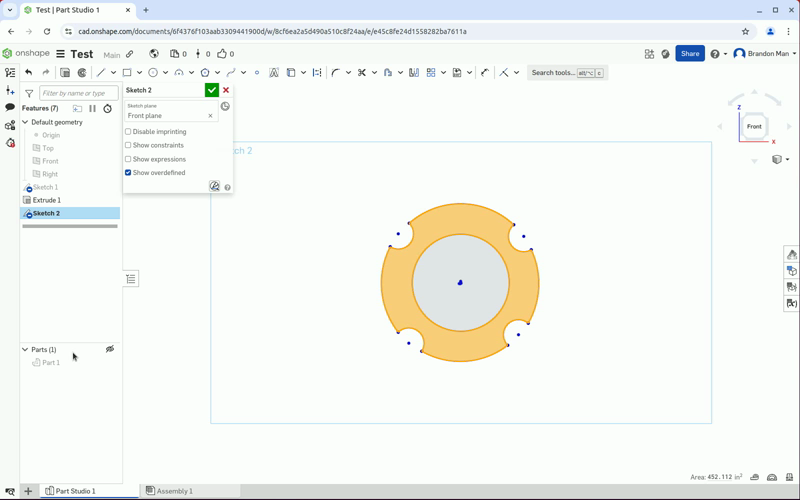
key(shift+e)
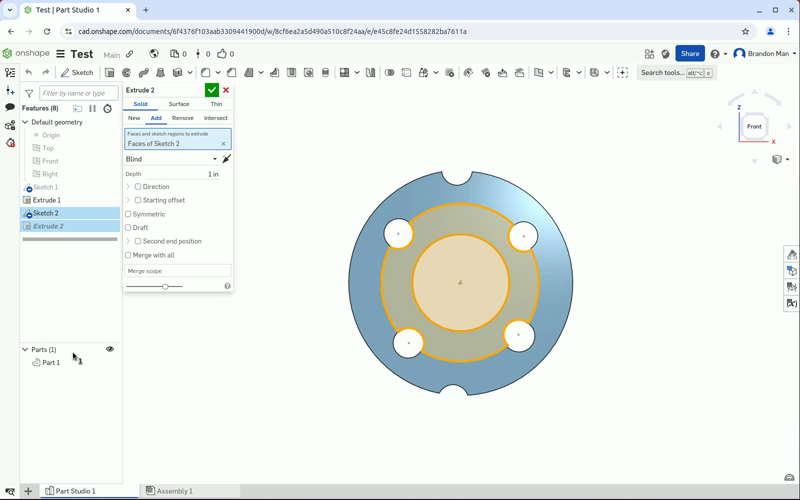
mouse_move(143, 106)
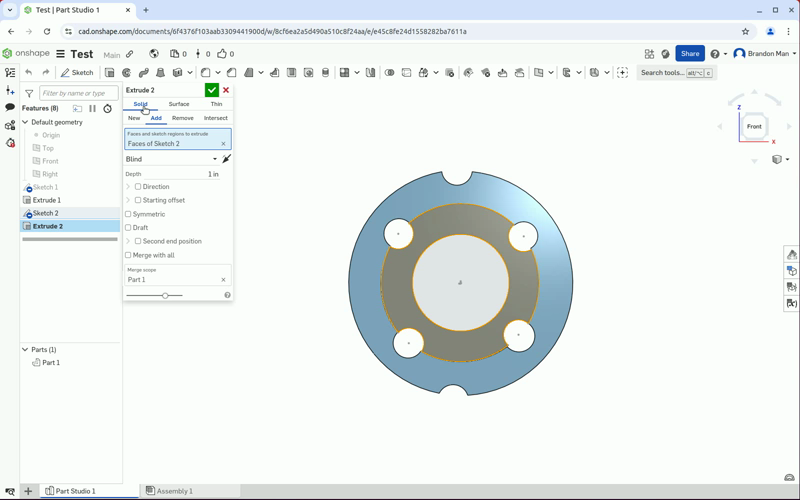
click(143, 106)
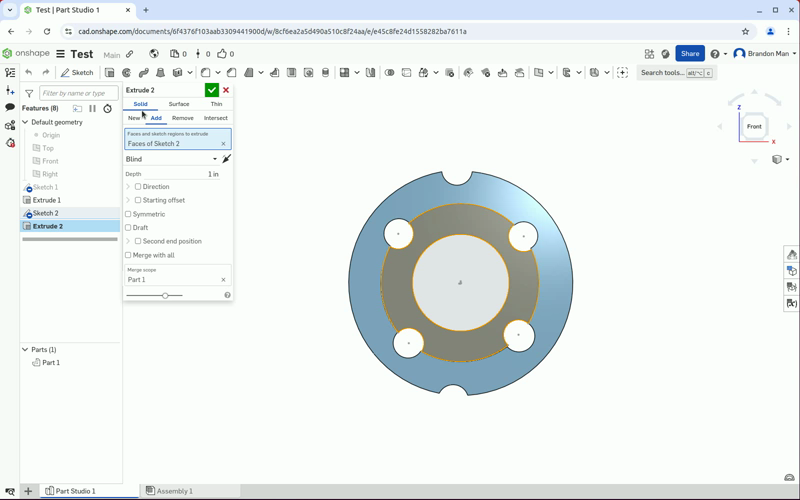
mouse_move(137, 120)
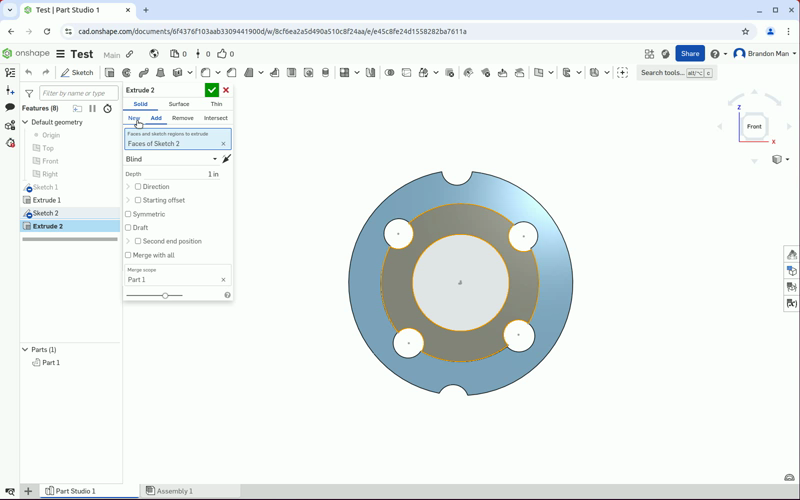
click(137, 120)
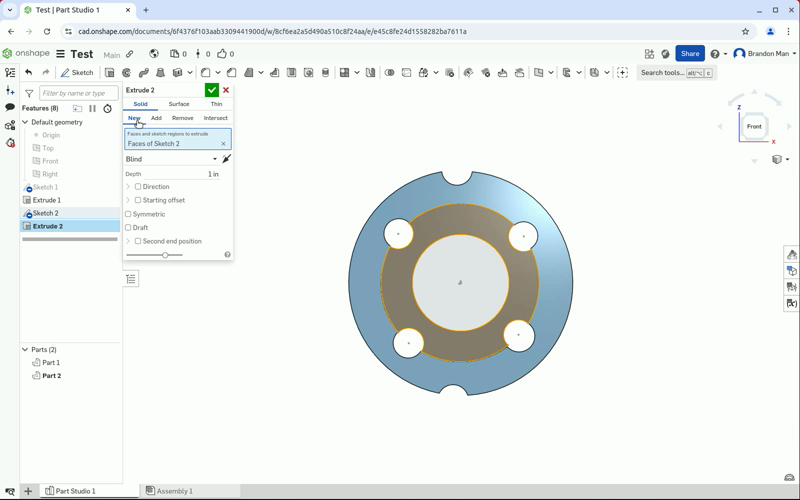
key(tab, 4)
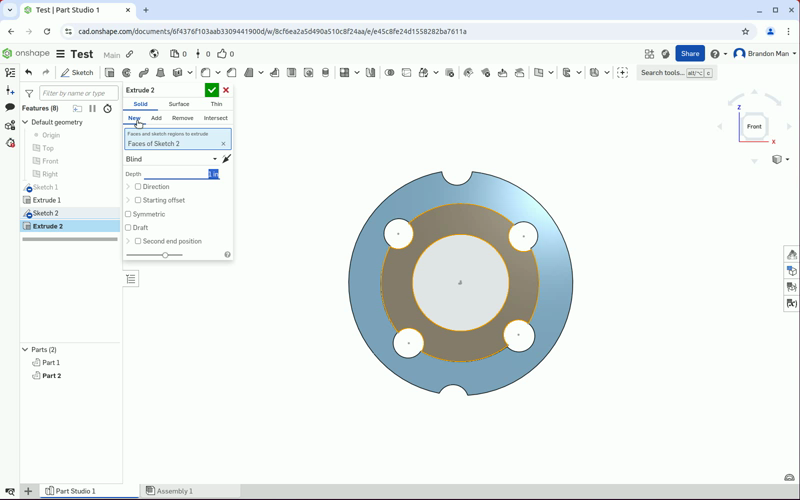
text(12.276)
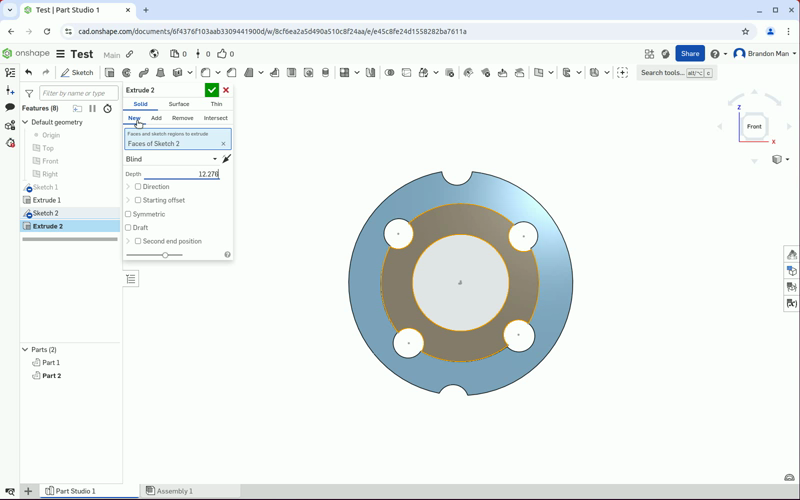
key(enter)
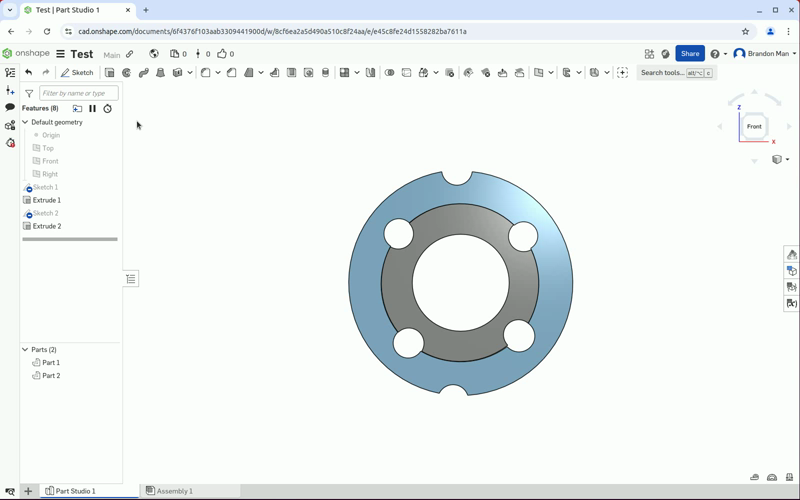
key(shift+h)
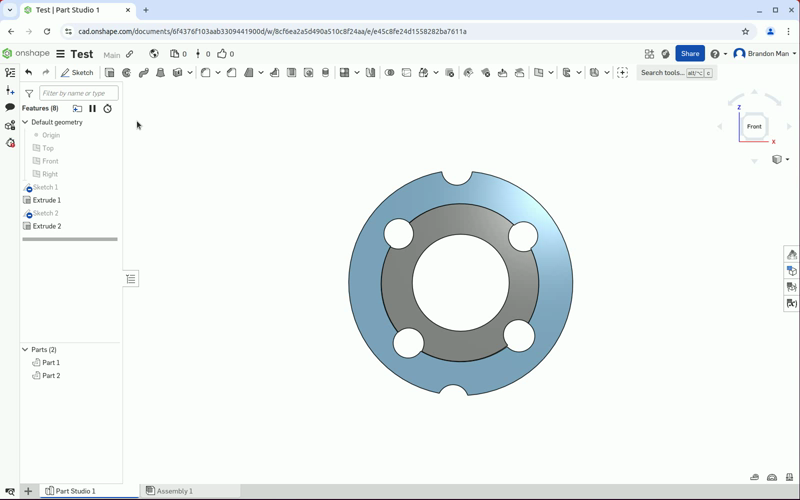
key(shift+h)
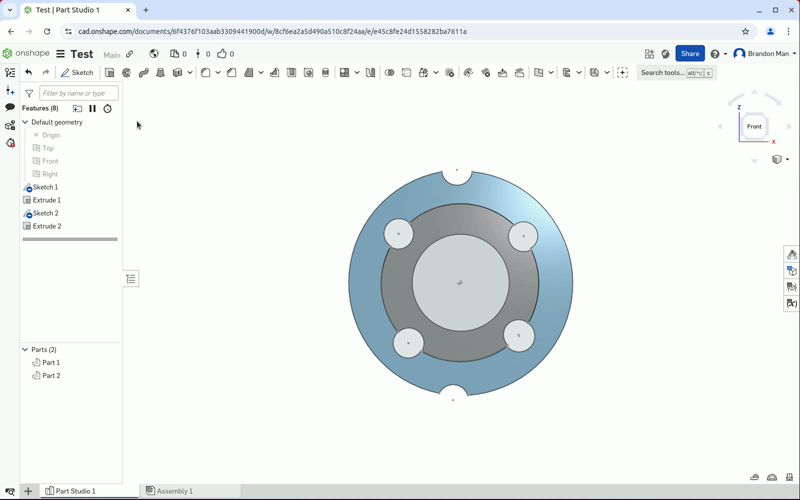
key(shift+7)
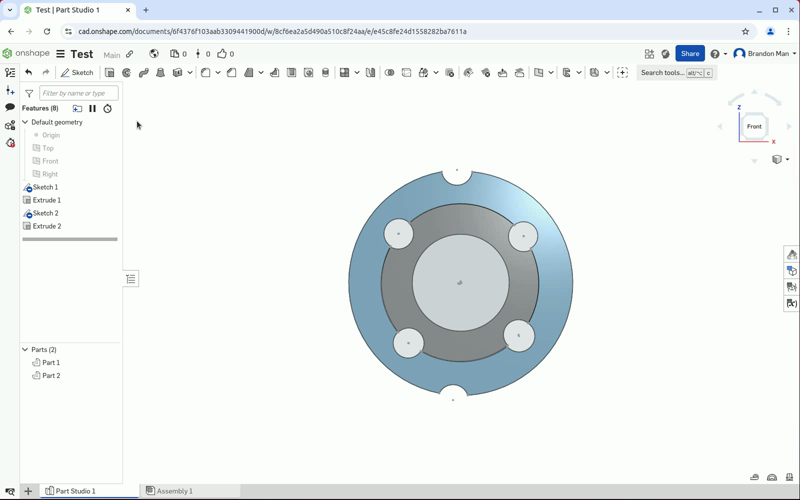
key(left, 2)
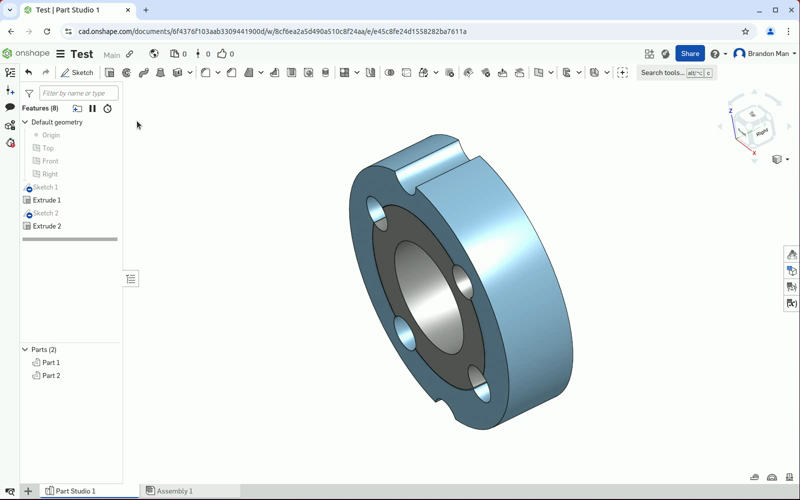
key(down, 2)
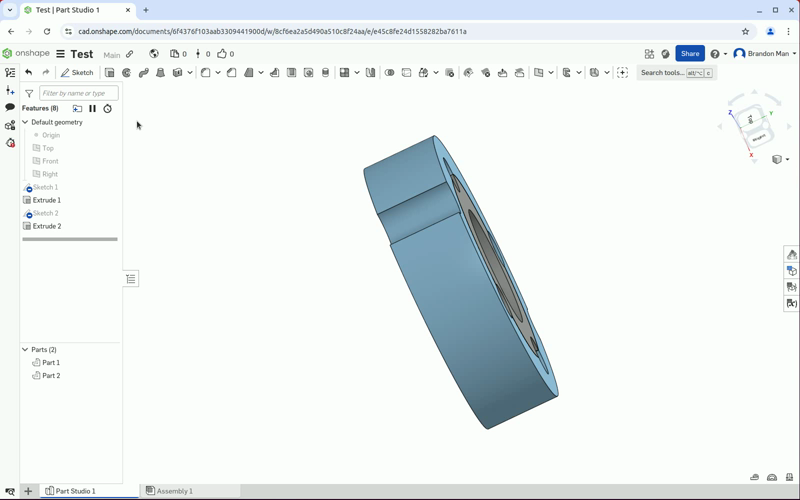
key(up, 2)
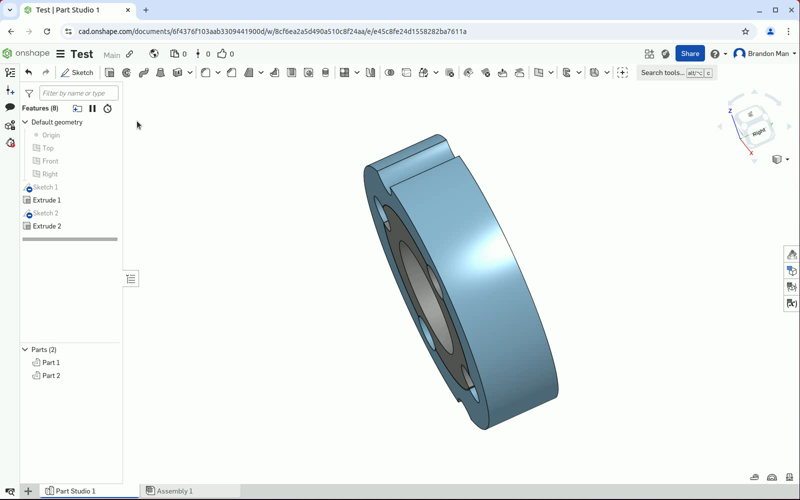
key(right, 2)
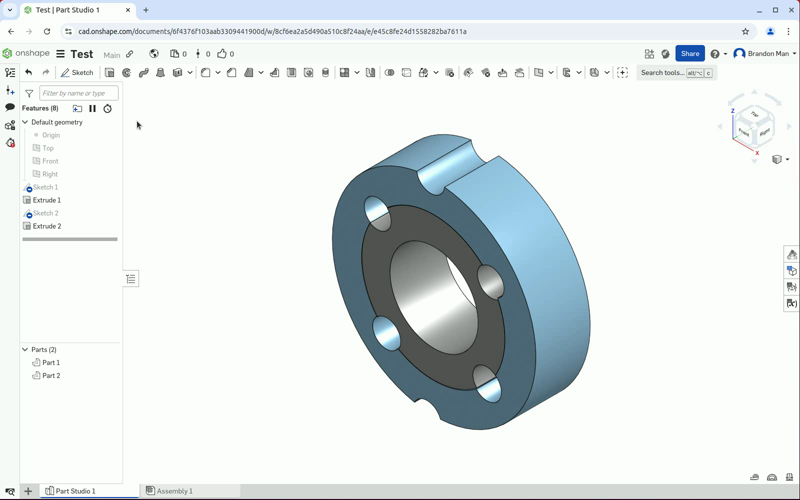
mouse_move(73, 189)
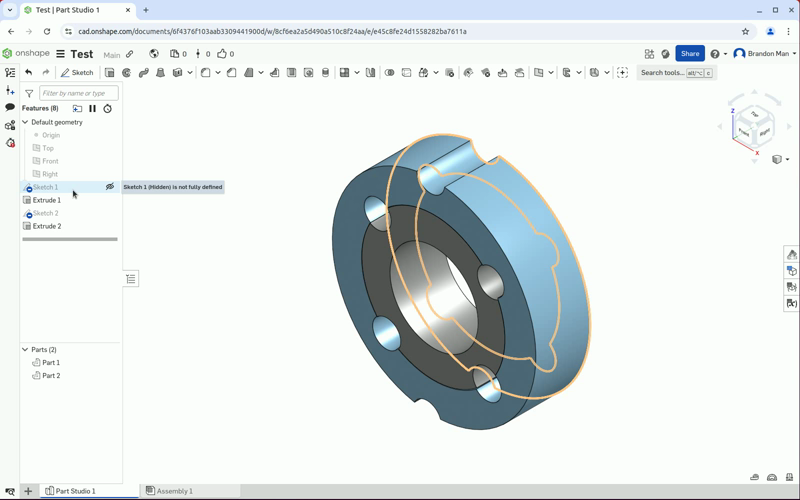
click(73, 189)